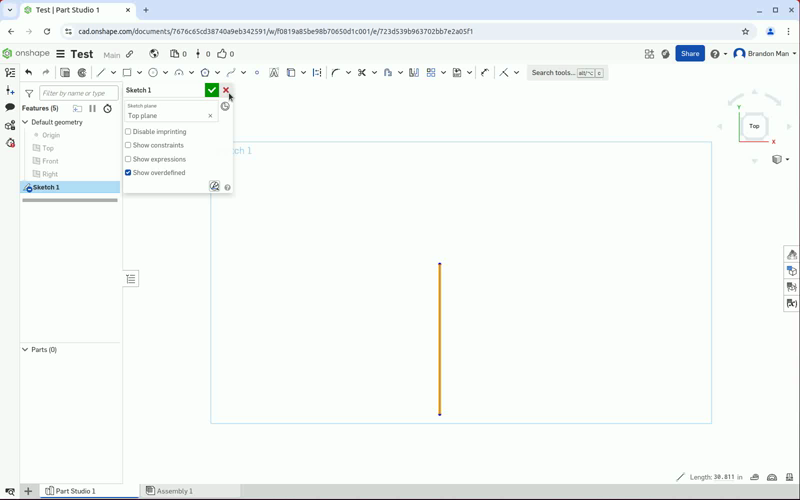
key(shift+h)
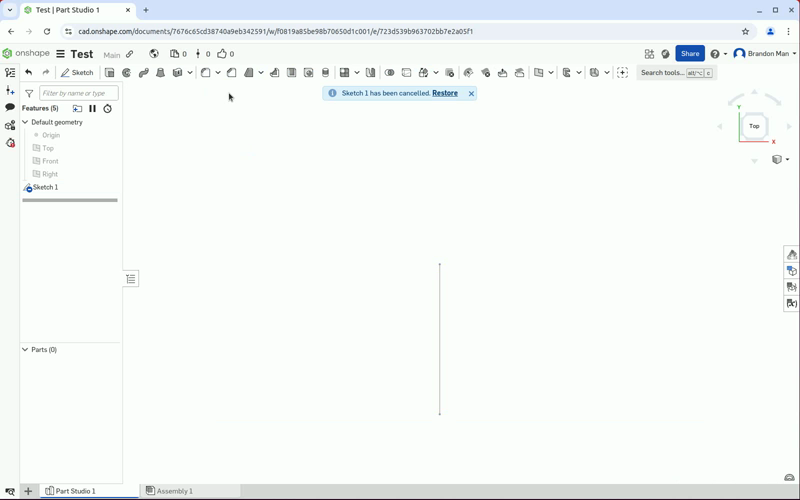
key(shift+s)
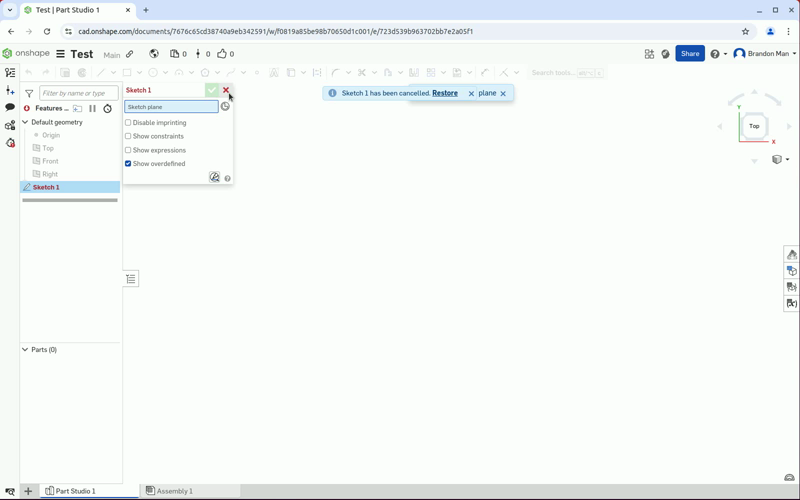
mouse_move(73, 150)
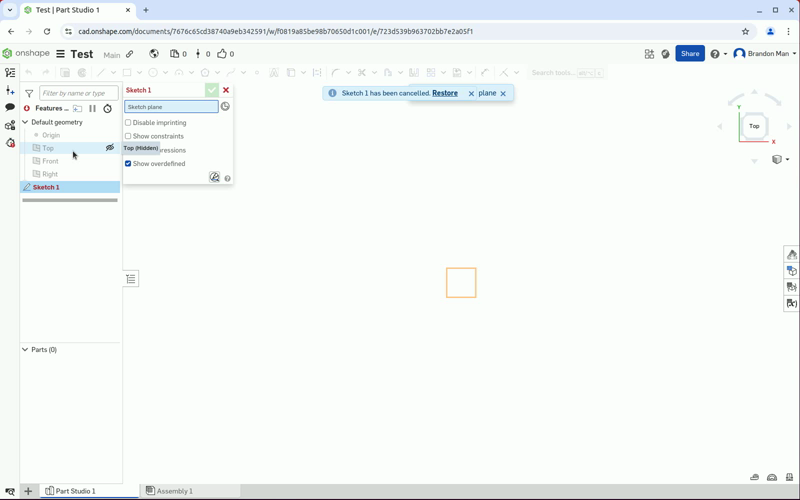
click(73, 150)
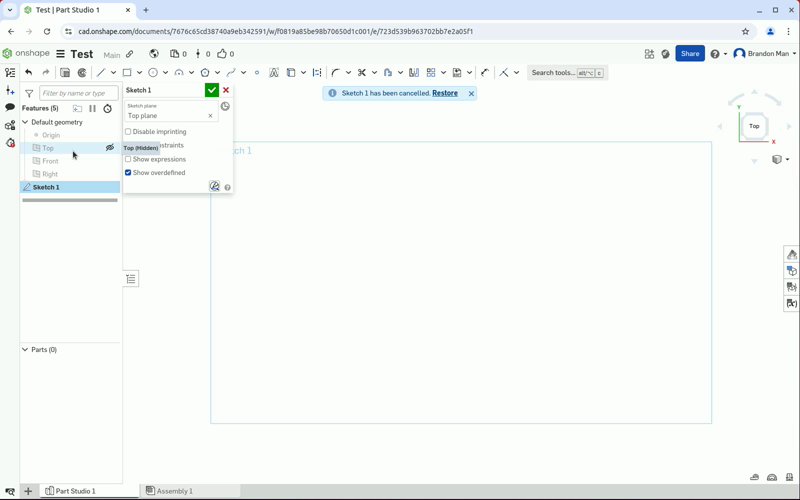
mouse_move(73, 352)
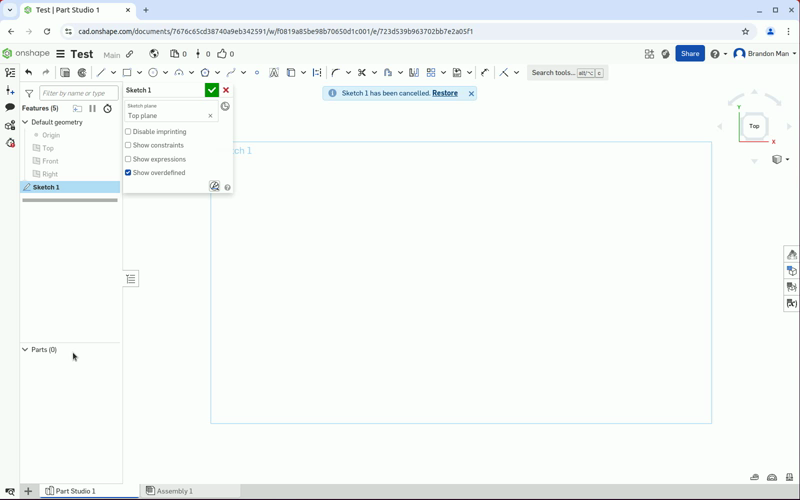
key(y)
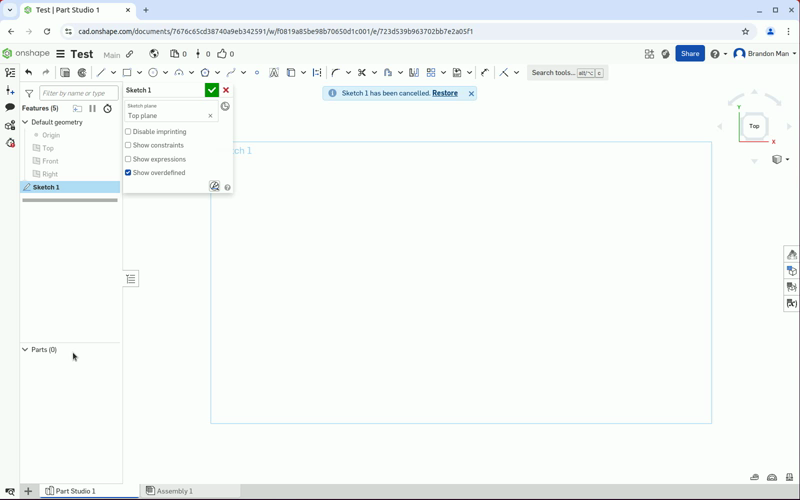
key(c)
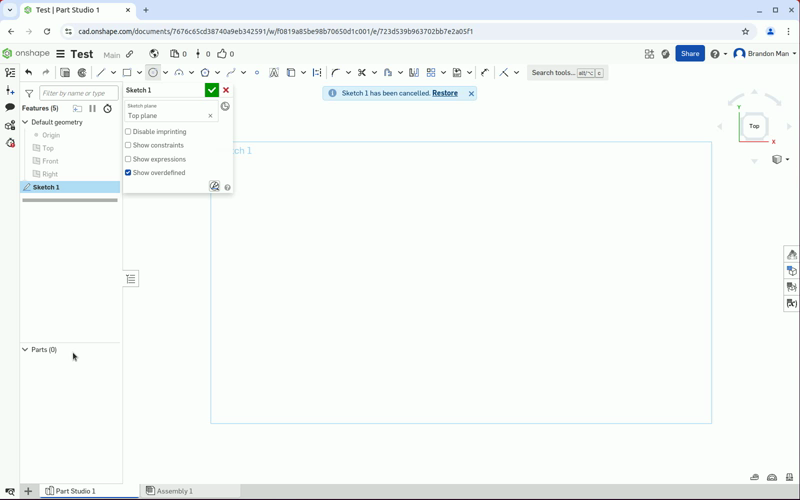
key_down(shift)
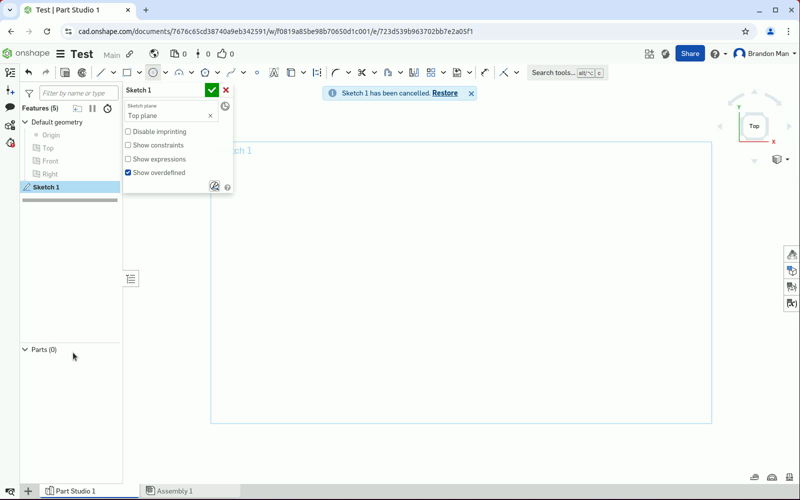
mouse_move(461, 282)
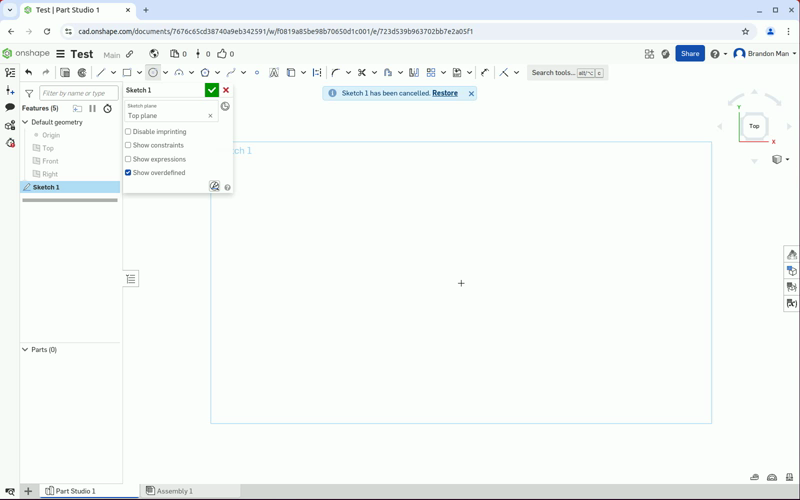
click(461, 282)
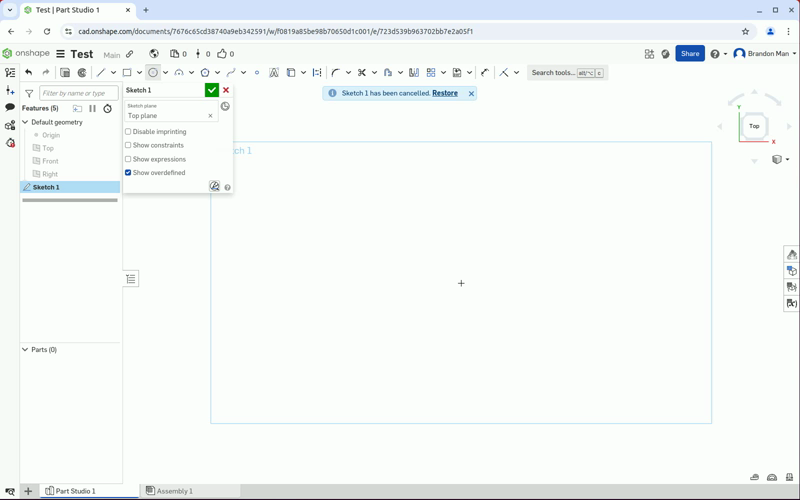
key_up(shift)
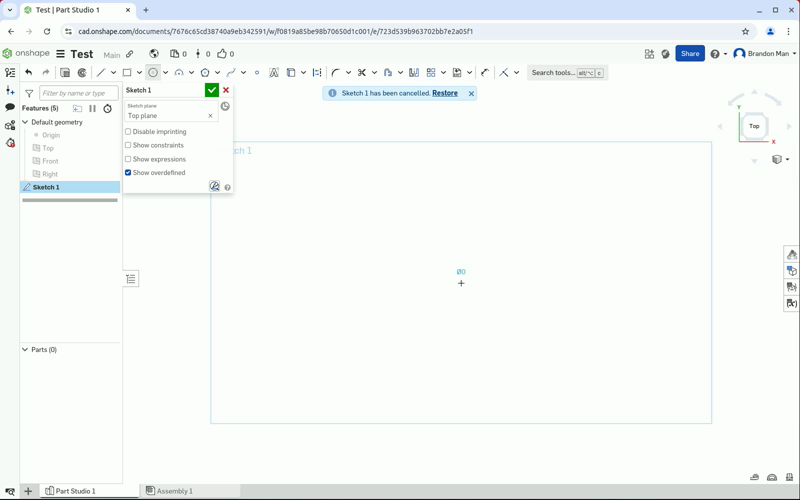
mouse_move(478, 282)
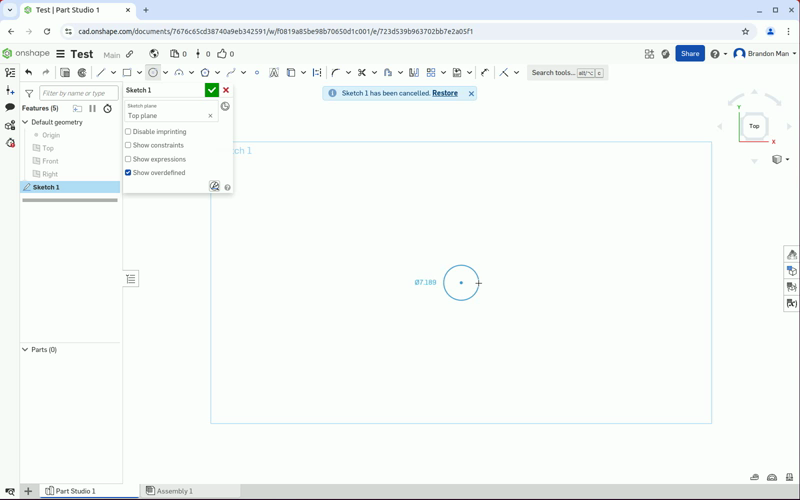
click(478, 282)
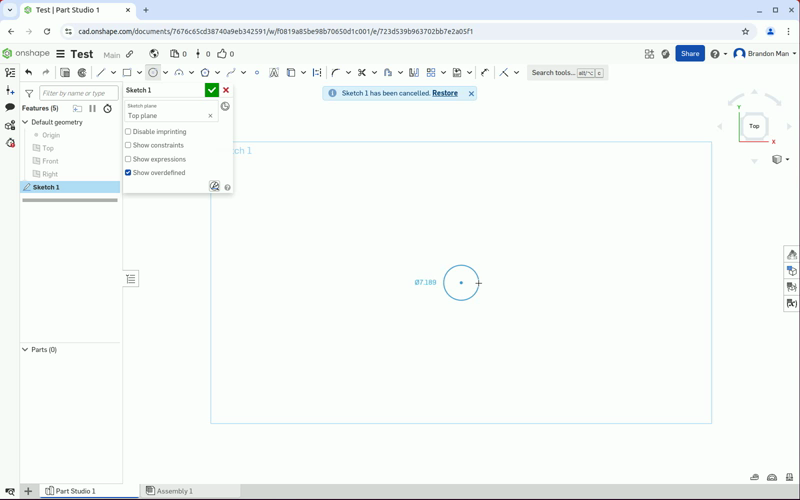
key(esc)
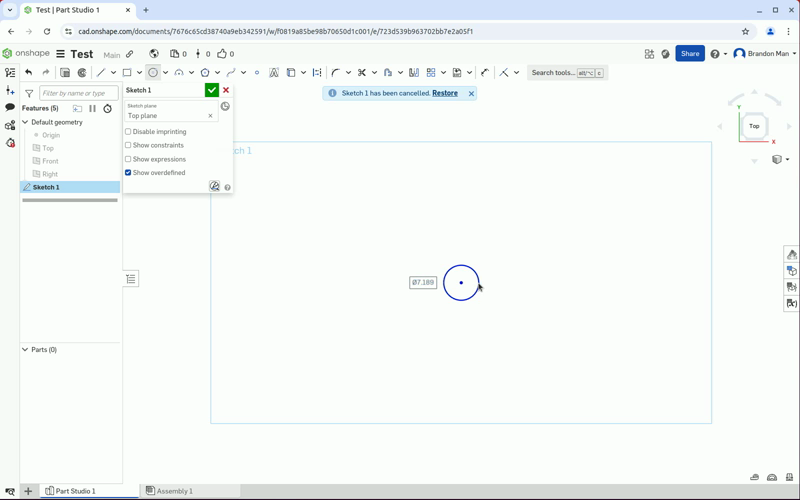
key(c)
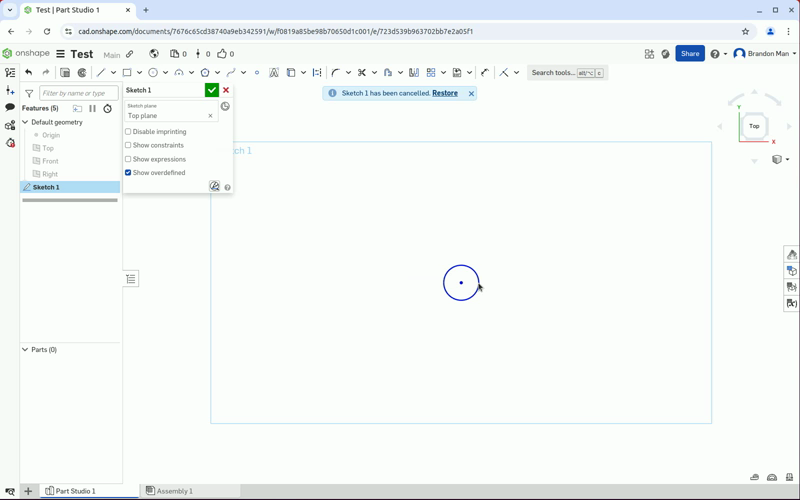
key_down(shift)
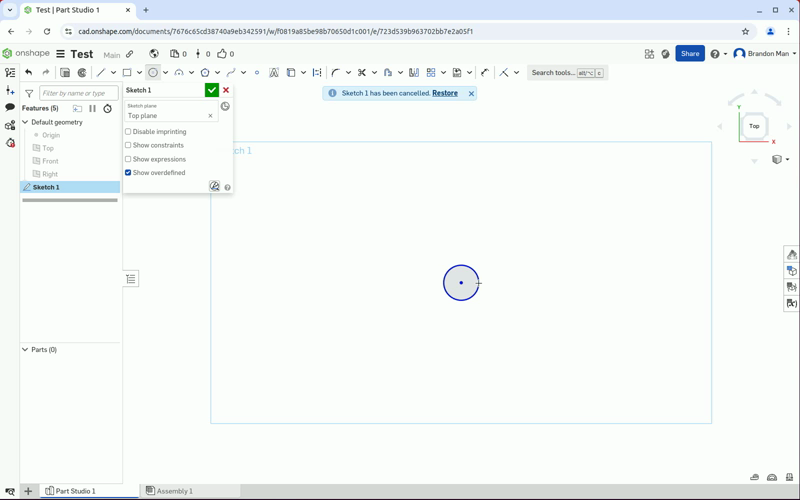
mouse_move(461, 282)
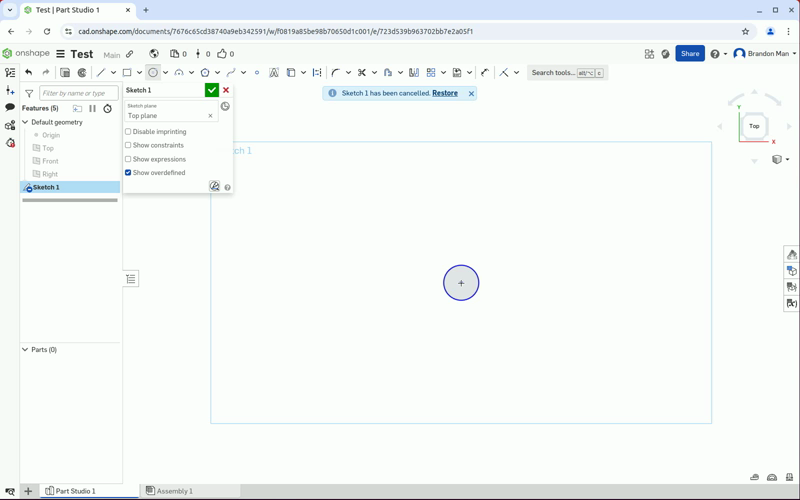
click(461, 282)
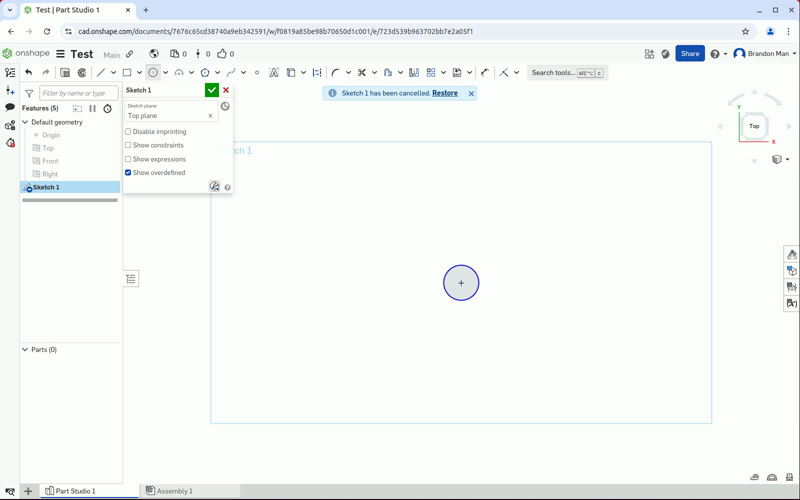
key_up(shift)
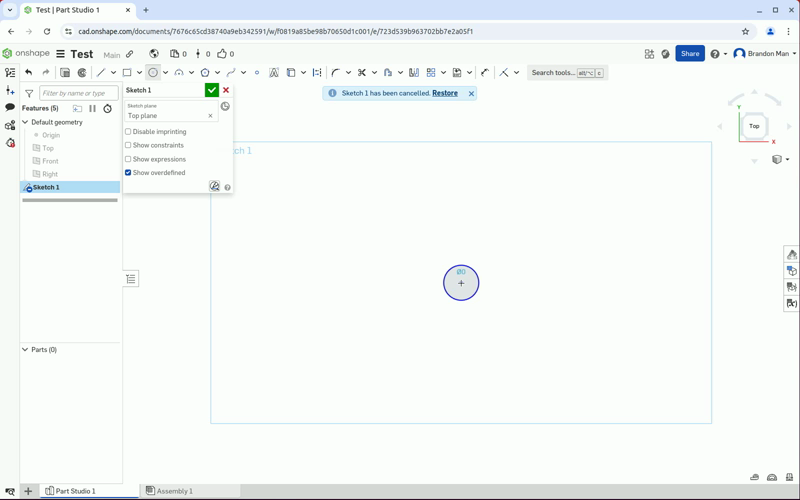
mouse_move(477, 282)
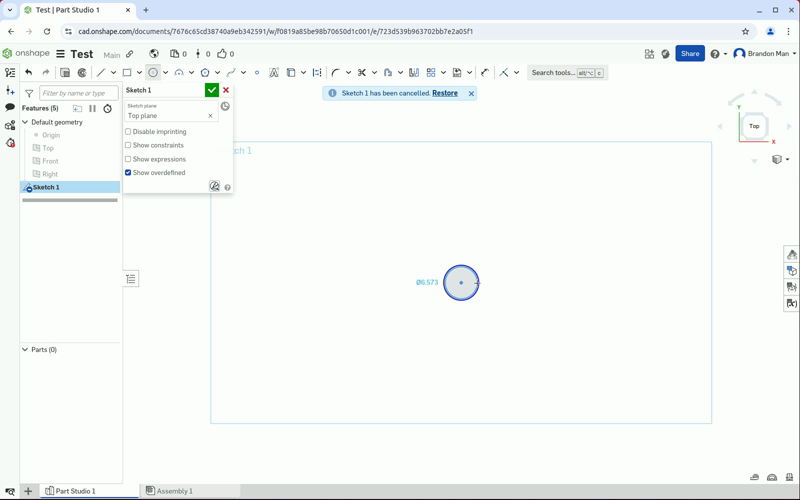
scroll(6)
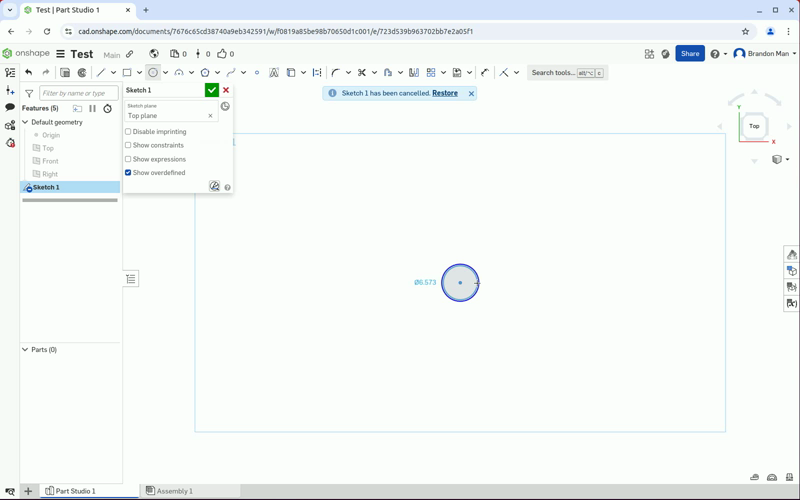
scroll(6)
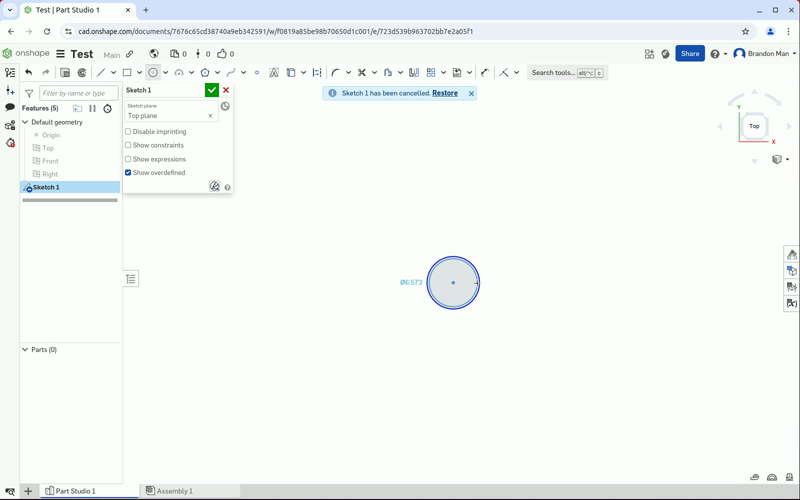
scroll(6)
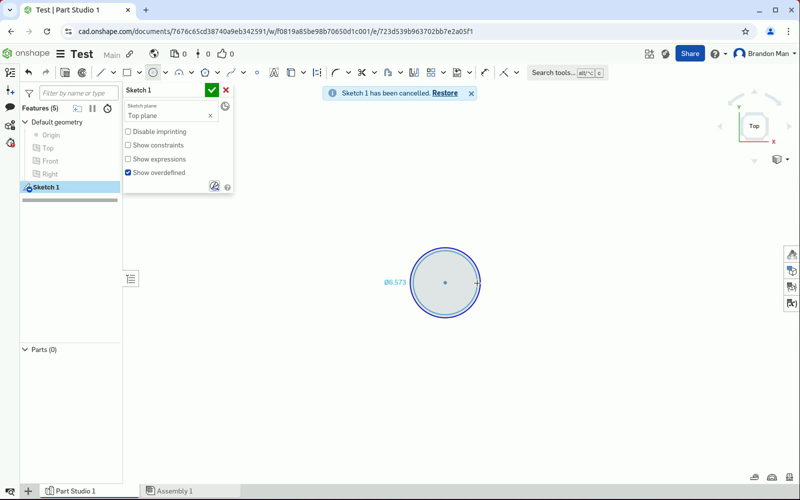
scroll(6)
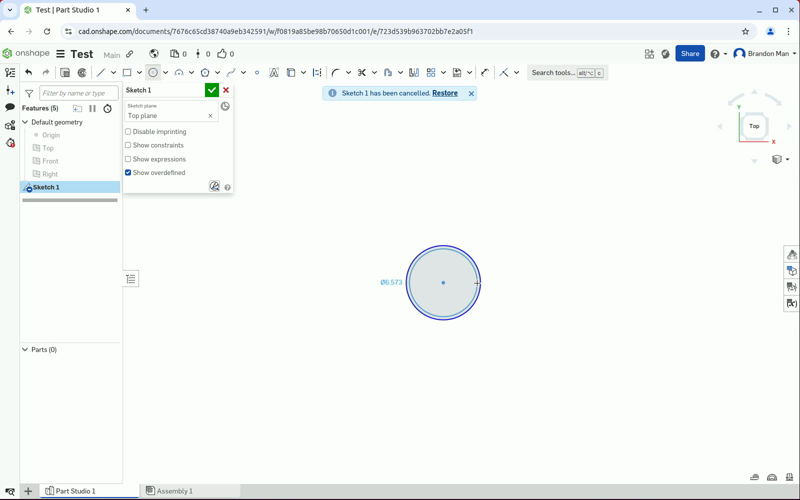
scroll(6)
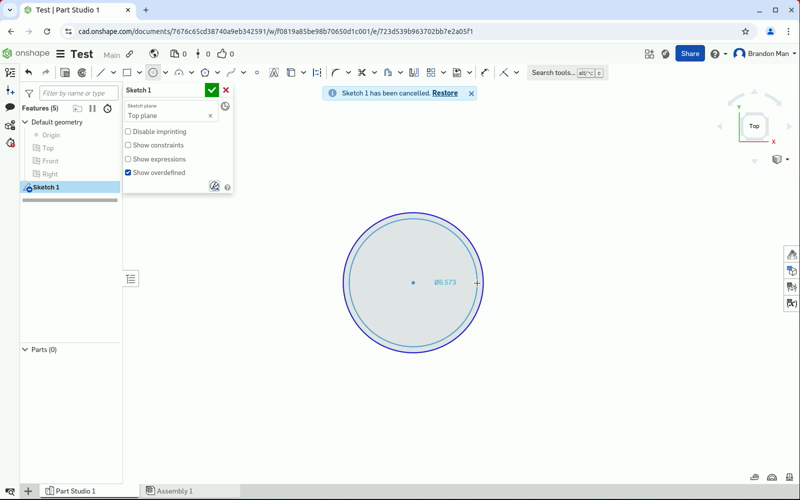
scroll(6)
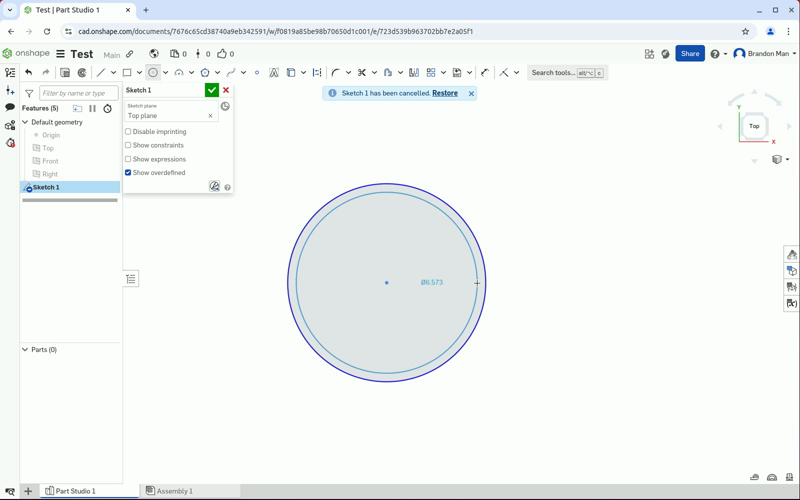
scroll(6)
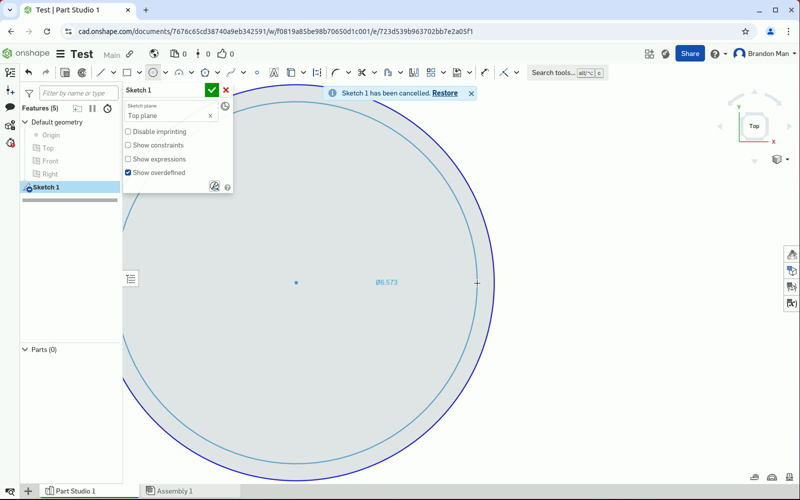
click(477, 282)
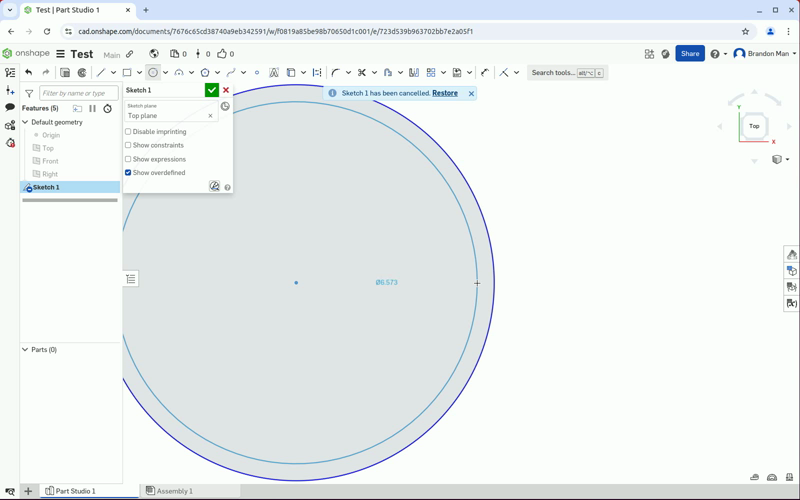
scroll(-6)
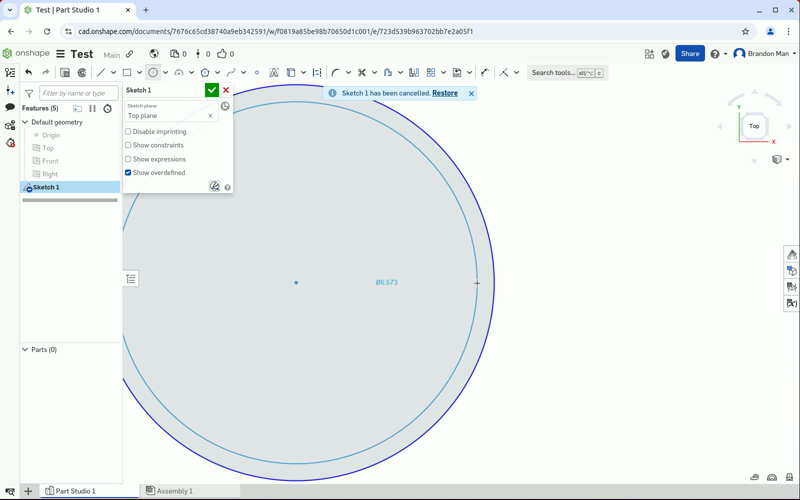
scroll(-6)
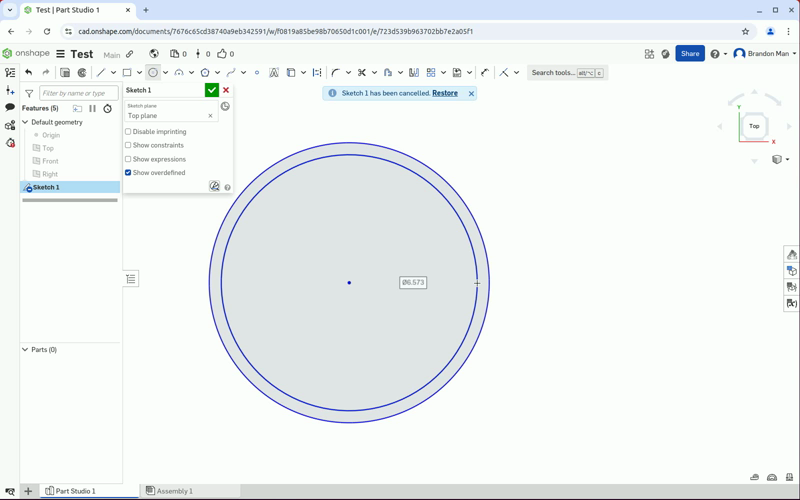
scroll(-6)
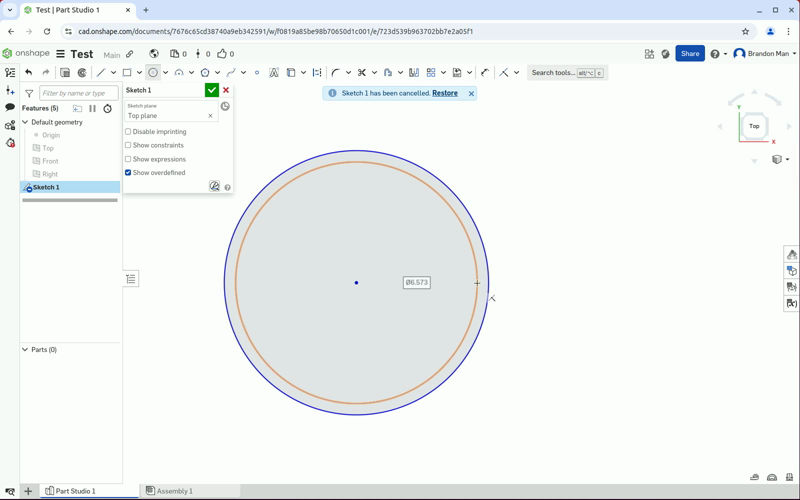
scroll(-6)
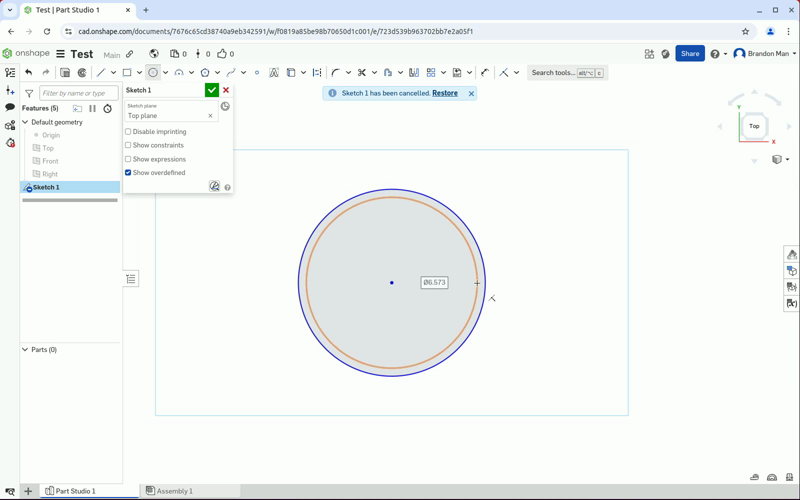
scroll(-6)
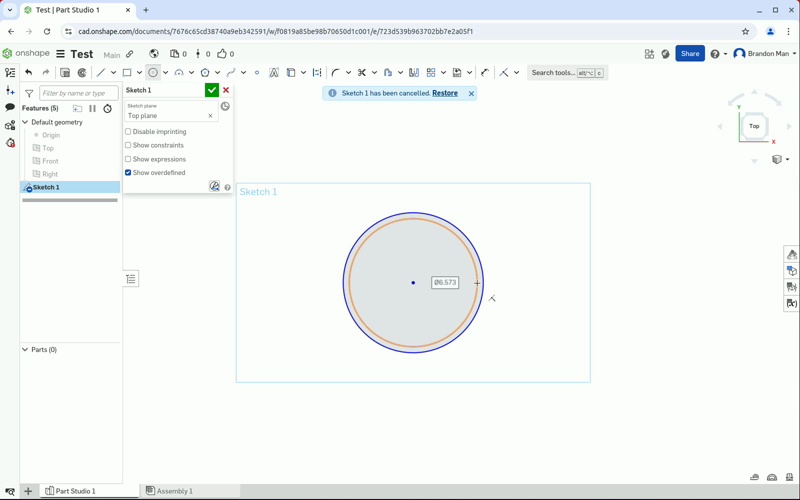
scroll(-6)
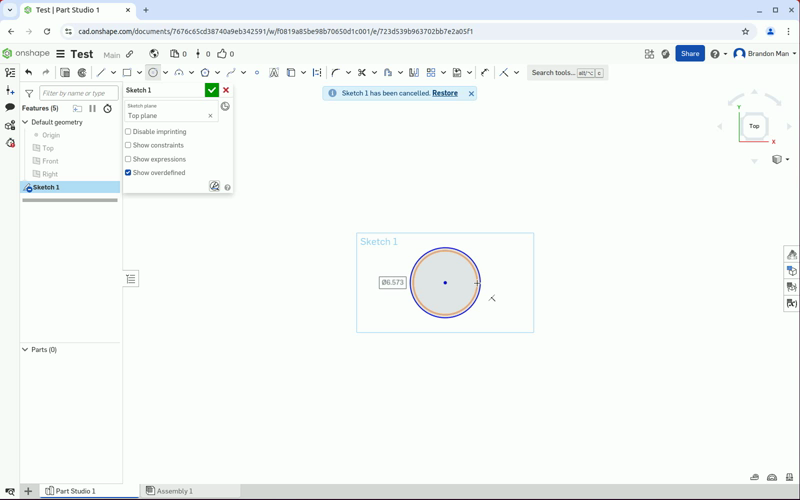
scroll(-6)
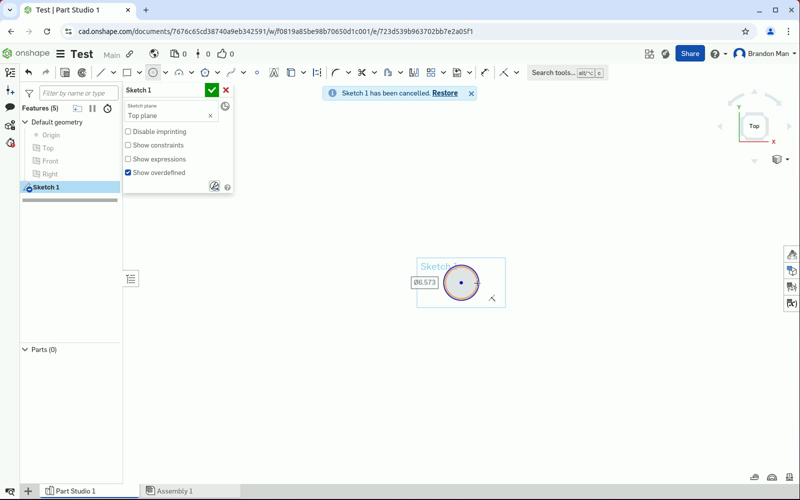
key(esc)
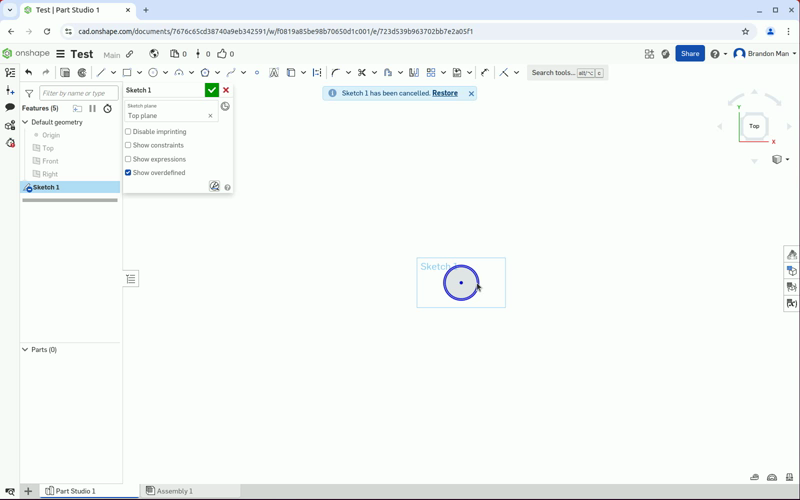
mouse_move(476, 289)
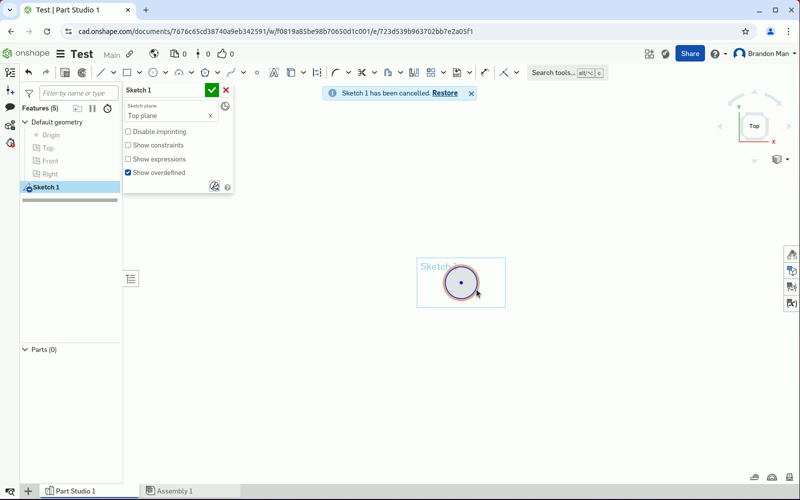
scroll(6)
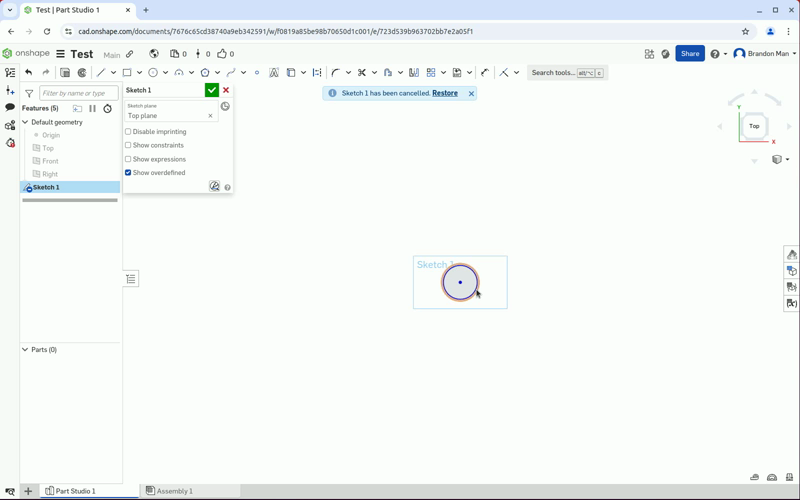
scroll(6)
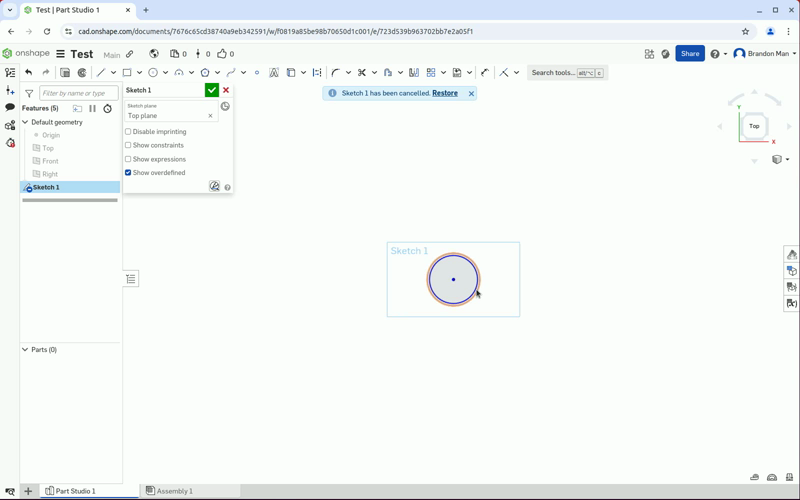
scroll(6)
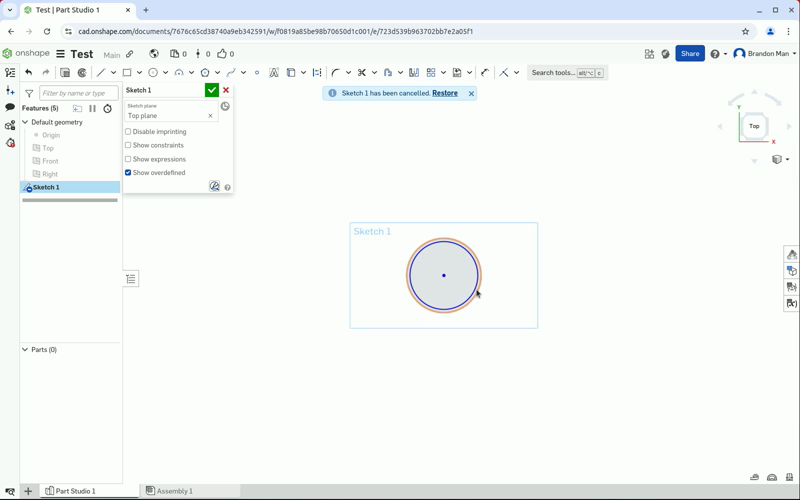
scroll(6)
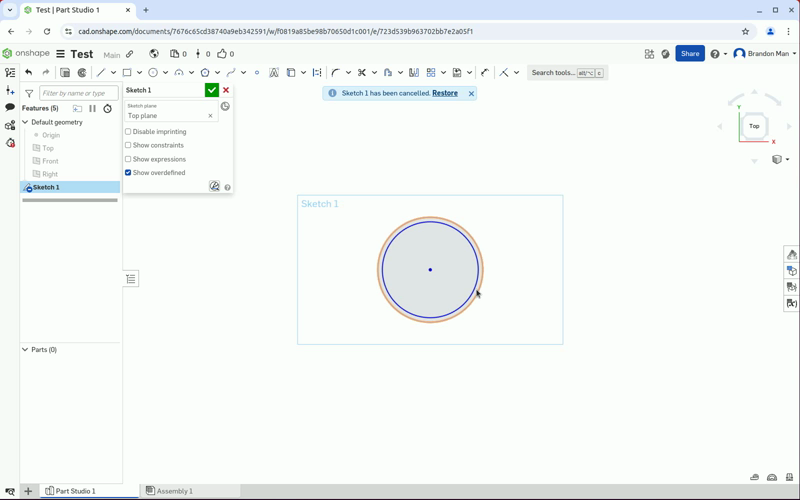
scroll(6)
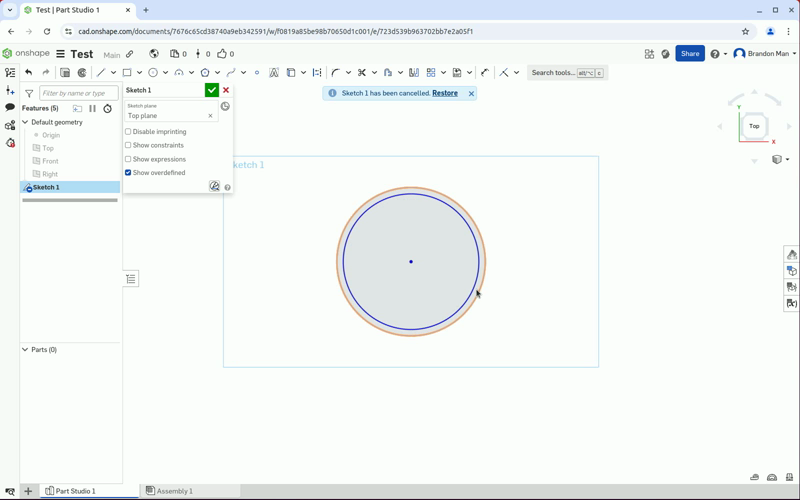
scroll(6)
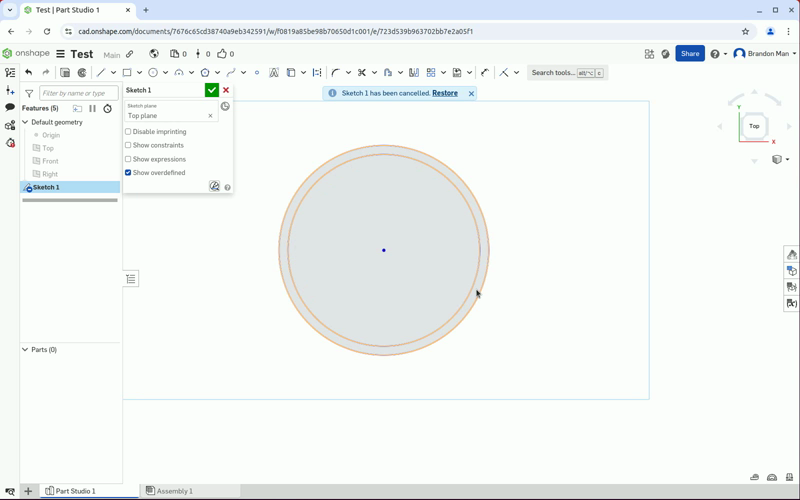
scroll(6)
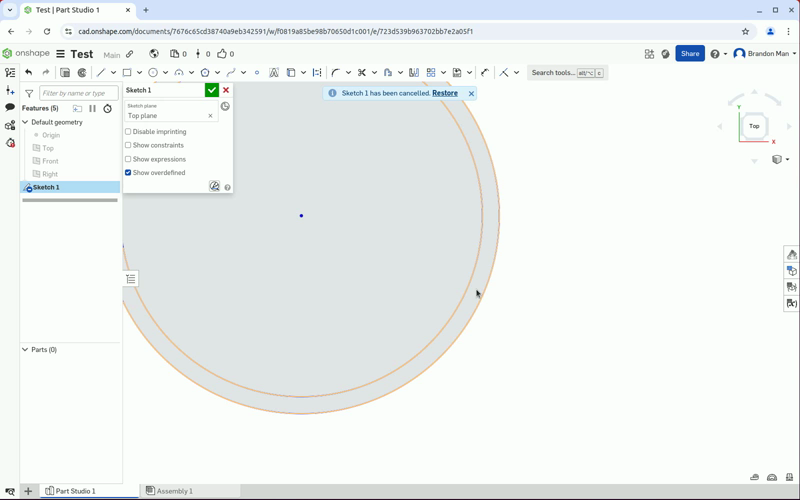
click(476, 289)
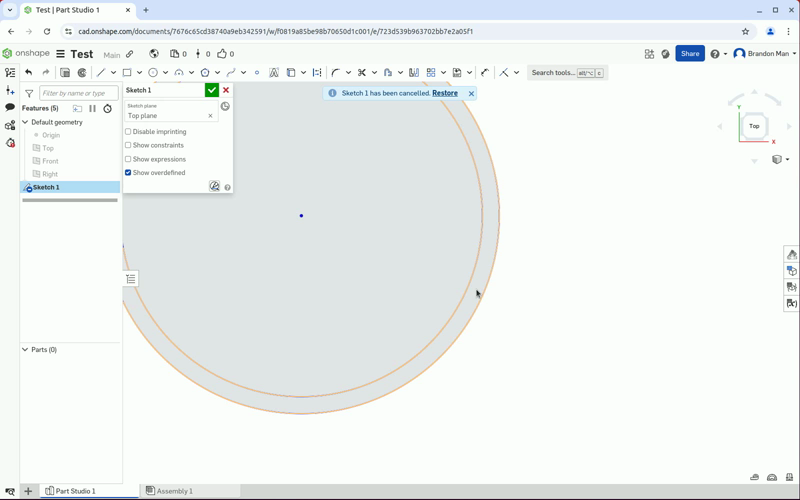
scroll(-6)
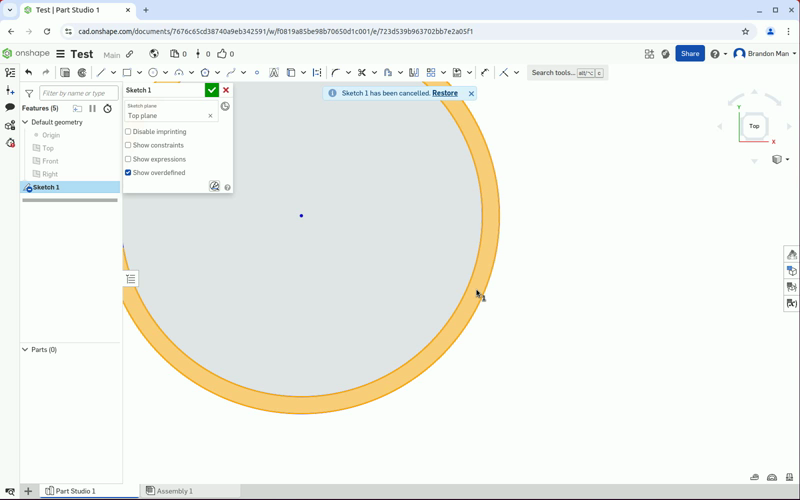
scroll(-6)
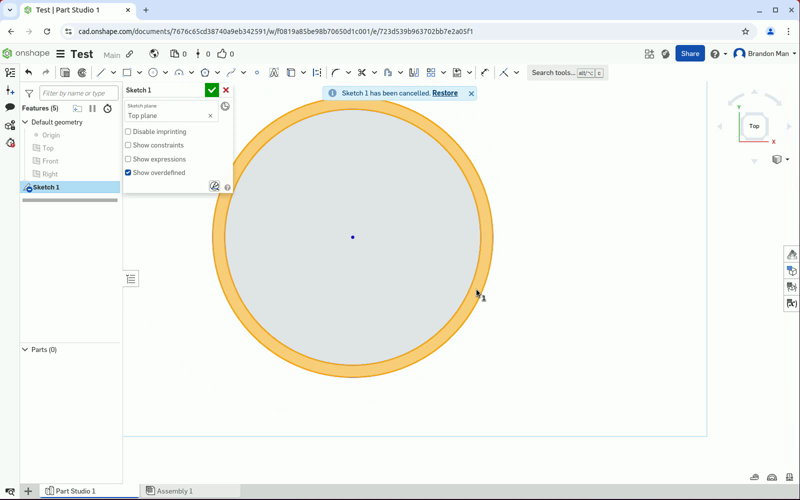
scroll(-6)
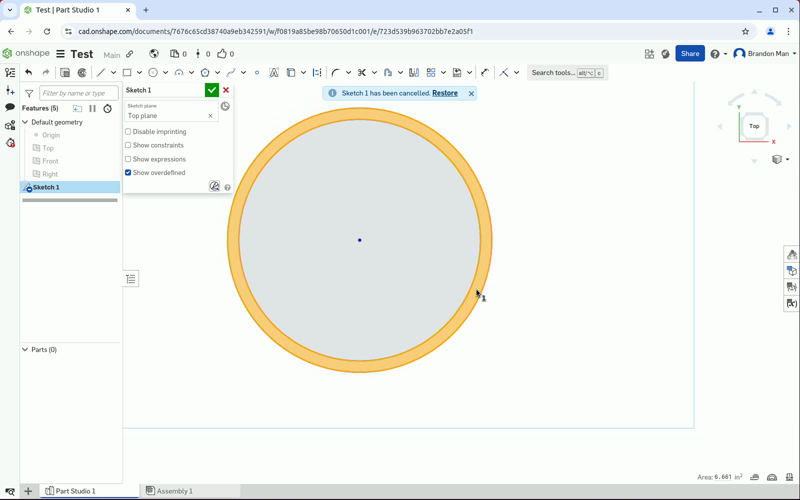
scroll(-6)
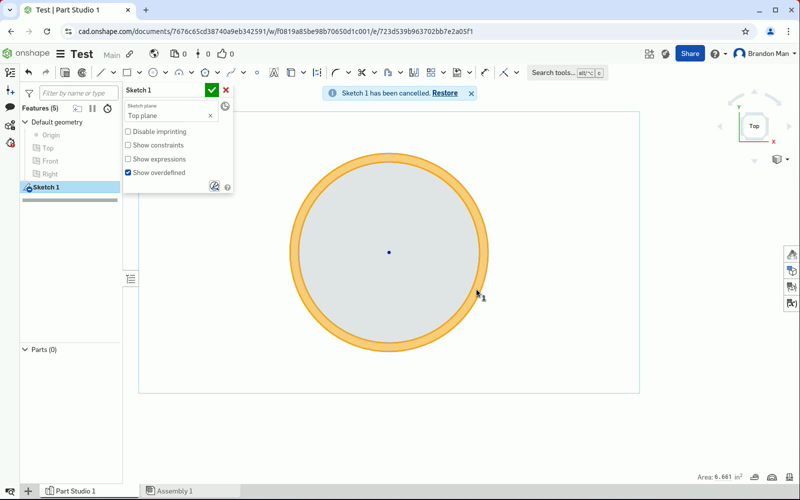
scroll(-6)
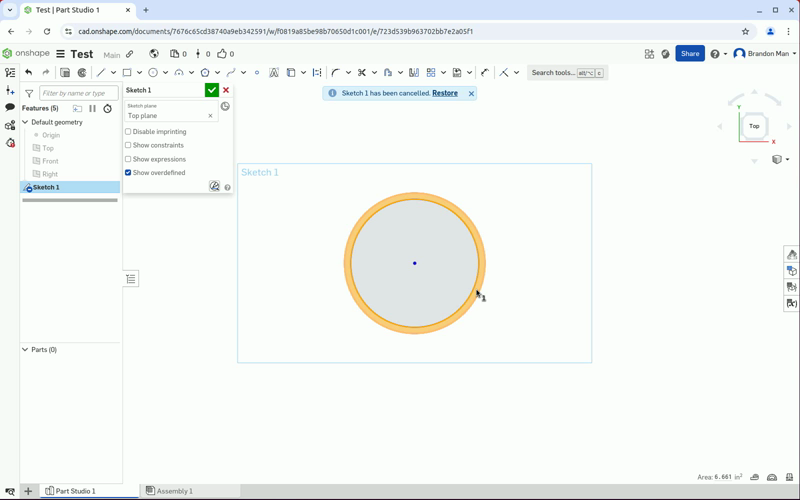
scroll(-6)
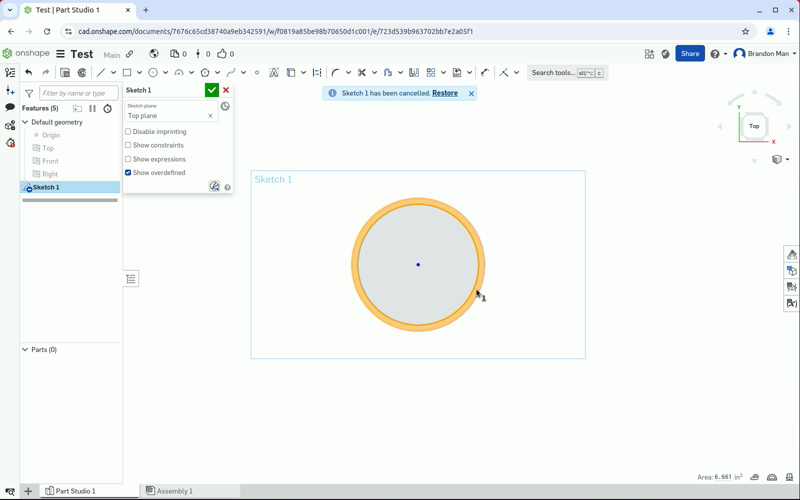
scroll(-6)
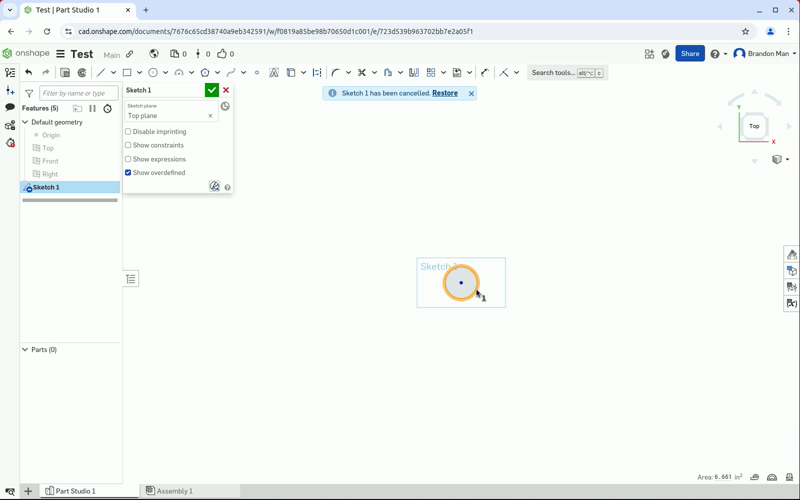
mouse_move(73, 352)
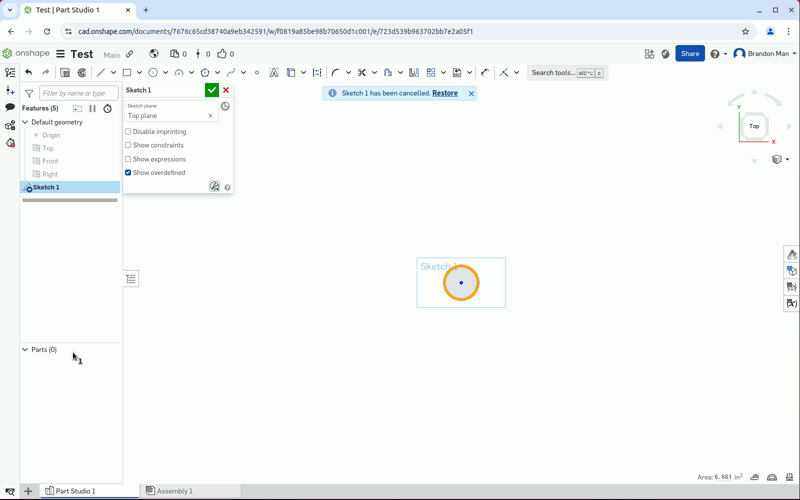
key(shift+y)
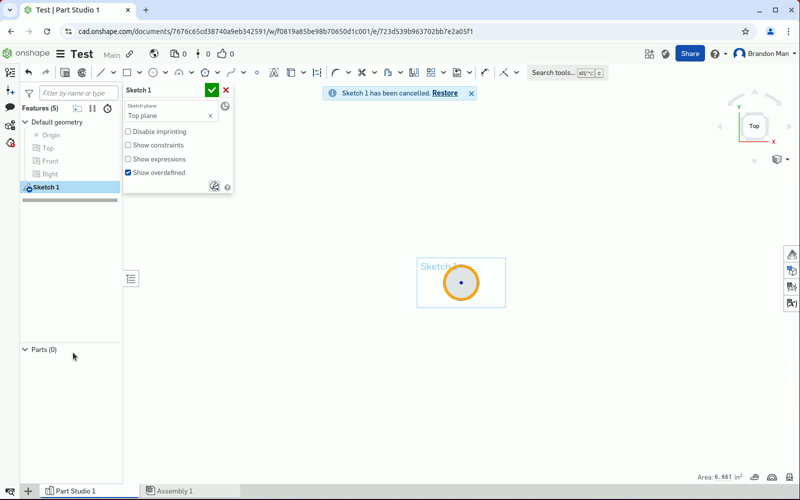
key(shift+e)
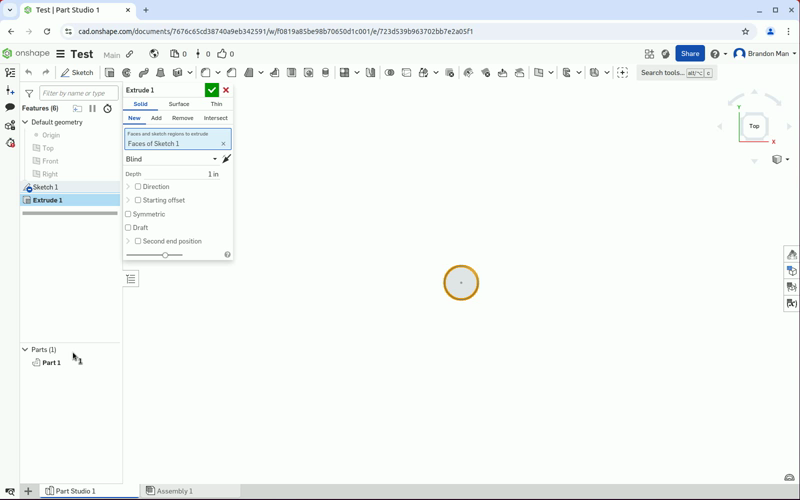
mouse_move(143, 106)
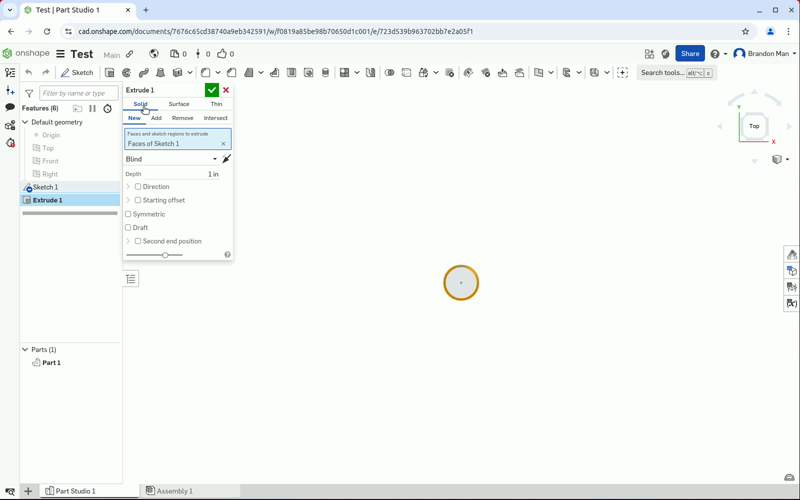
click(143, 106)
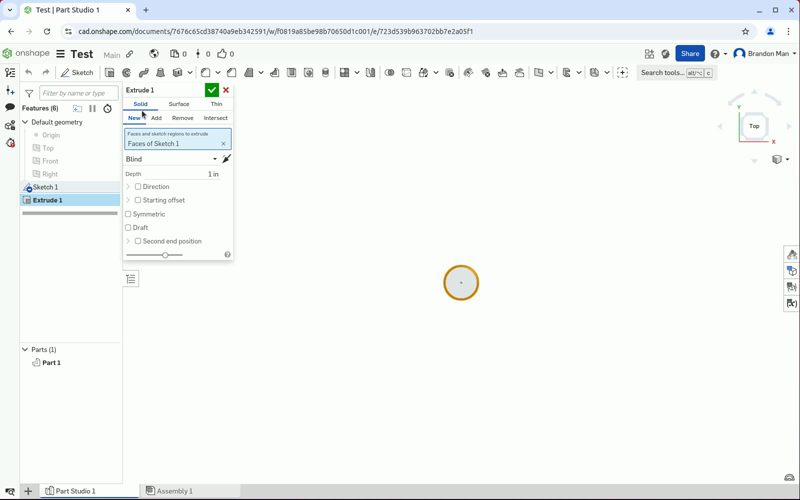
mouse_move(137, 120)
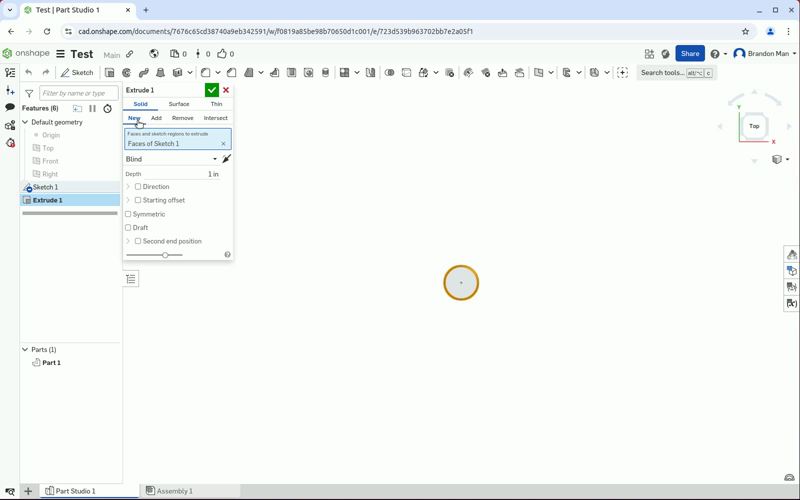
click(137, 120)
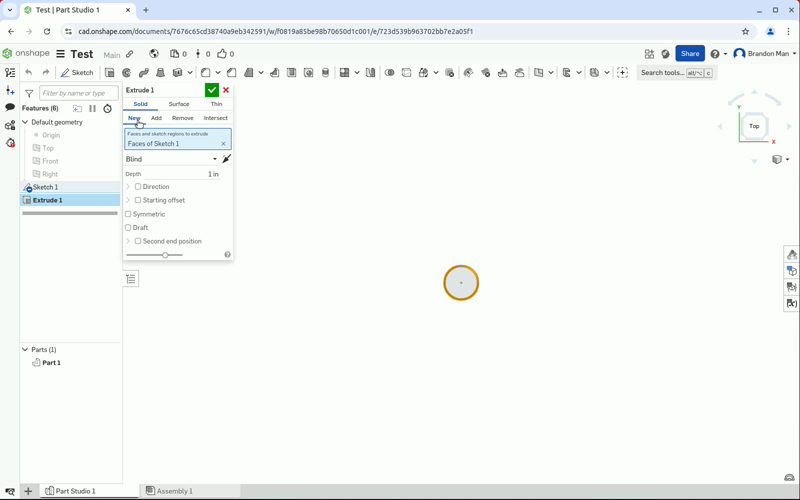
key(tab, 4)
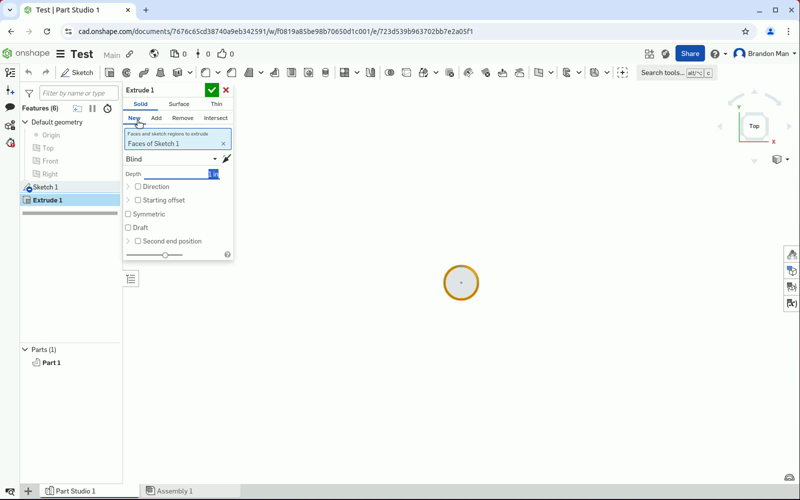
text(23.108)
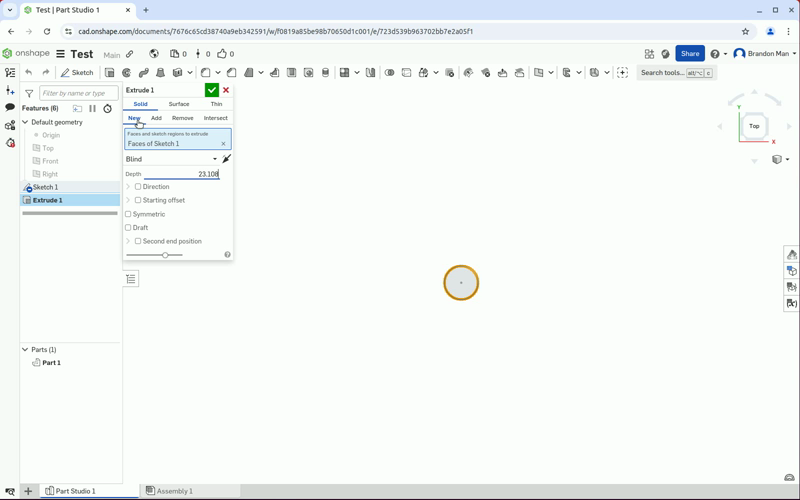
key(enter)
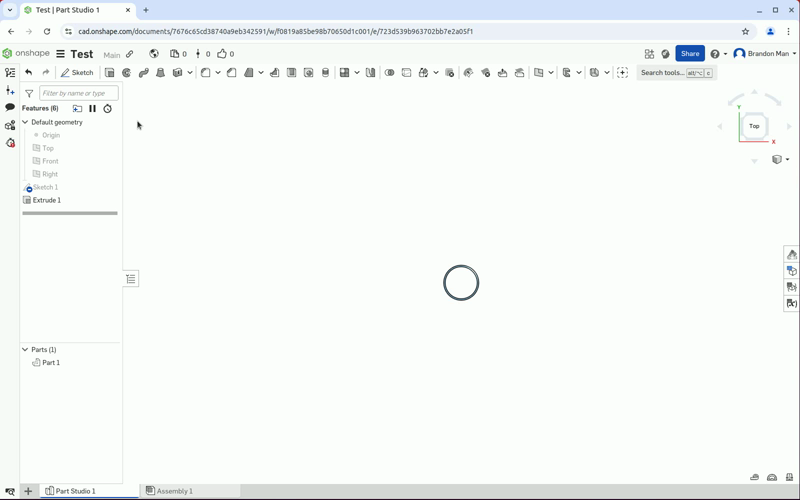
key(shift+h)
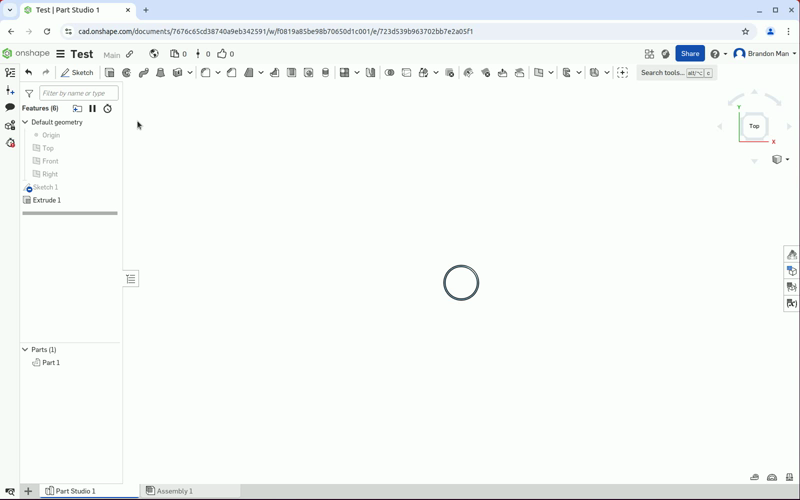
key(shift+h)
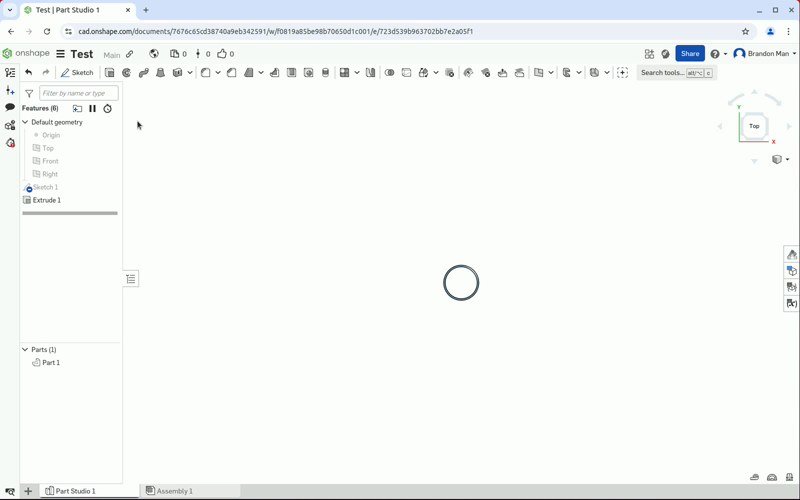
mouse_move(73, 189)
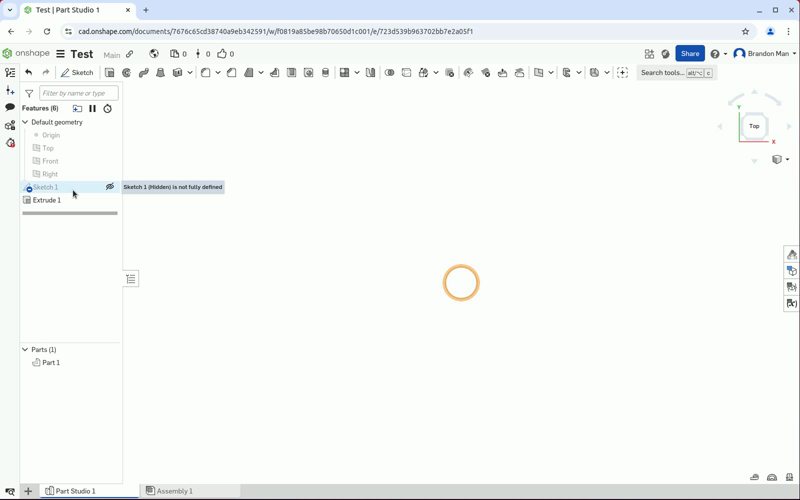
click(73, 189)
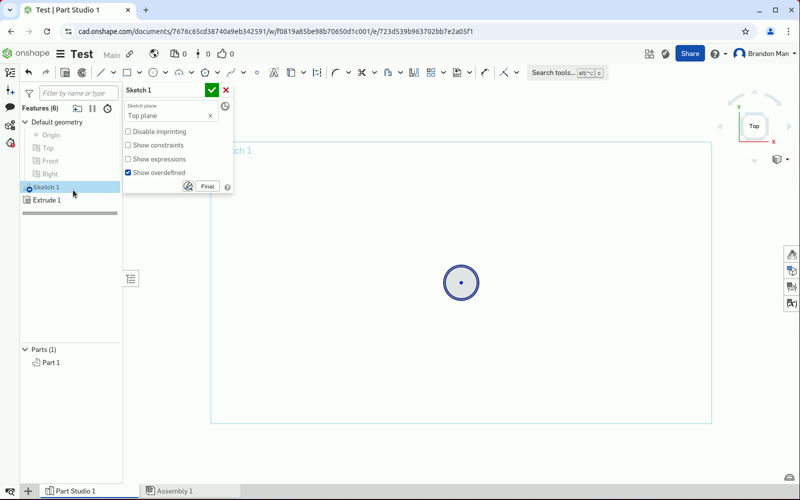
mouse_move(229, 92)
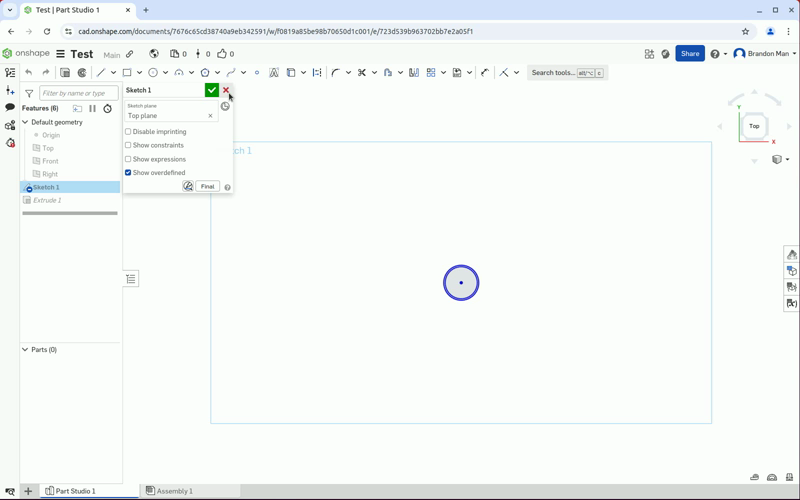
click(229, 92)
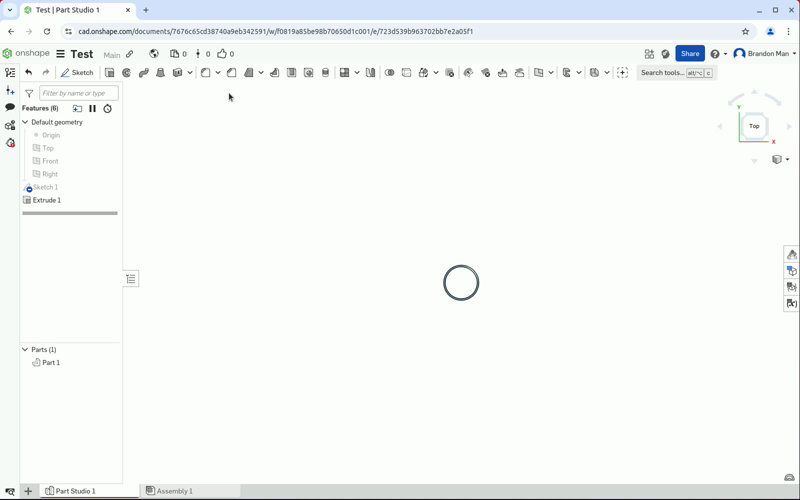
mouse_move(73, 352)
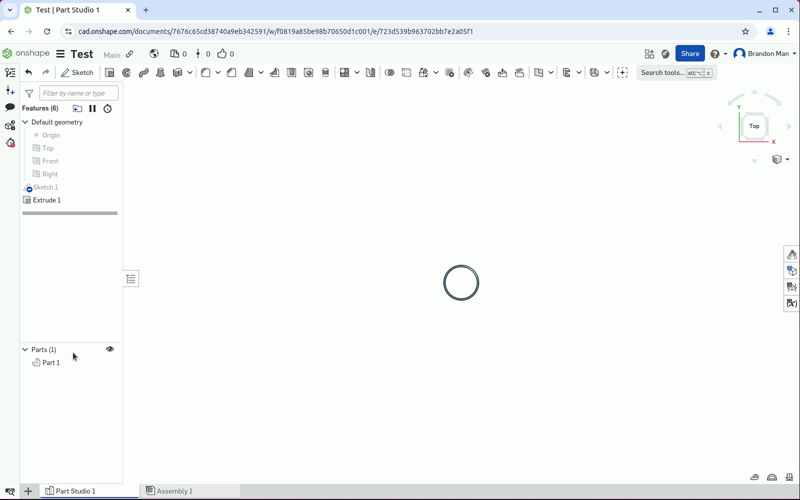
key(y)
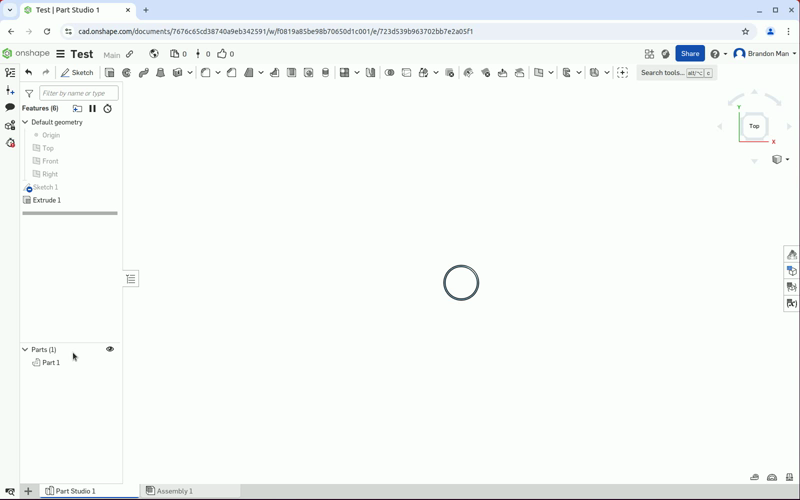
key(shift+p)
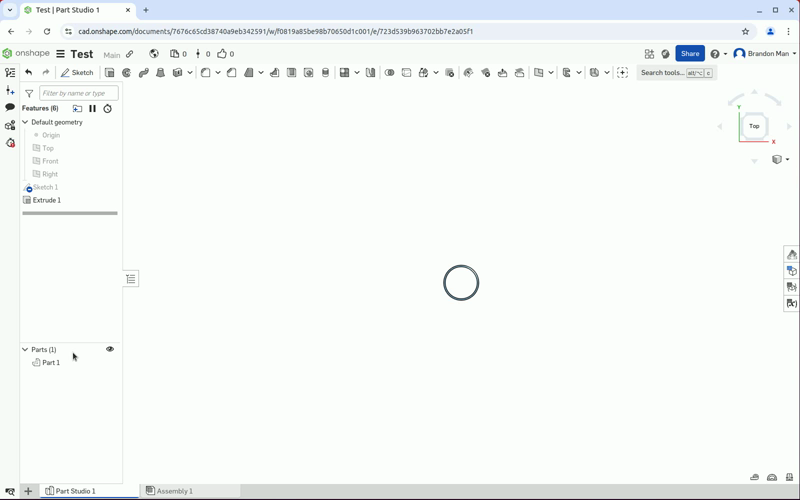
key(space)
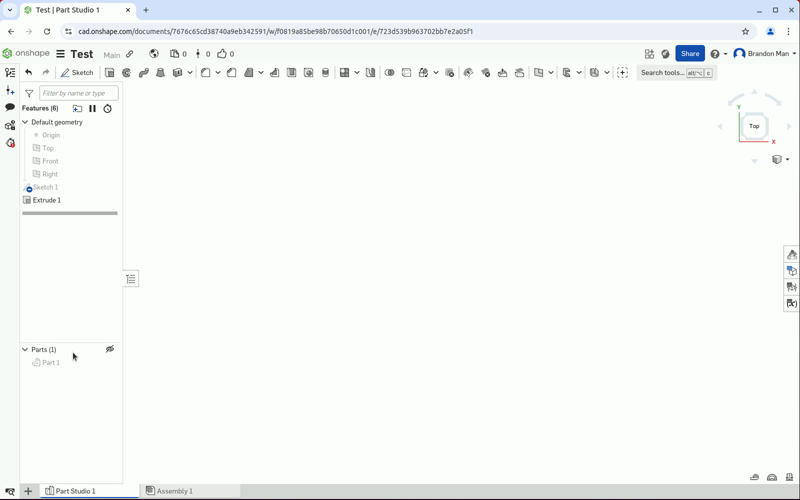
key_down(shift)
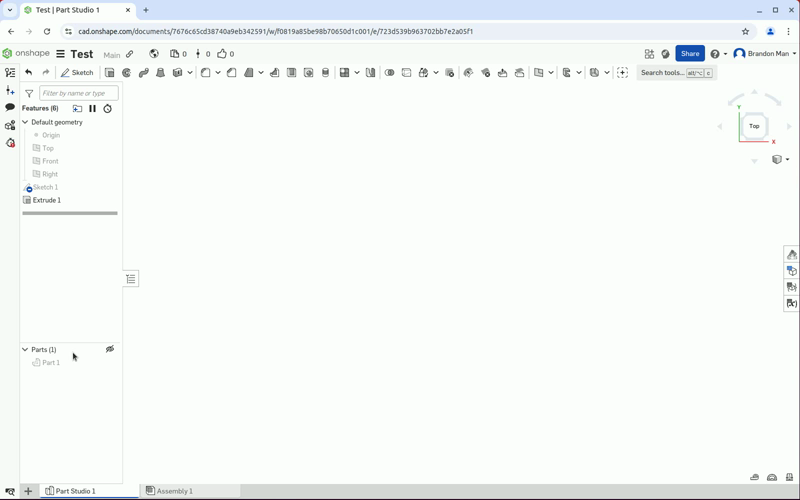
key(up)
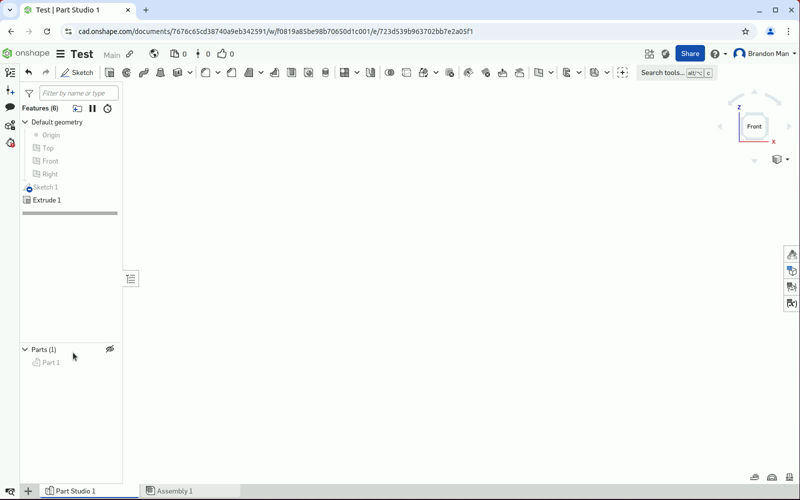
key_up(shift)
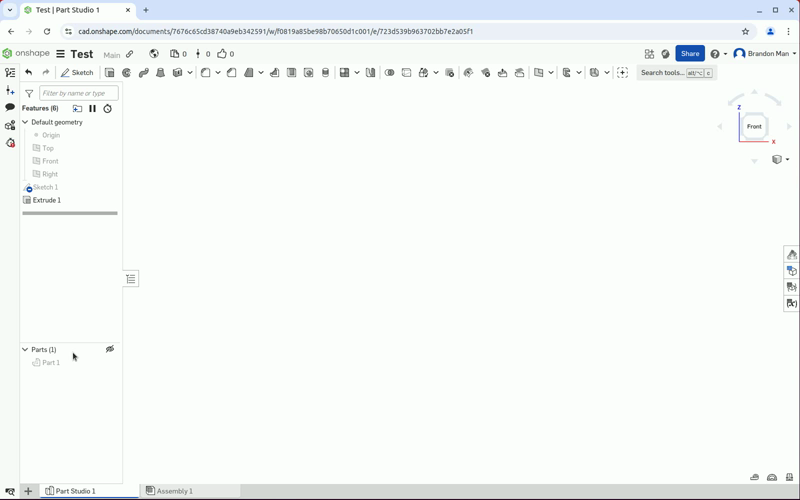
mouse_move(73, 352)
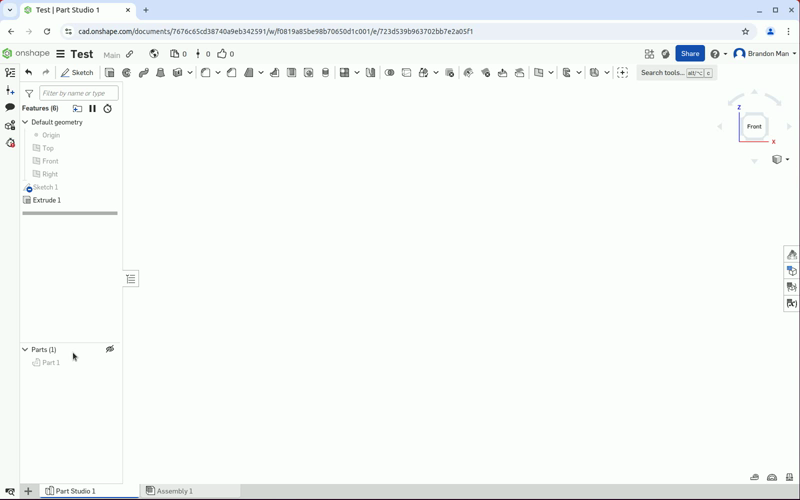
key(shift+y)
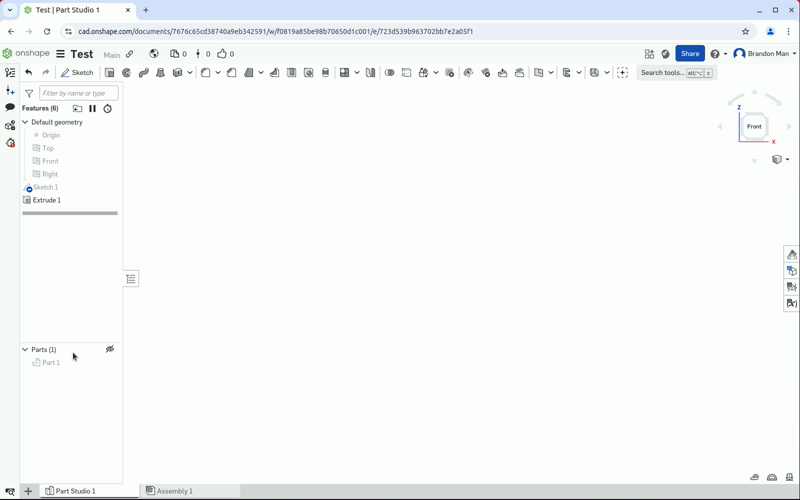
key(shift+s)
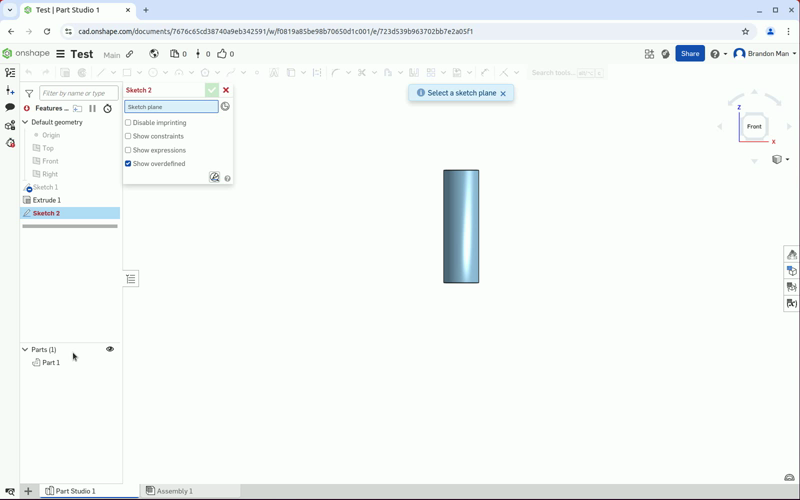
mouse_move(73, 163)
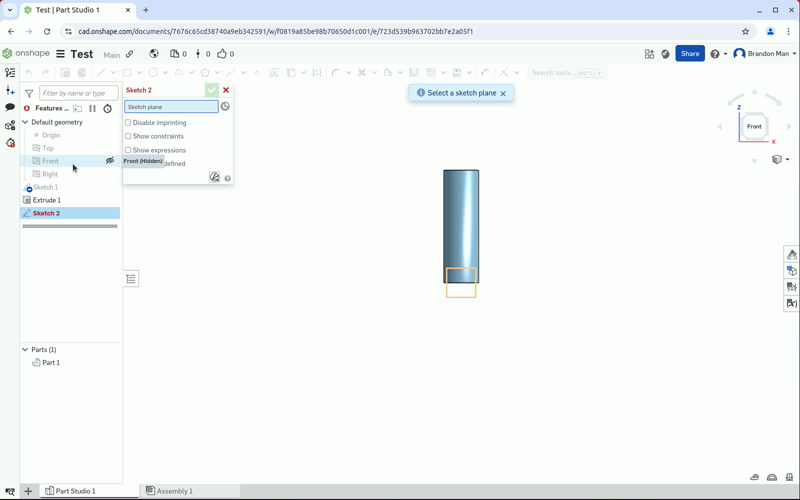
click(73, 163)
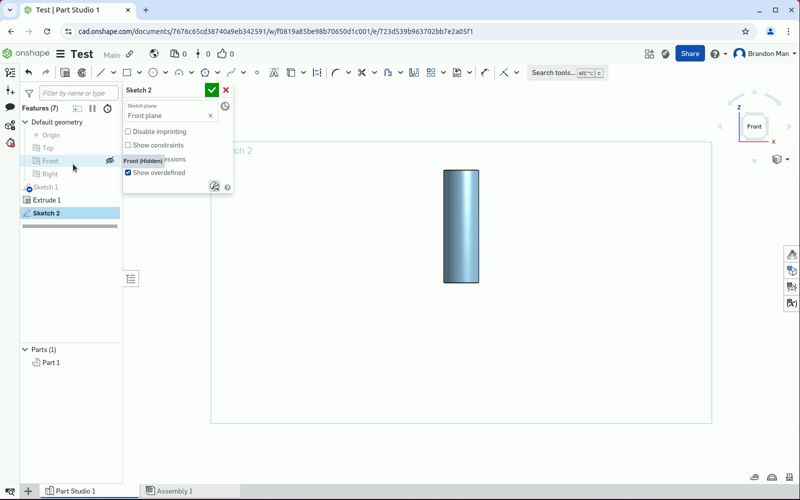
mouse_move(73, 352)
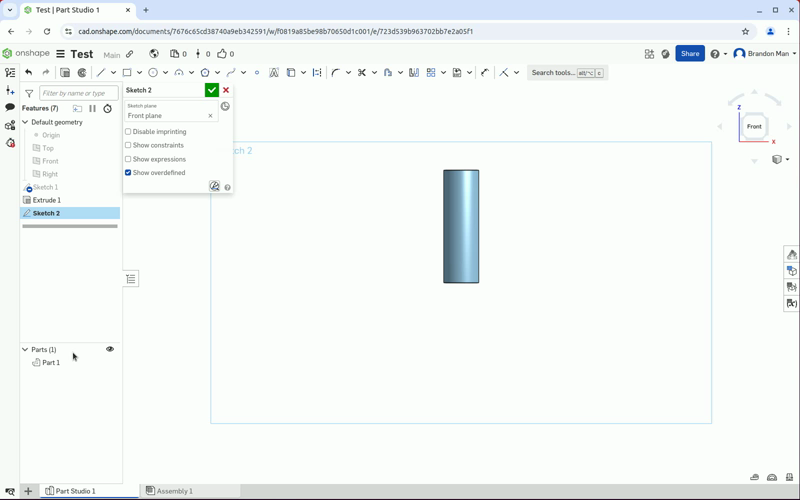
key(y)
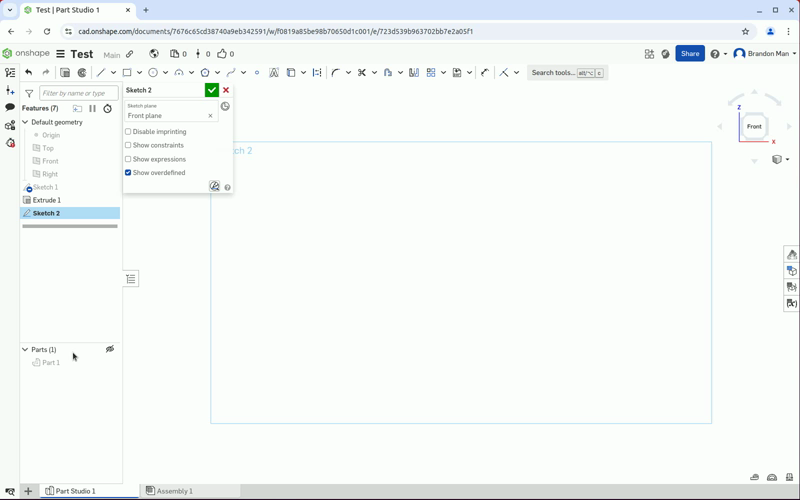
key(l)
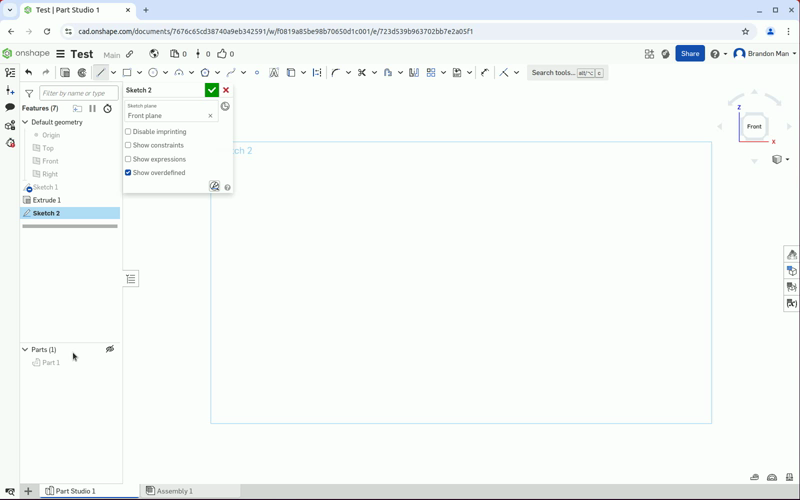
key_down(shift)
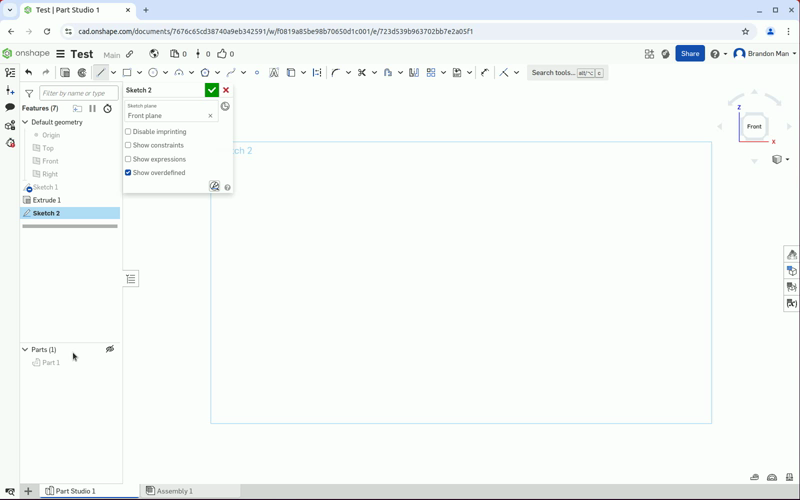
mouse_move(452, 207)
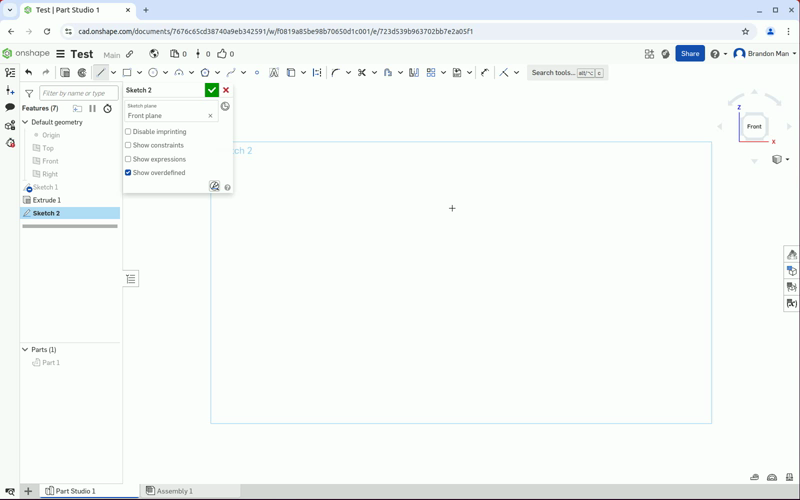
click(452, 207)
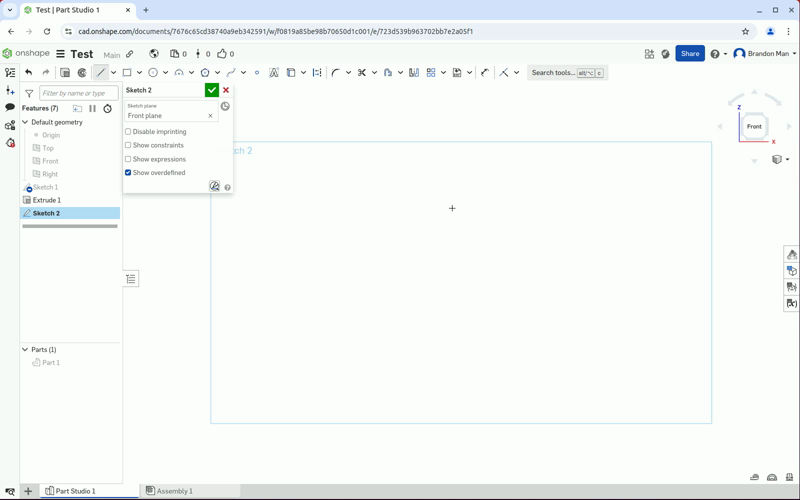
key_up(shift)
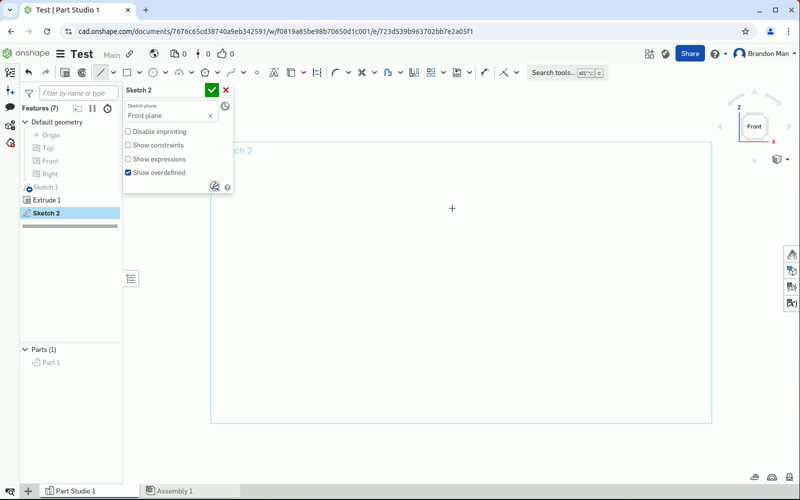
key_down(shift)
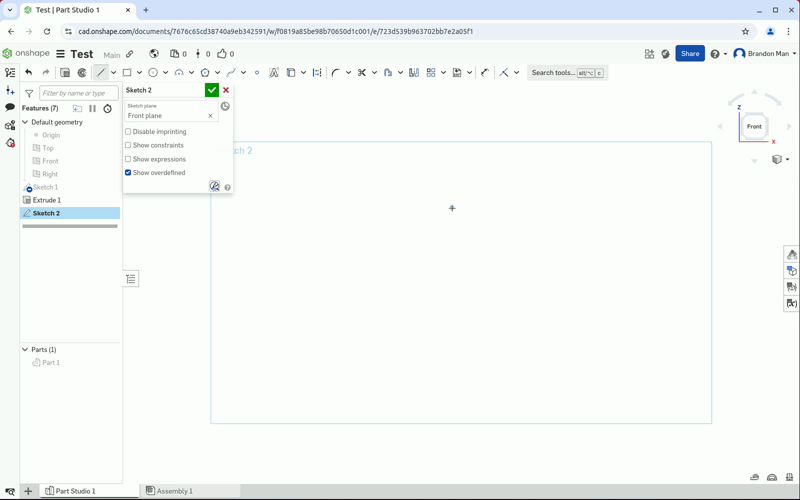
mouse_move(482, 207)
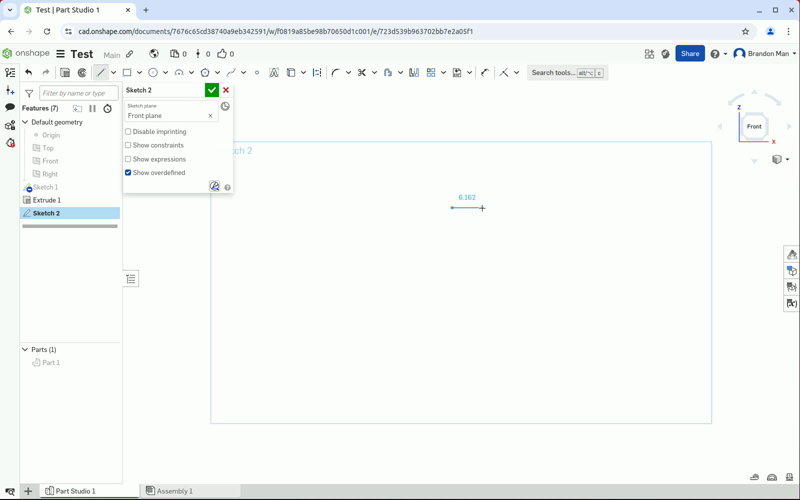
mouse_move(470, 207)
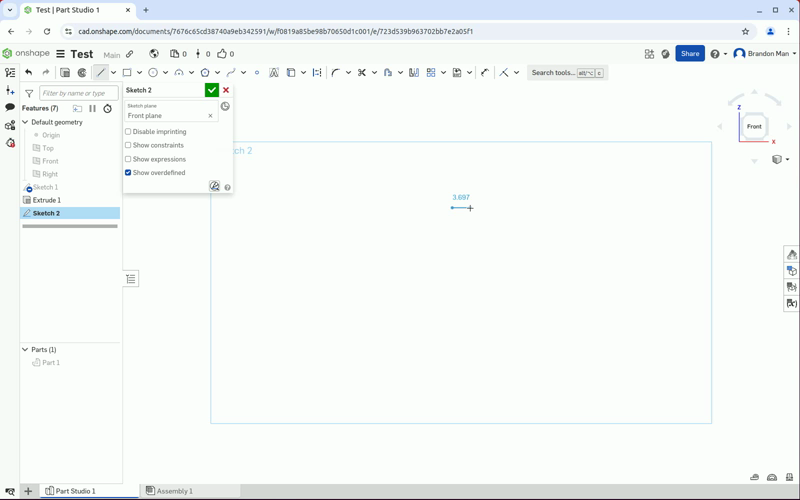
click(470, 207)
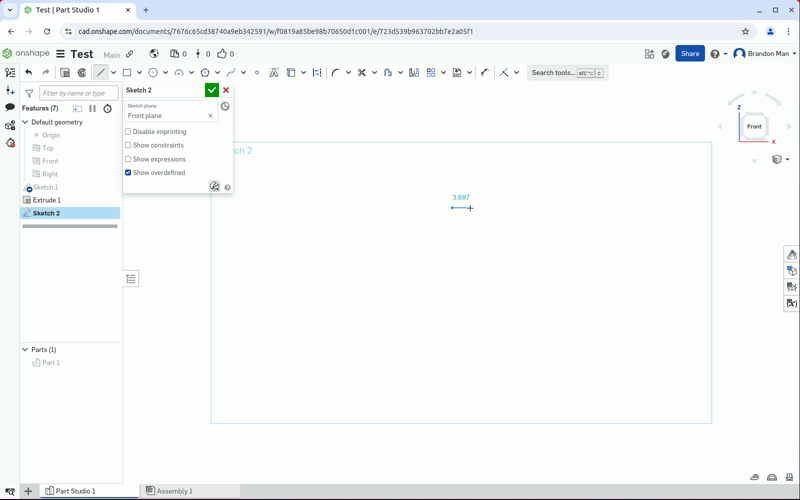
key_up(shift)
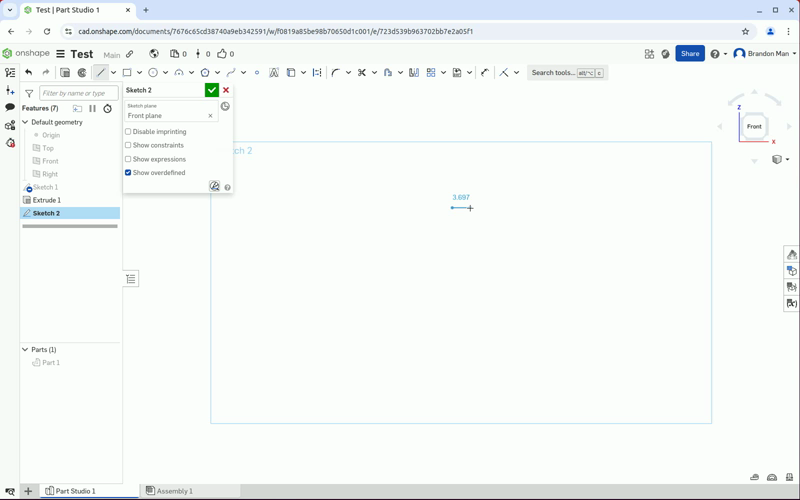
key_down(shift)
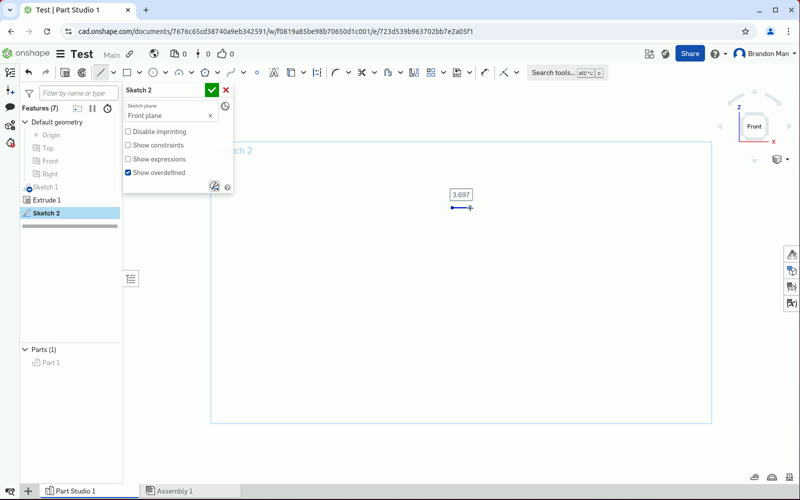
mouse_move(500, 207)
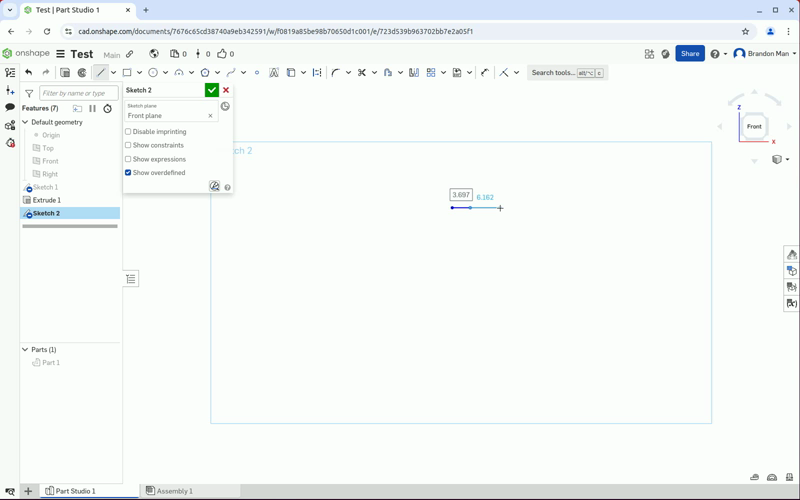
mouse_move(470, 176)
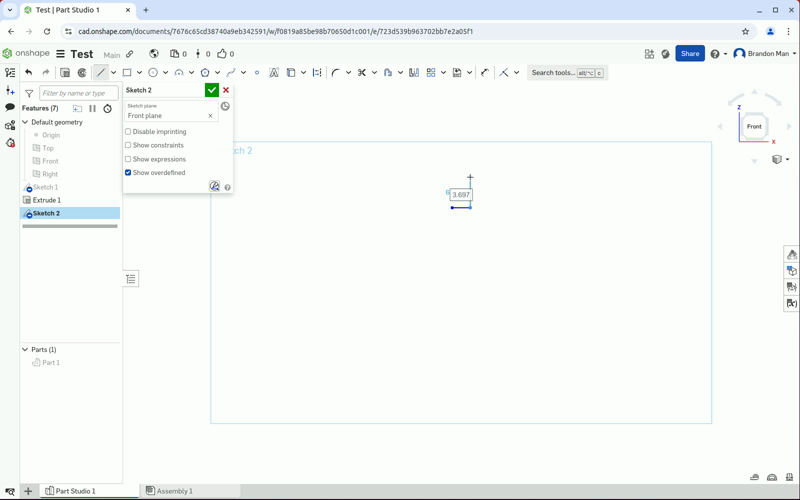
click(470, 176)
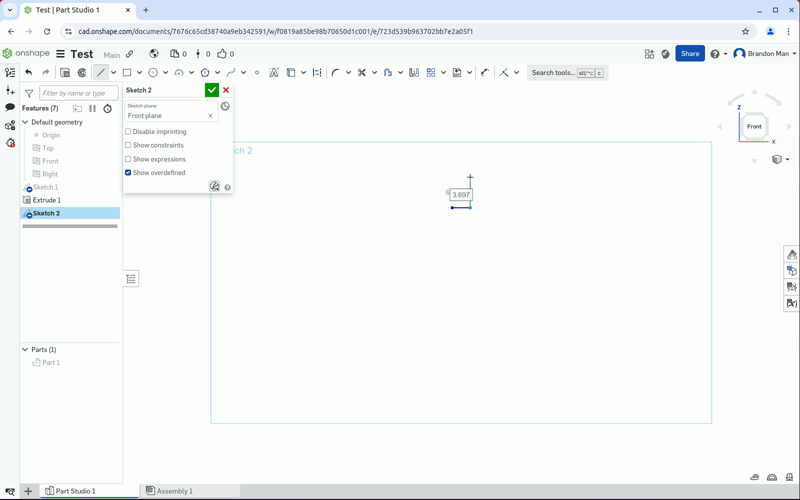
key_up(shift)
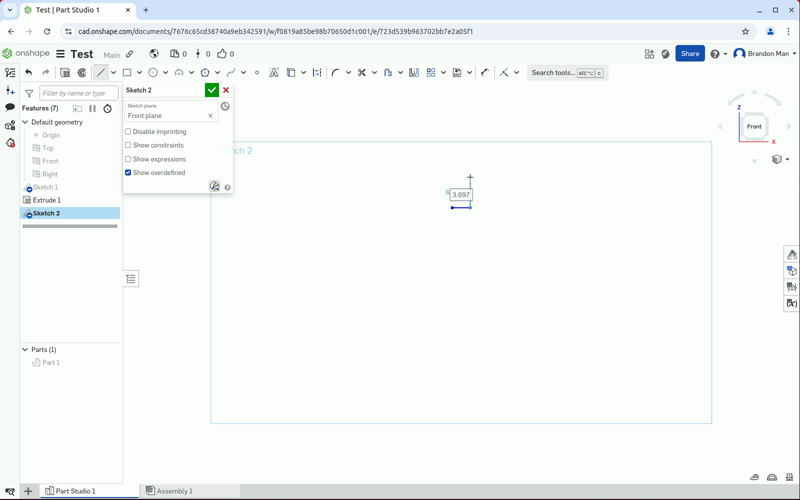
key_down(shift)
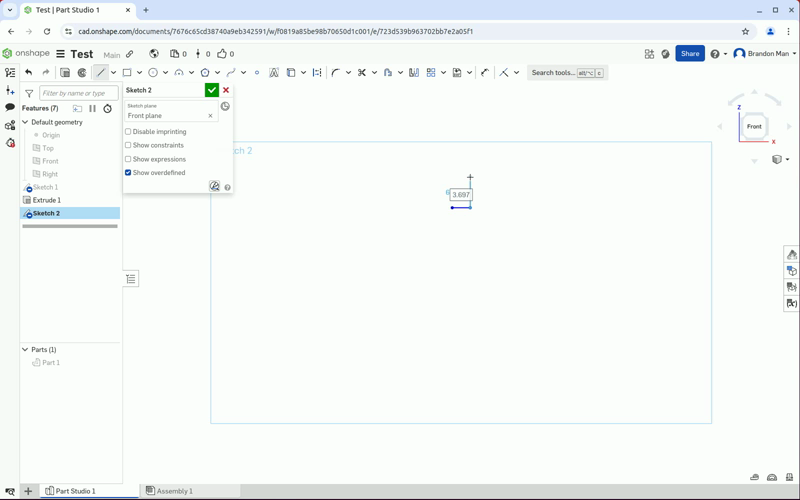
mouse_move(500, 176)
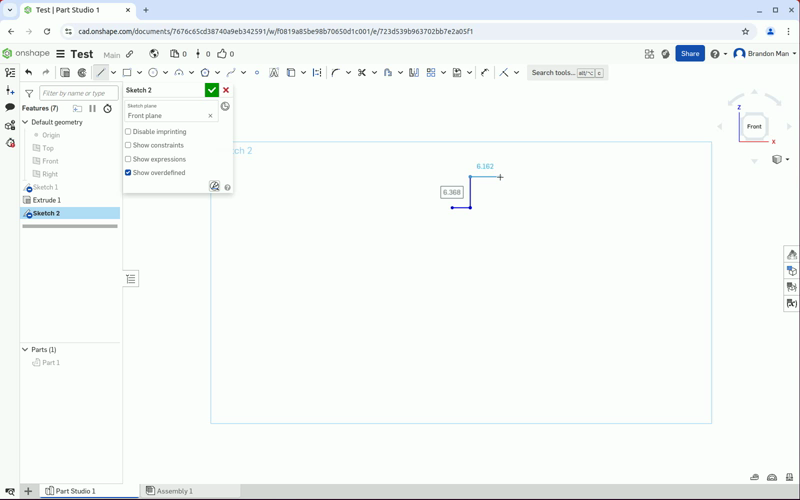
mouse_move(452, 176)
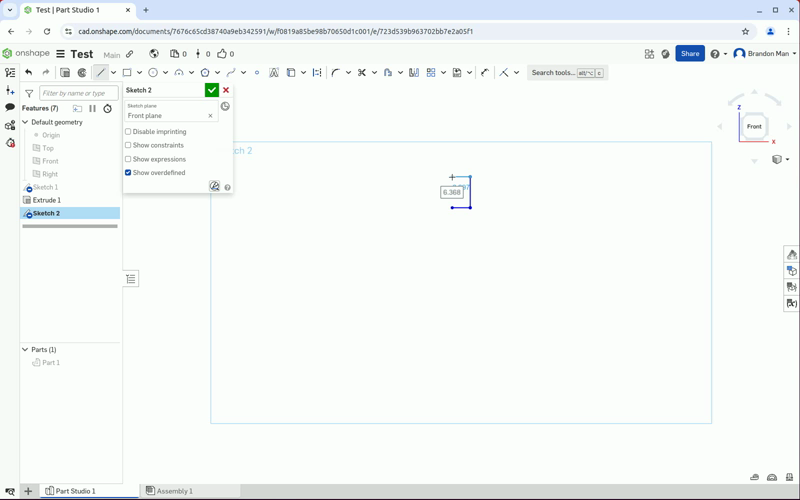
click(452, 176)
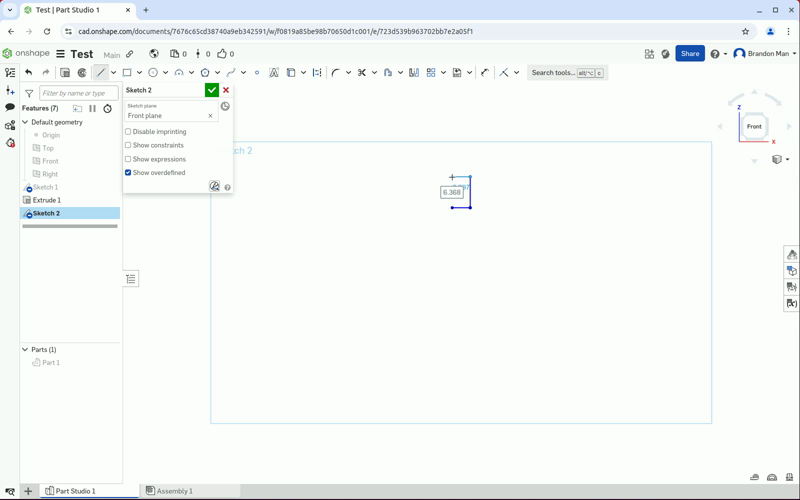
key_up(shift)
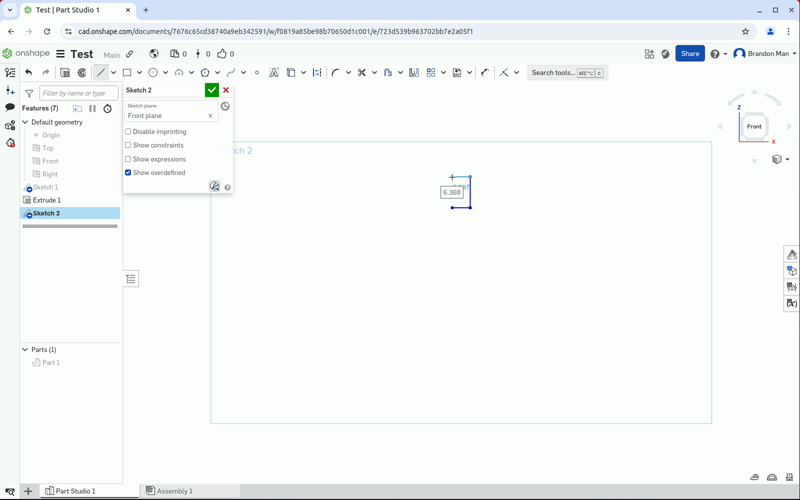
mouse_move(482, 176)
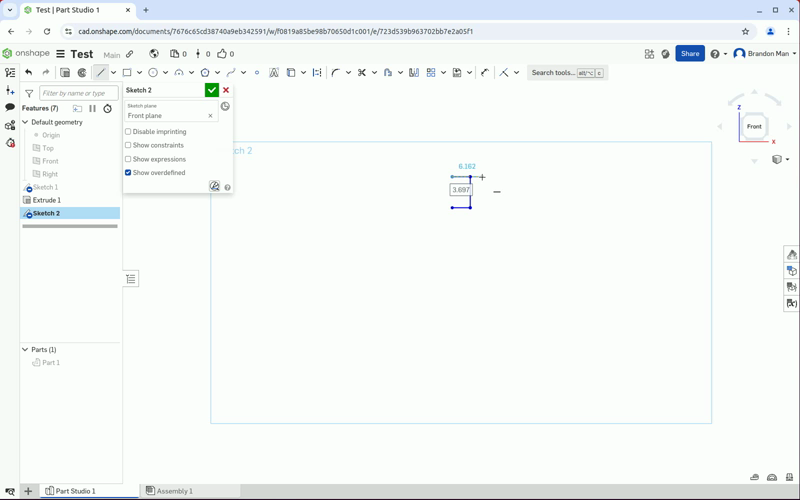
key_down(shift)
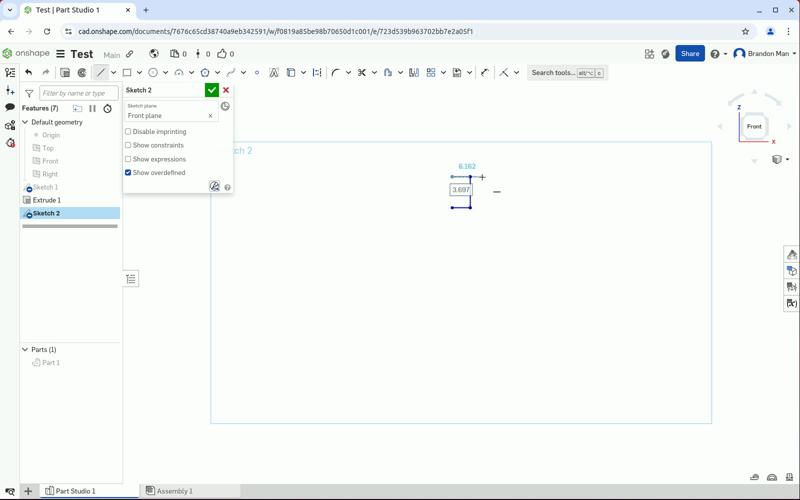
mouse_move(452, 207)
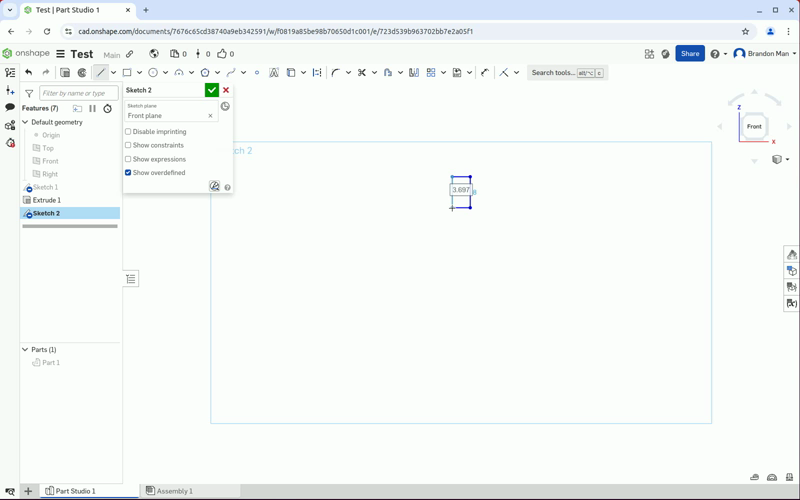
key_up(shift)
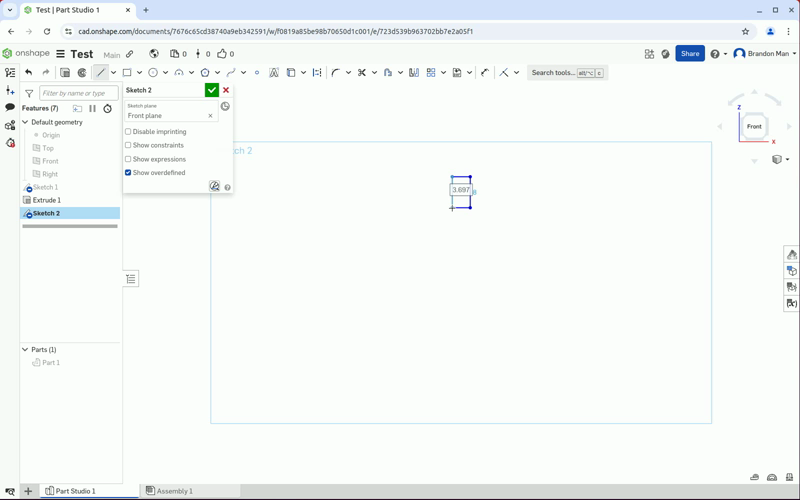
click(452, 207)
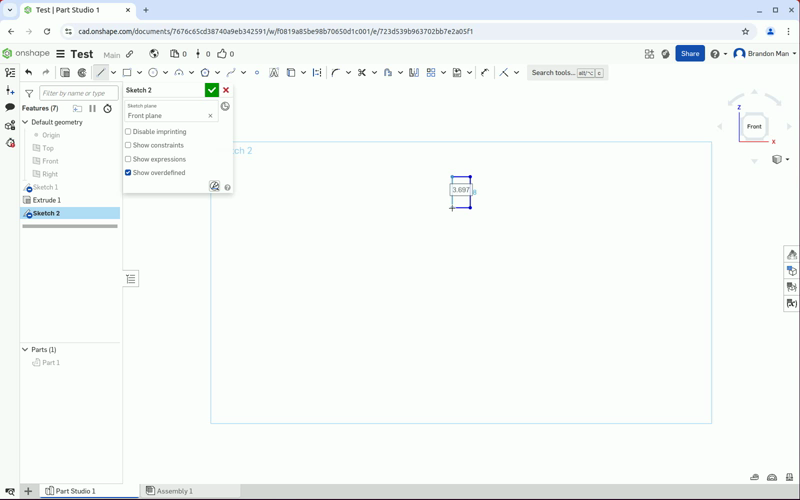
key(esc)
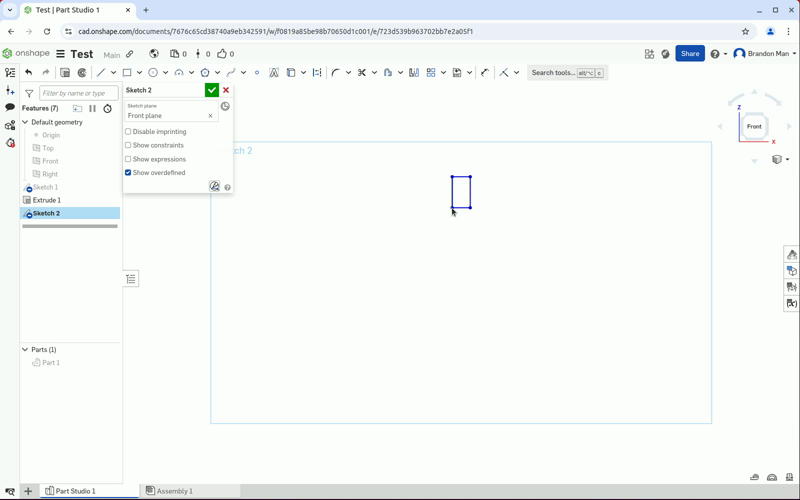
mouse_move(457, 196)
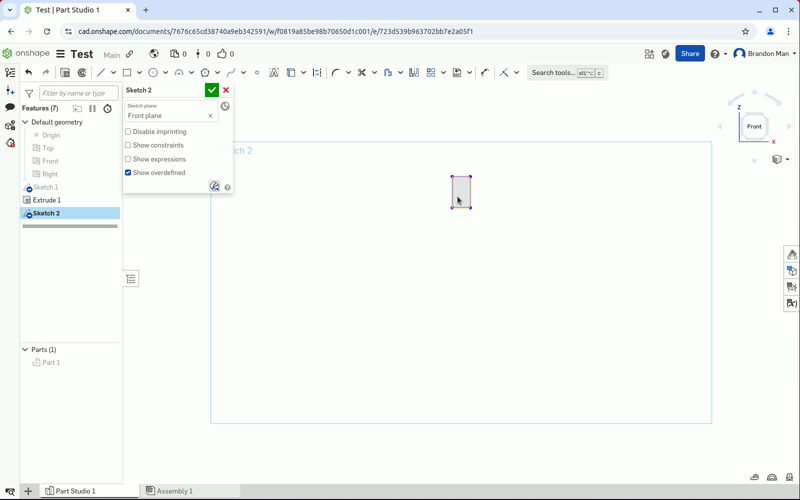
scroll(6)
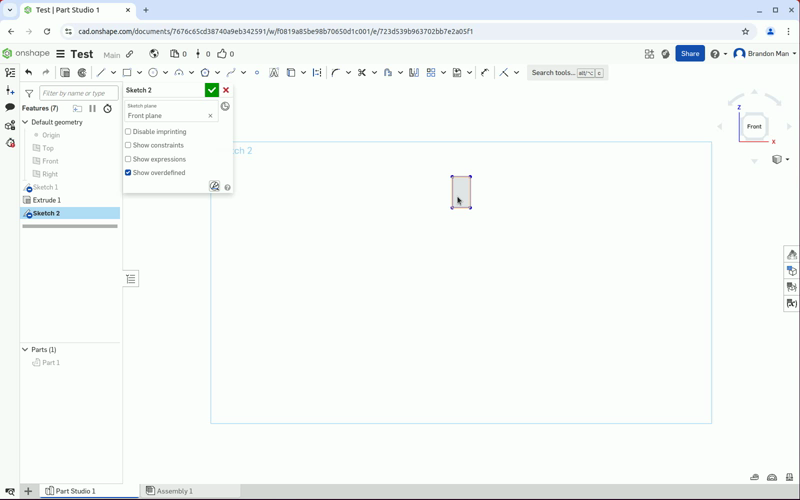
scroll(6)
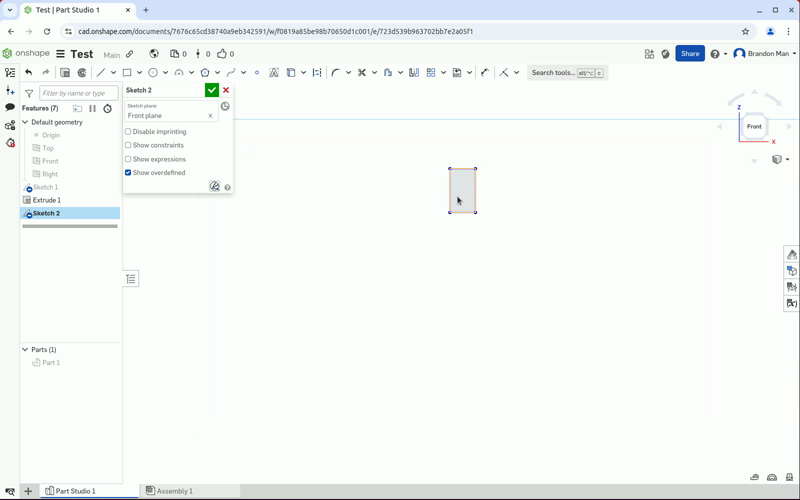
scroll(6)
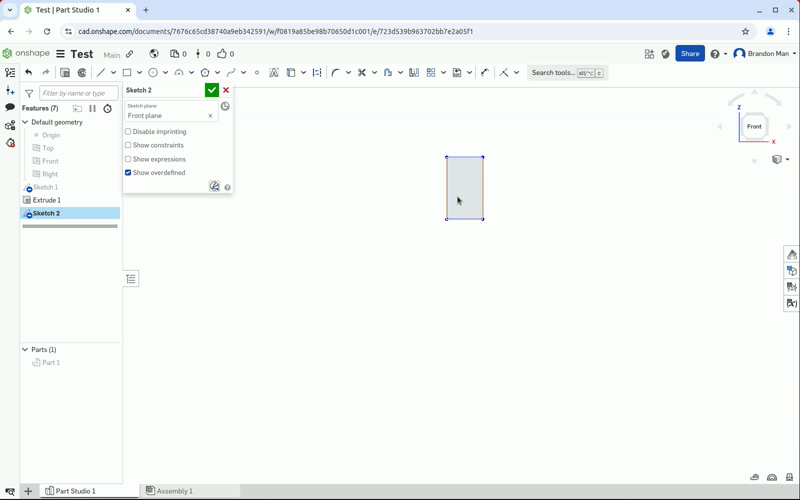
scroll(6)
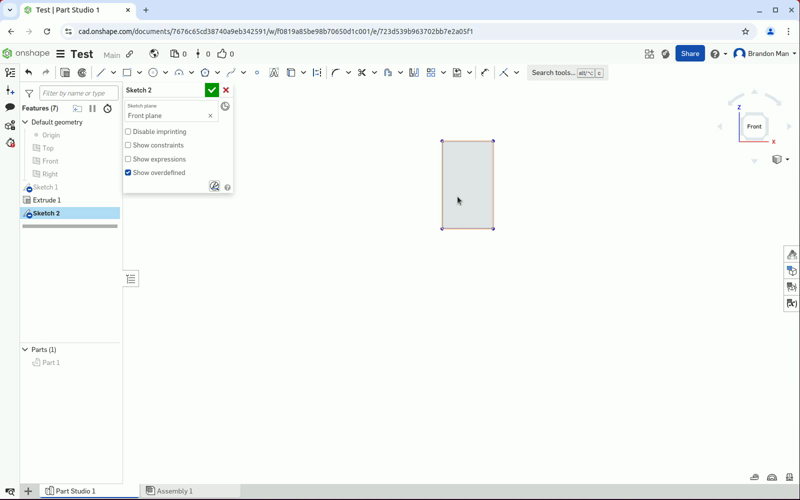
scroll(6)
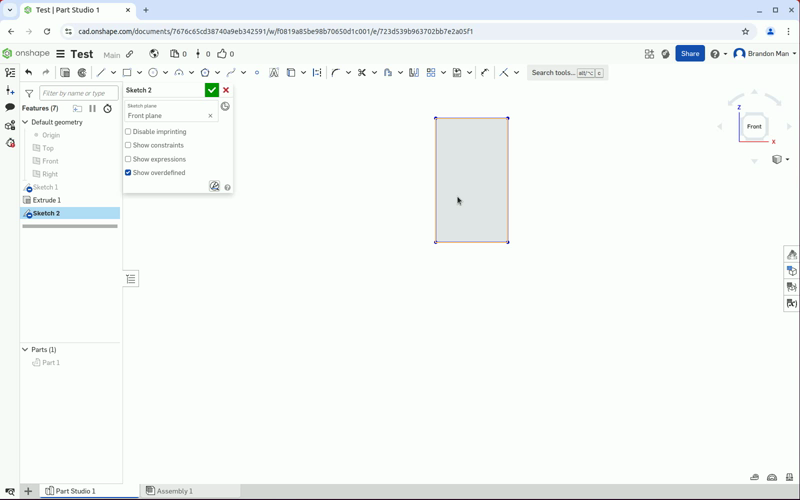
scroll(6)
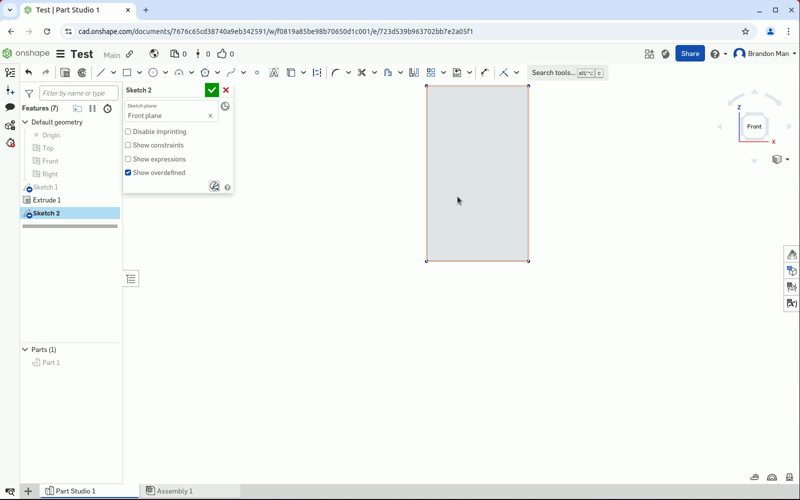
scroll(6)
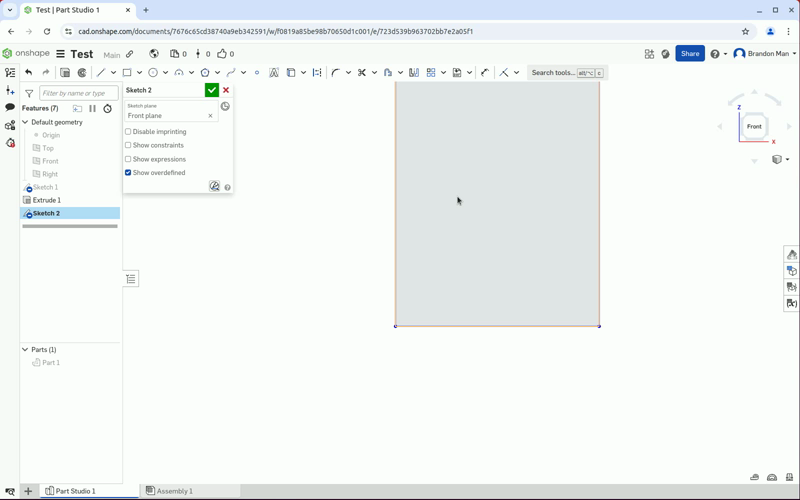
click(457, 196)
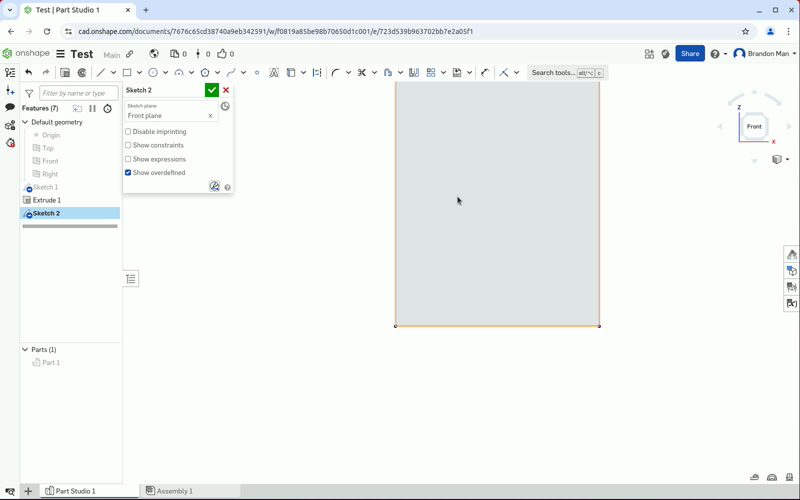
scroll(-6)
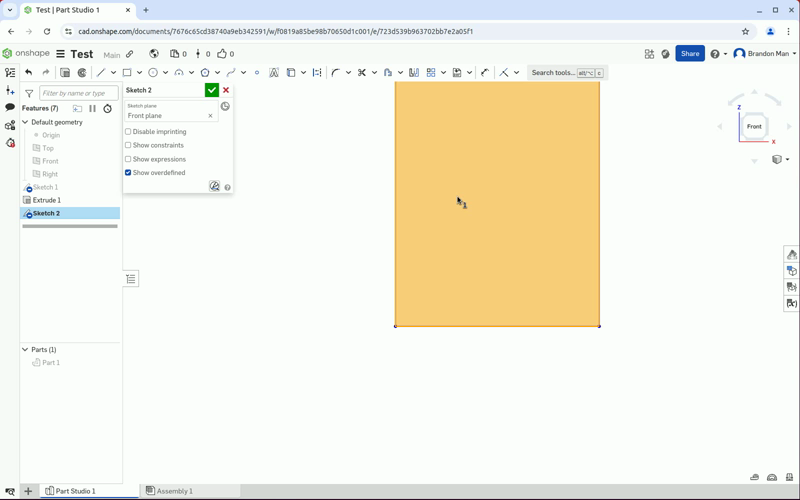
scroll(-6)
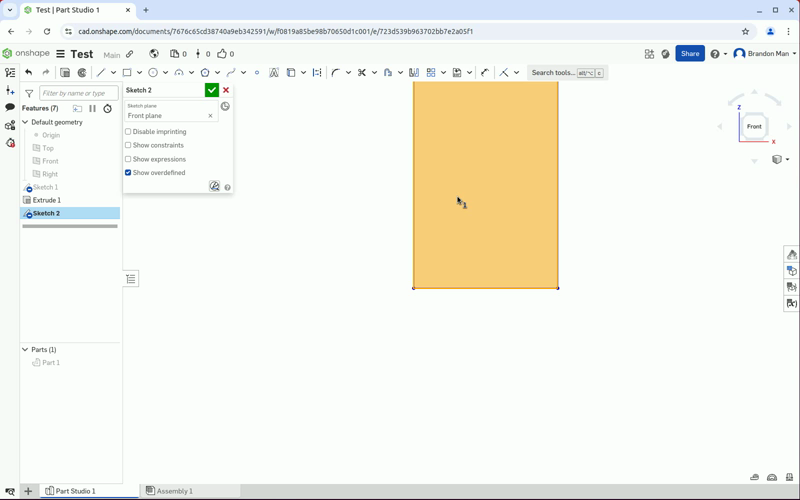
scroll(-6)
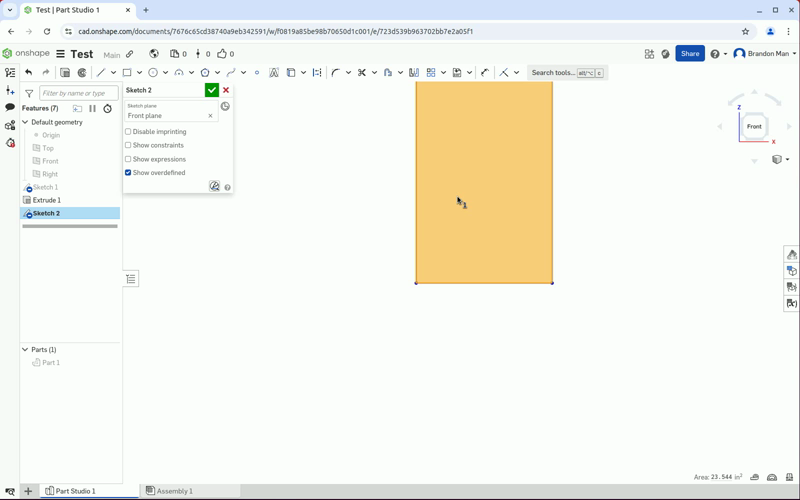
scroll(-6)
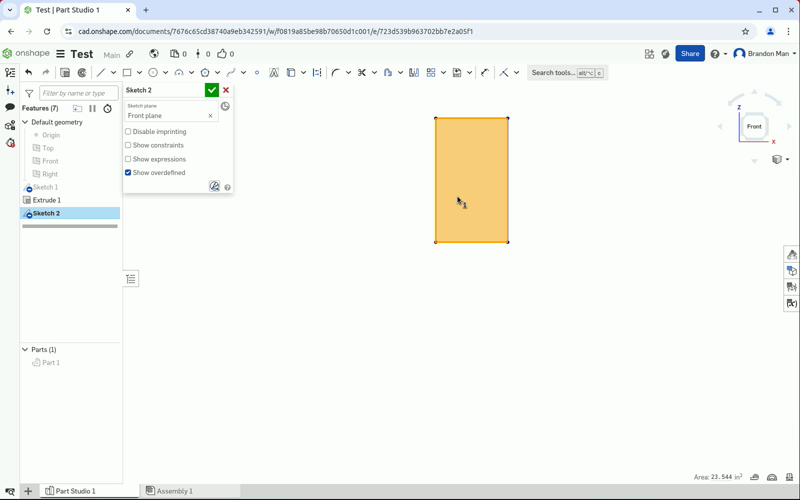
scroll(-6)
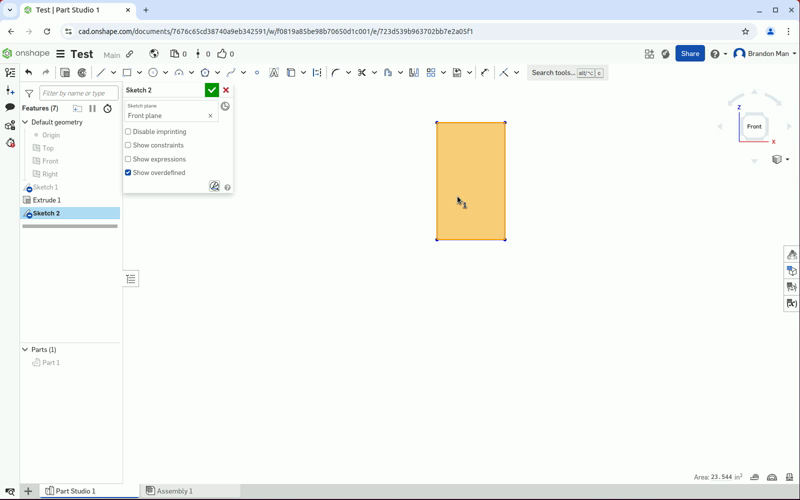
scroll(-6)
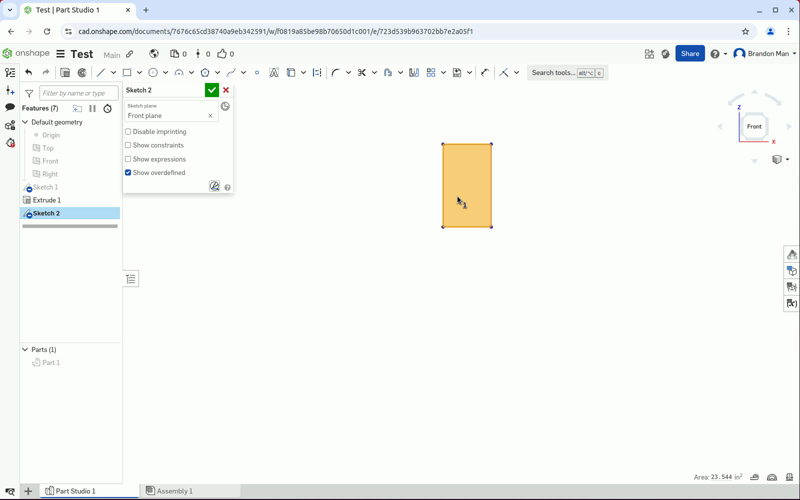
scroll(-6)
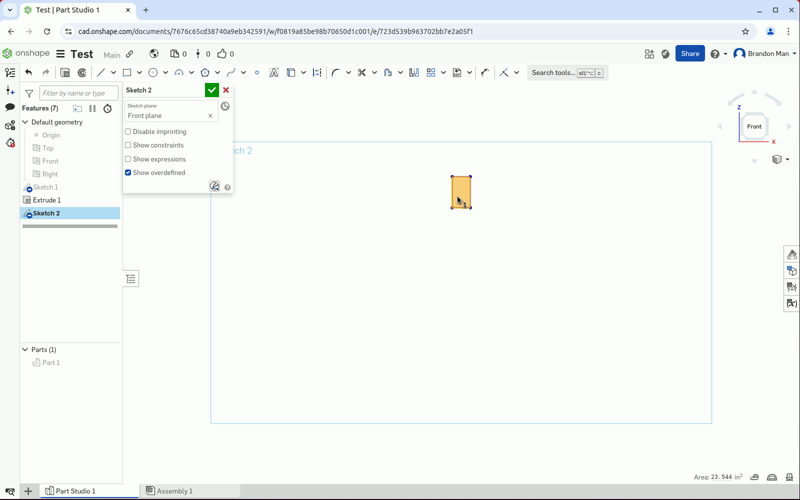
mouse_move(73, 352)
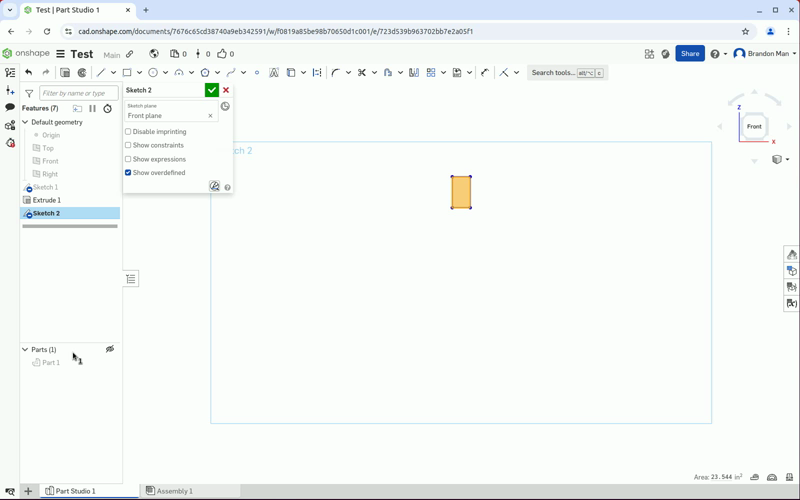
key(shift+y)
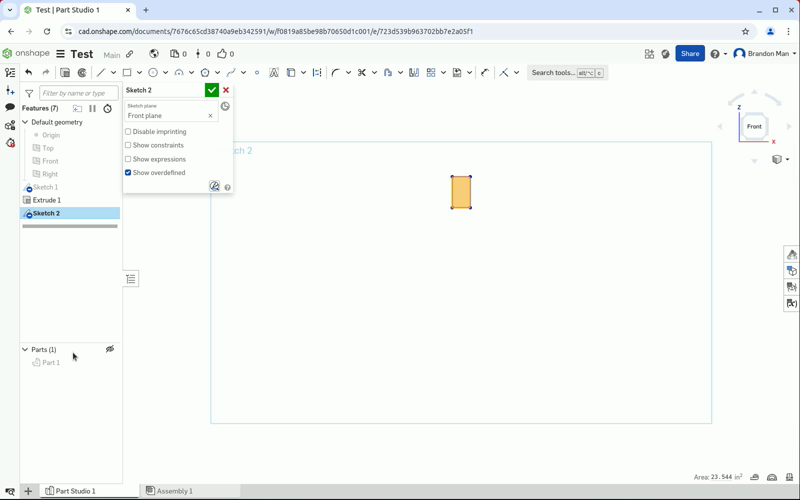
key(shift+e)
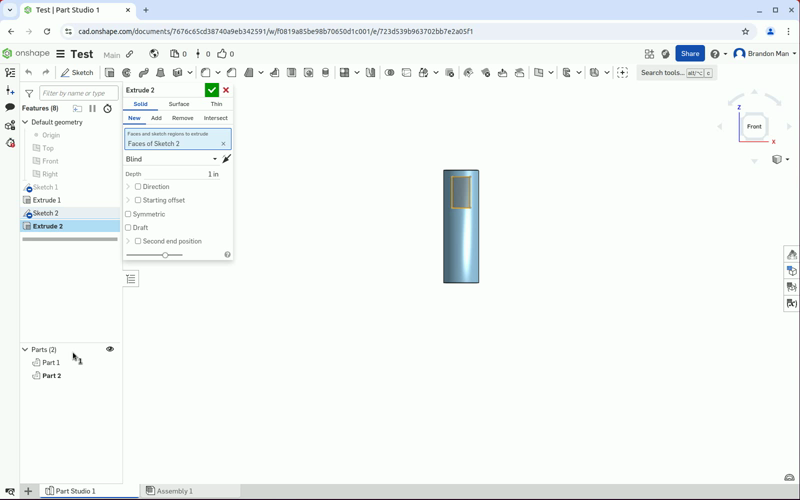
mouse_move(143, 106)
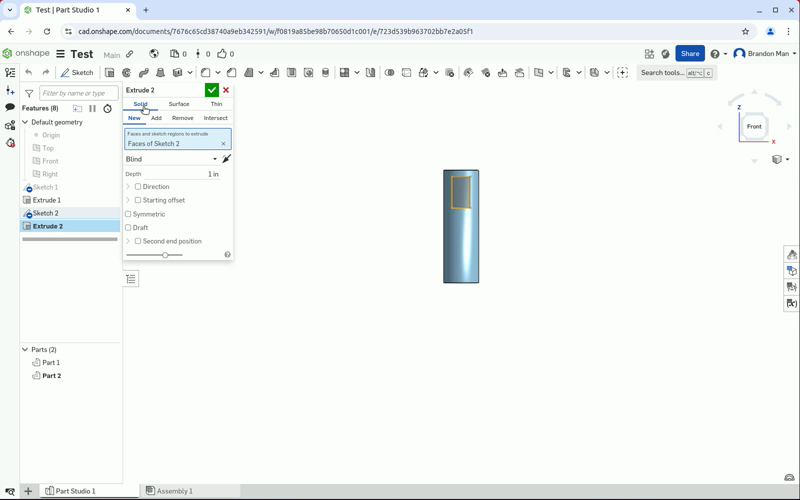
click(143, 106)
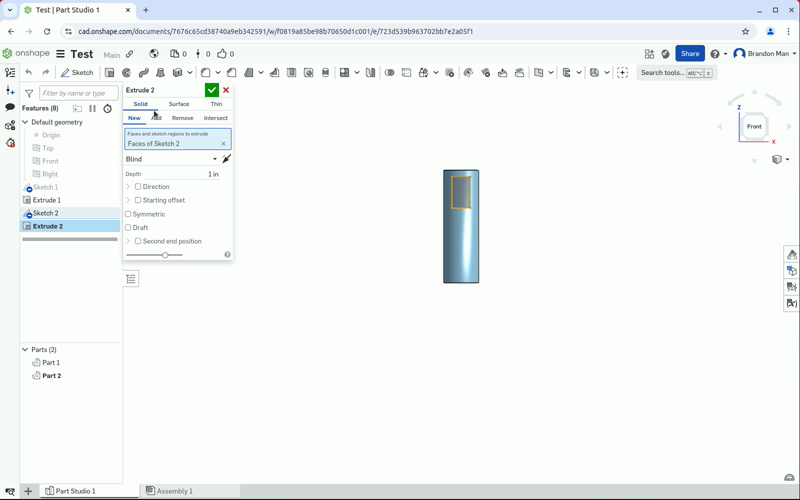
mouse_move(186, 120)
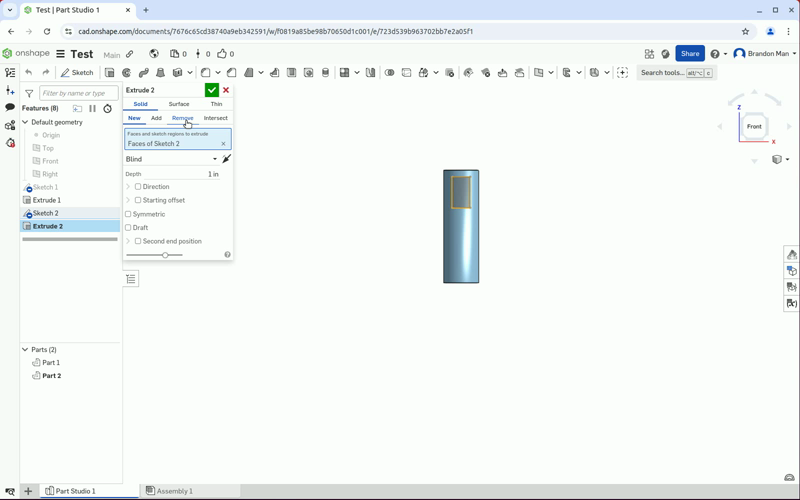
click(186, 120)
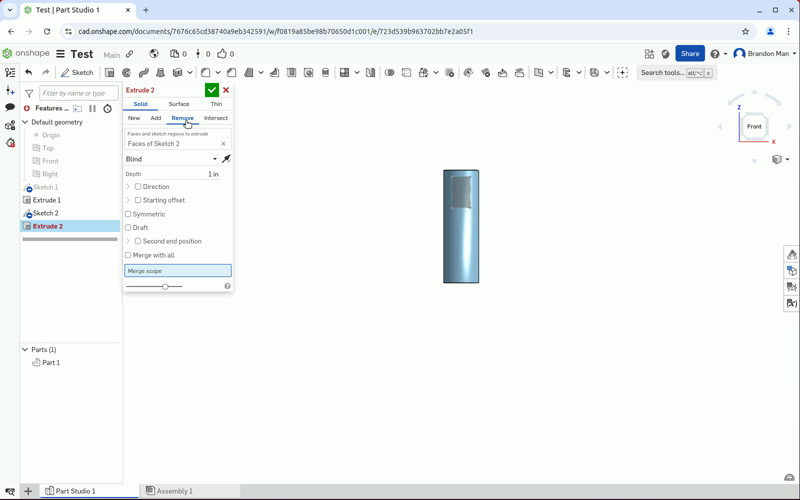
key(tab, 4)
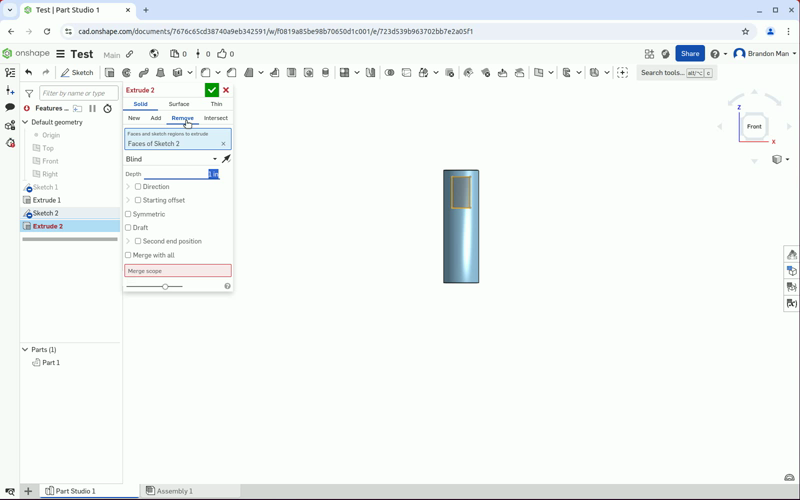
text(7.703)
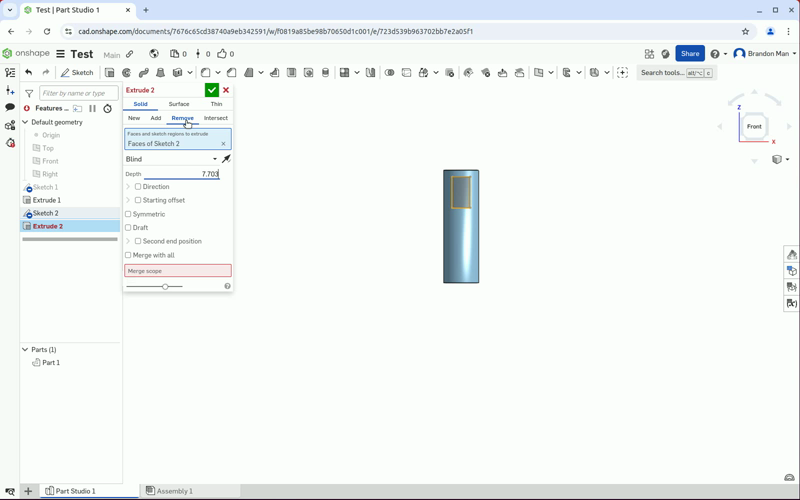
key(tab, 6)
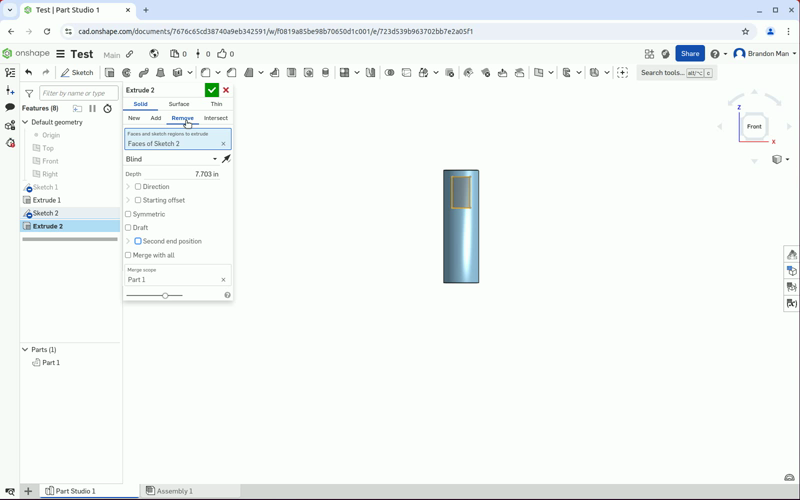
key(space)
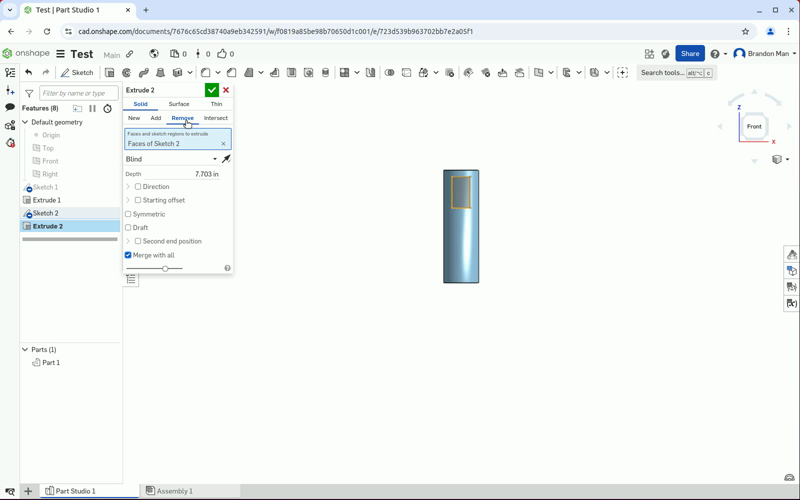
key(enter)
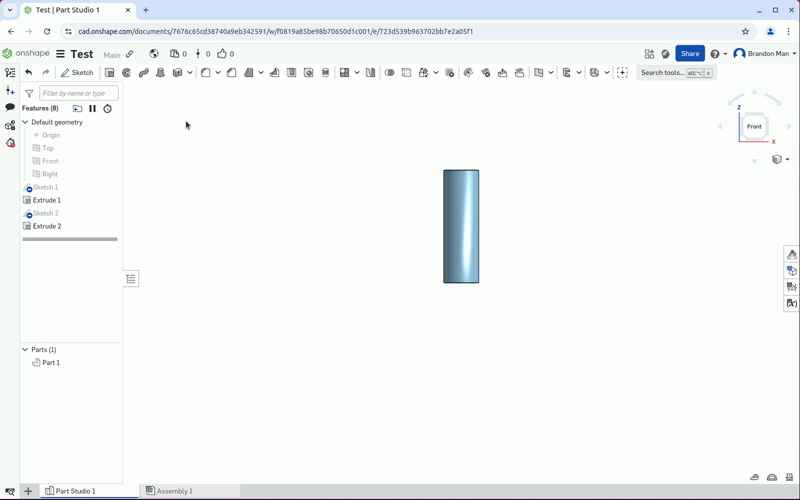
key(shift+h)
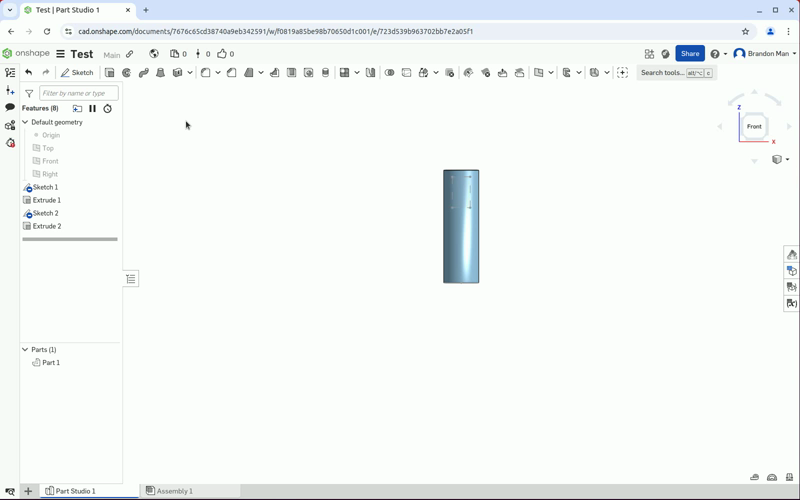
key(shift+h)
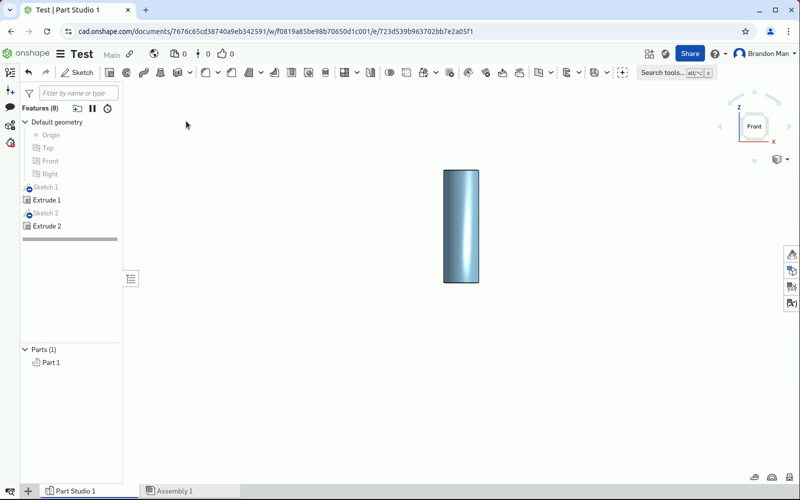
mouse_move(73, 189)
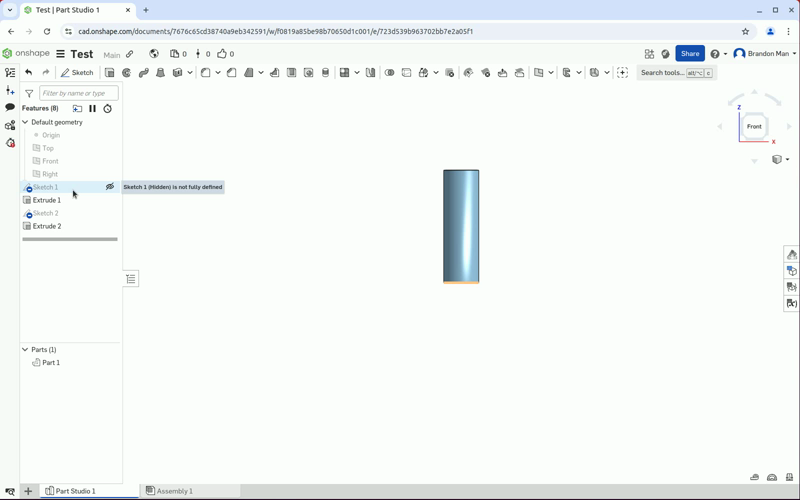
click(73, 189)
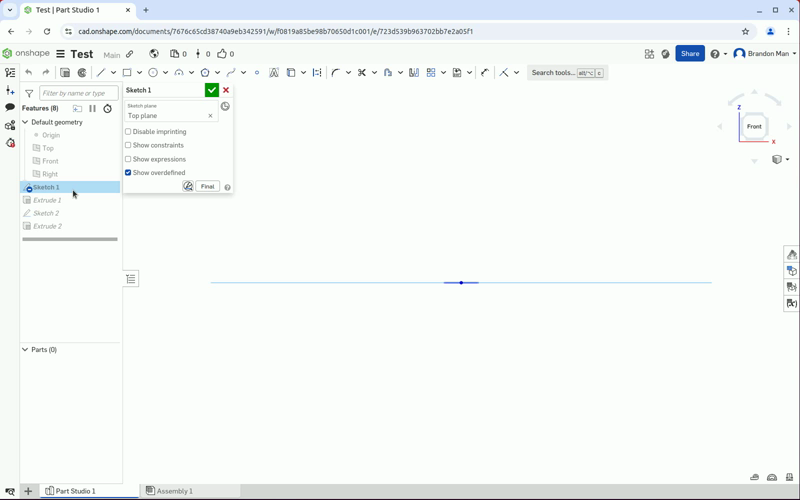
mouse_move(229, 92)
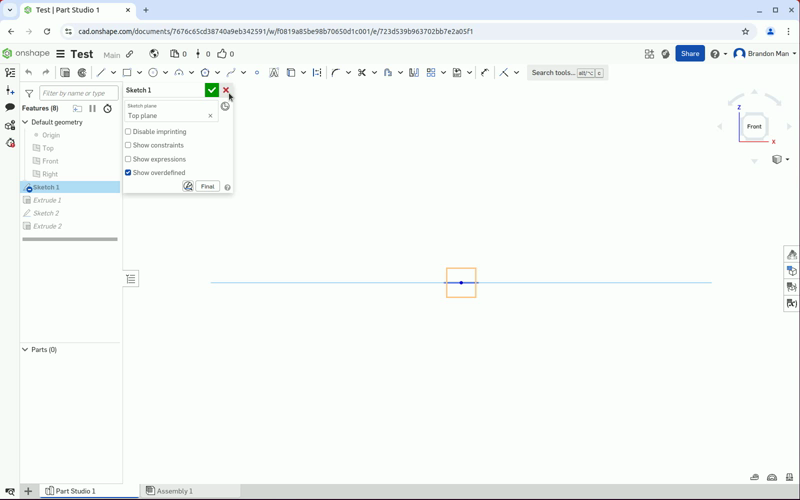
click(229, 92)
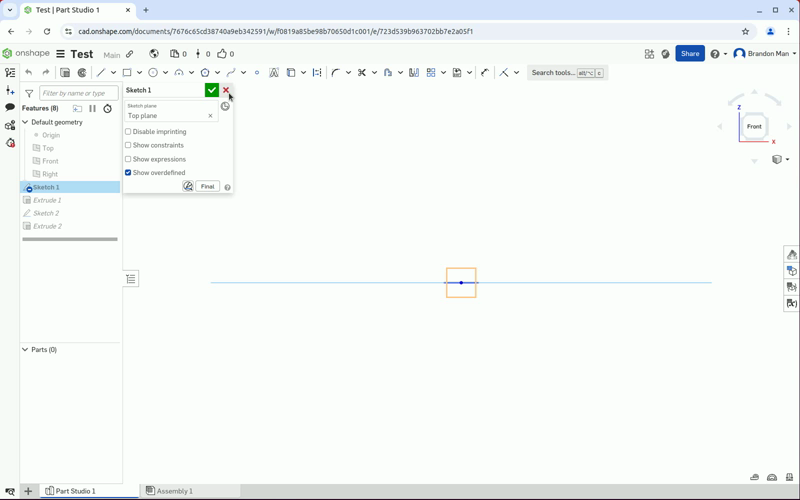
key(shift+s)
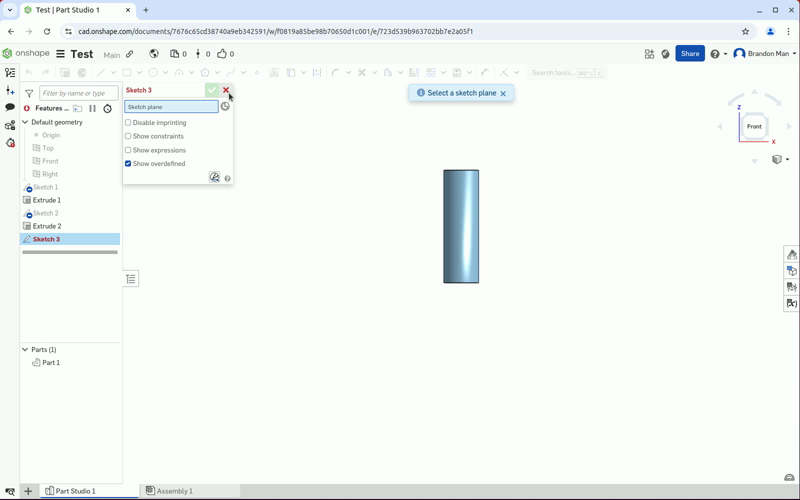
mouse_move(73, 163)
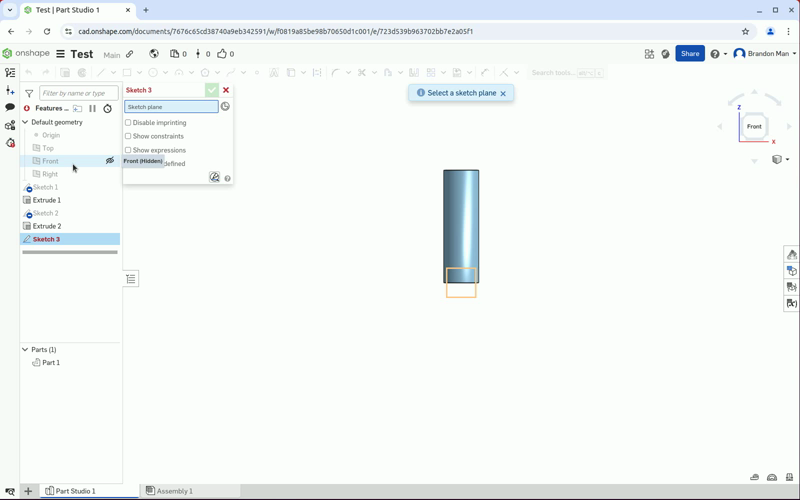
click(73, 163)
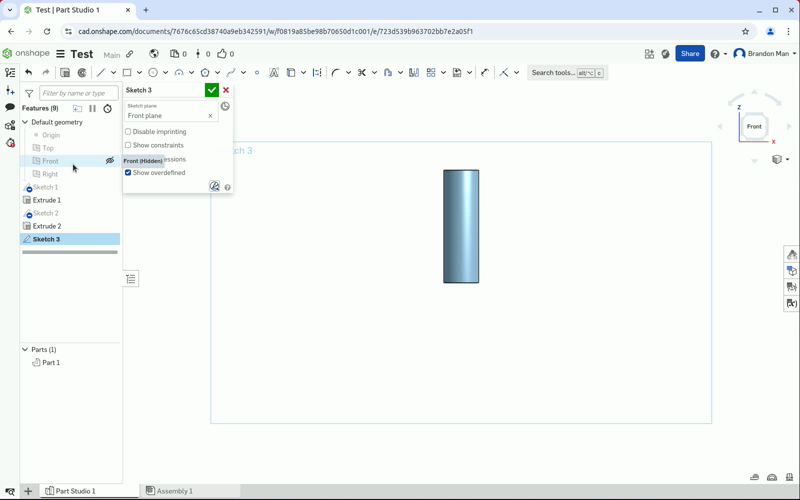
mouse_move(73, 352)
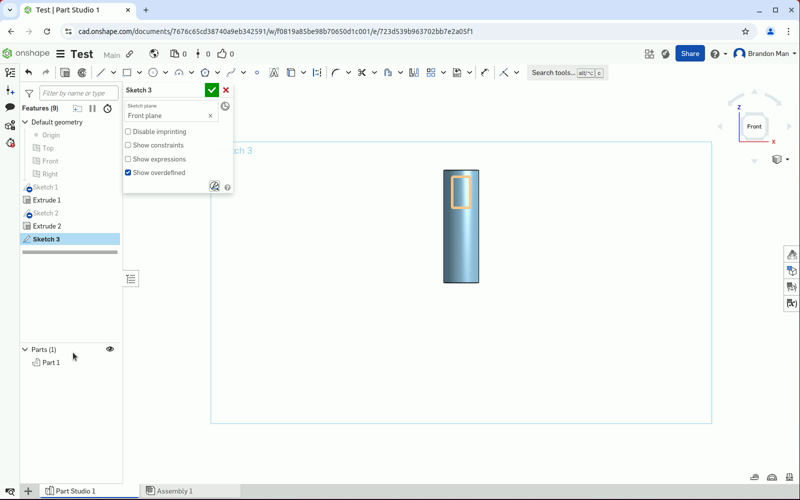
key(y)
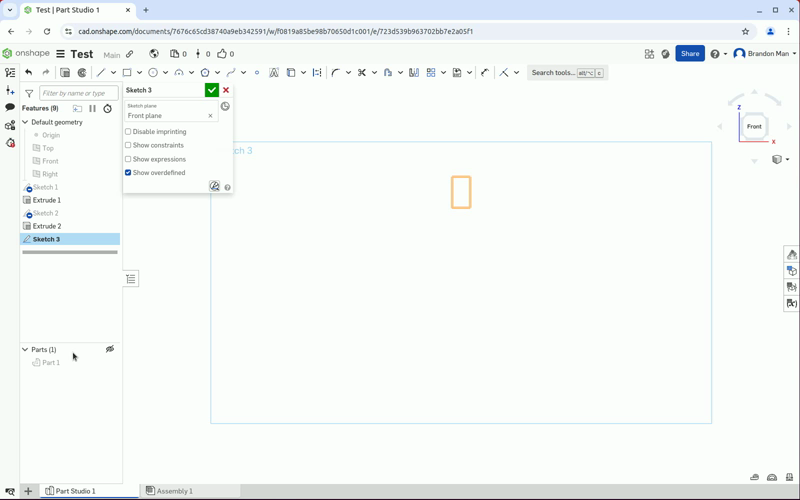
key(c)
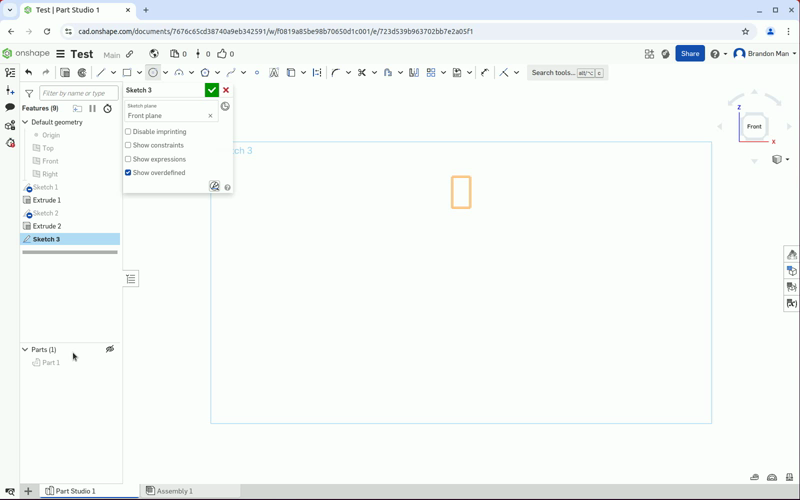
key_down(shift)
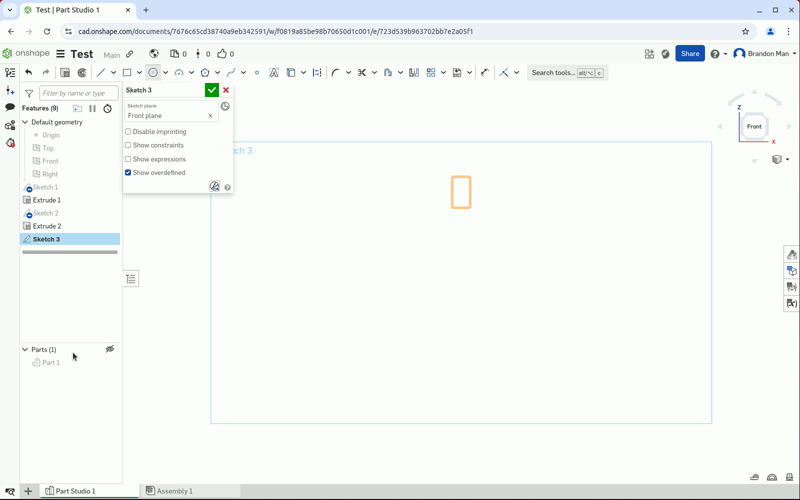
mouse_move(460, 275)
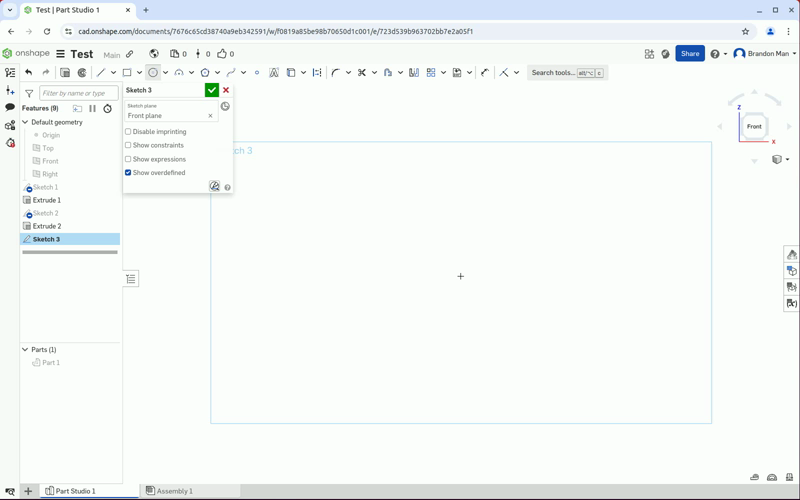
click(460, 275)
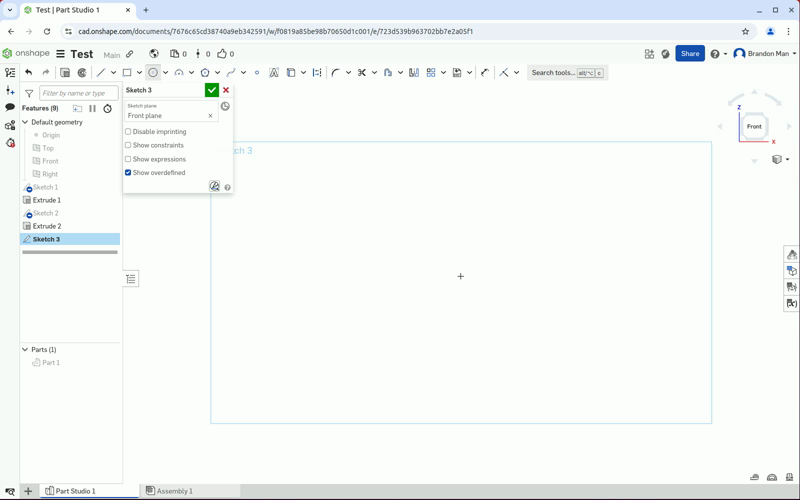
key_up(shift)
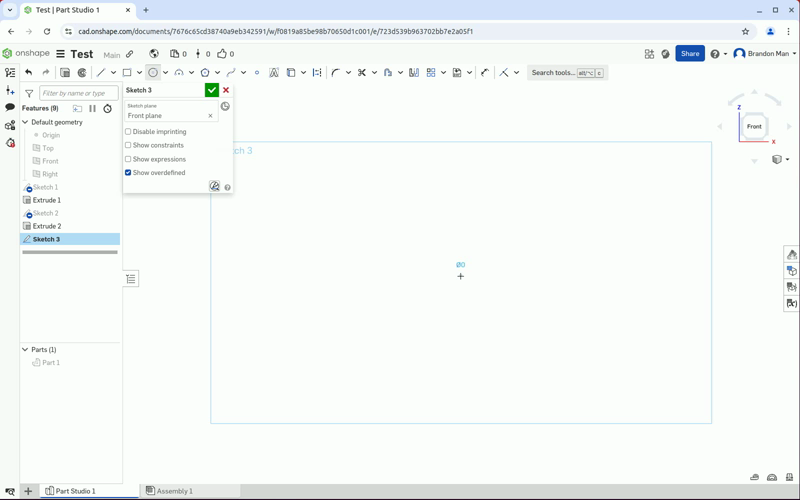
mouse_move(464, 275)
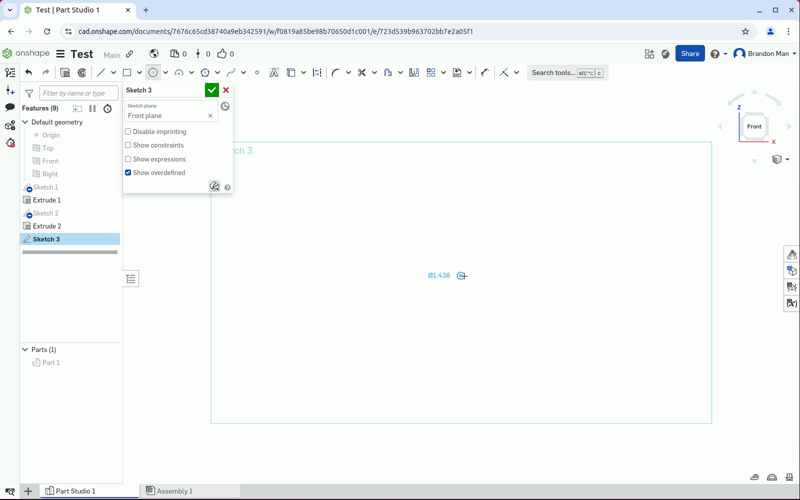
click(464, 275)
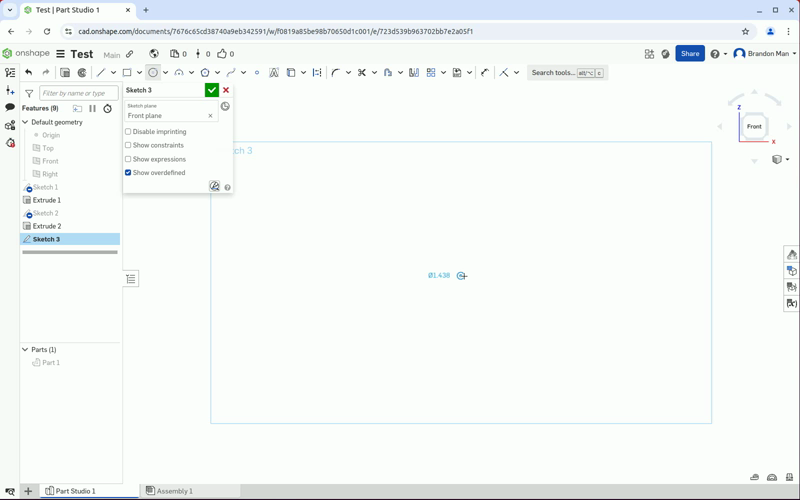
key(esc)
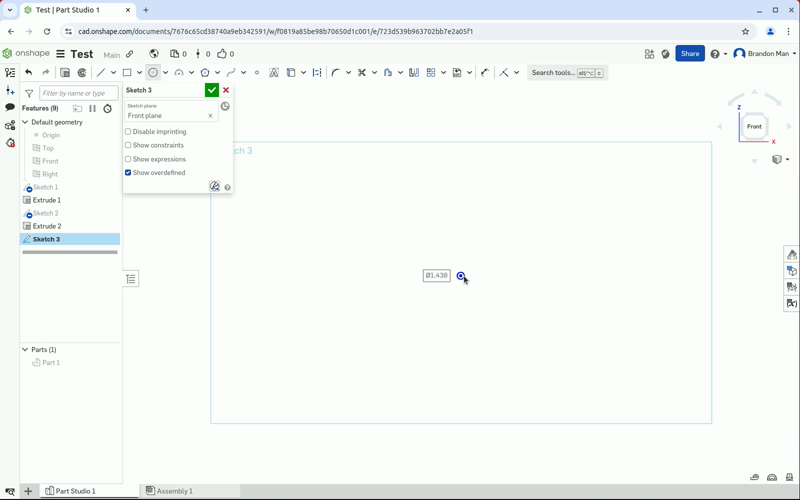
mouse_move(462, 278)
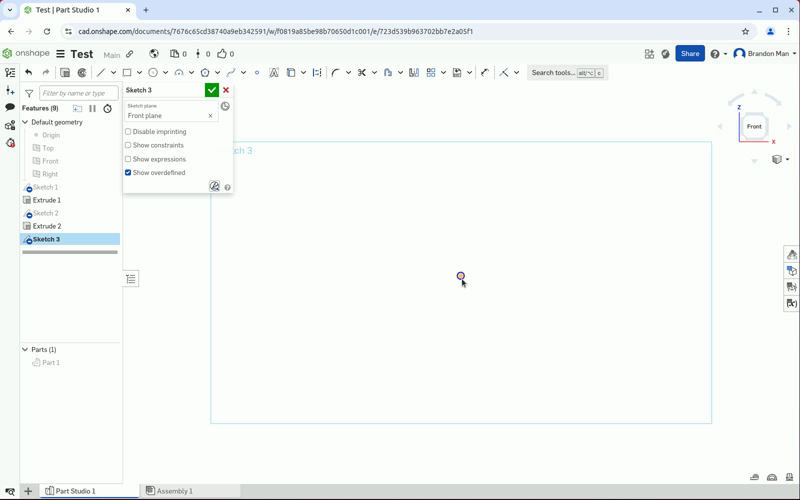
scroll(6)
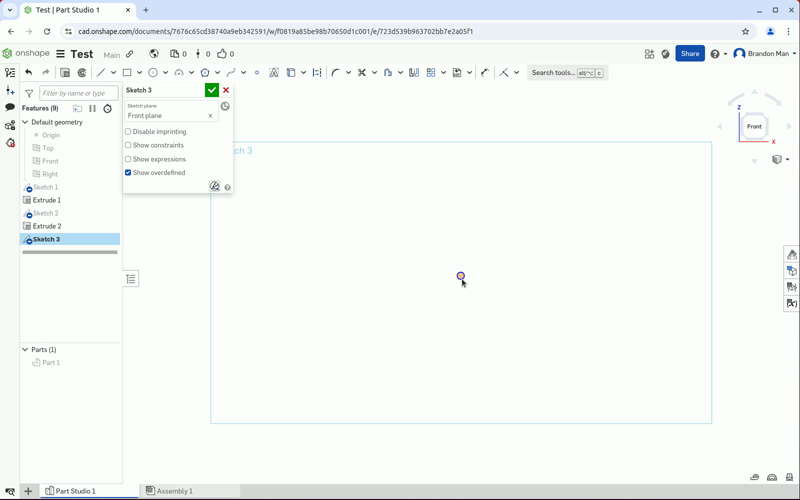
scroll(6)
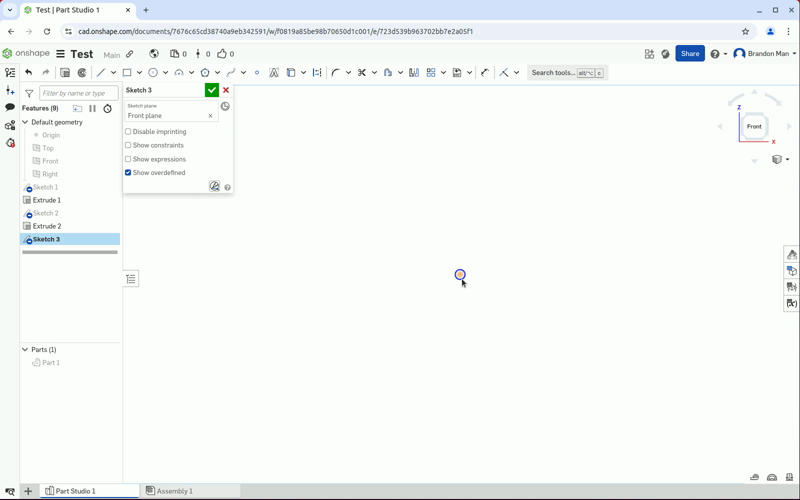
scroll(6)
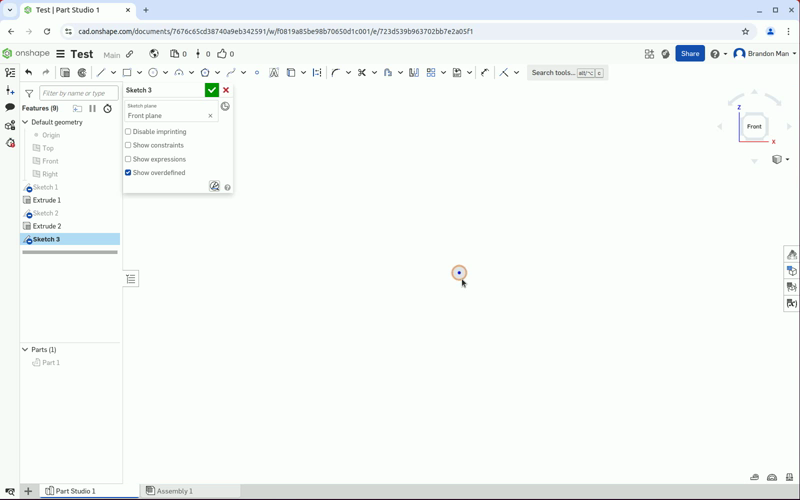
scroll(6)
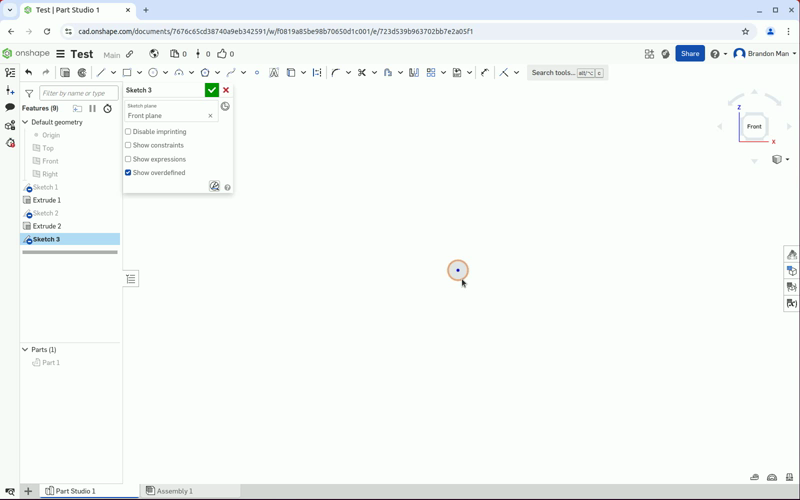
scroll(6)
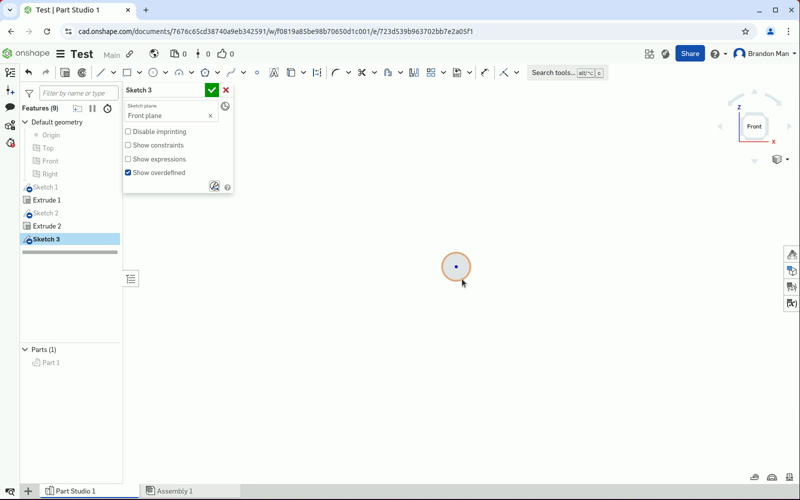
scroll(6)
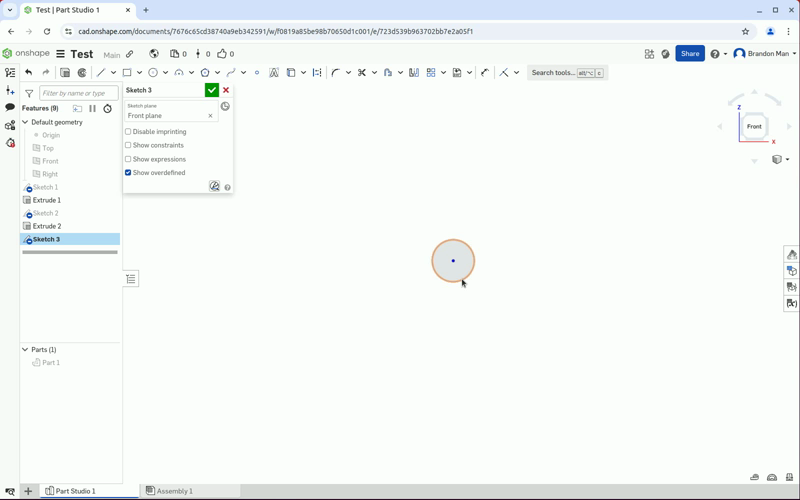
scroll(6)
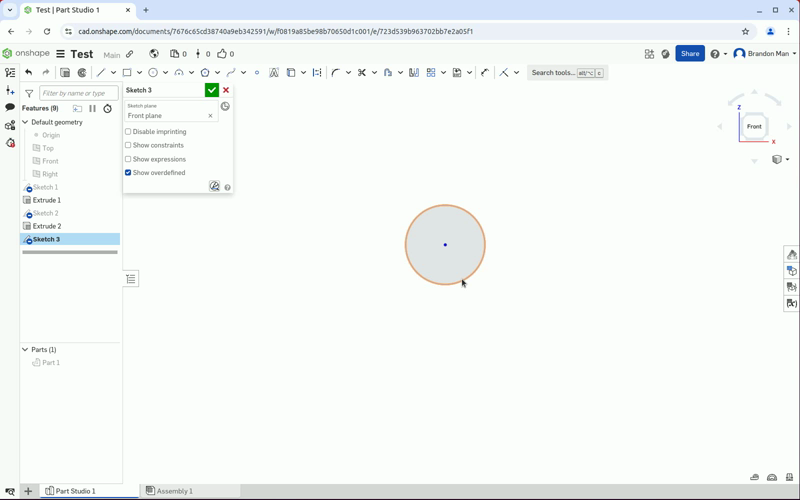
click(462, 278)
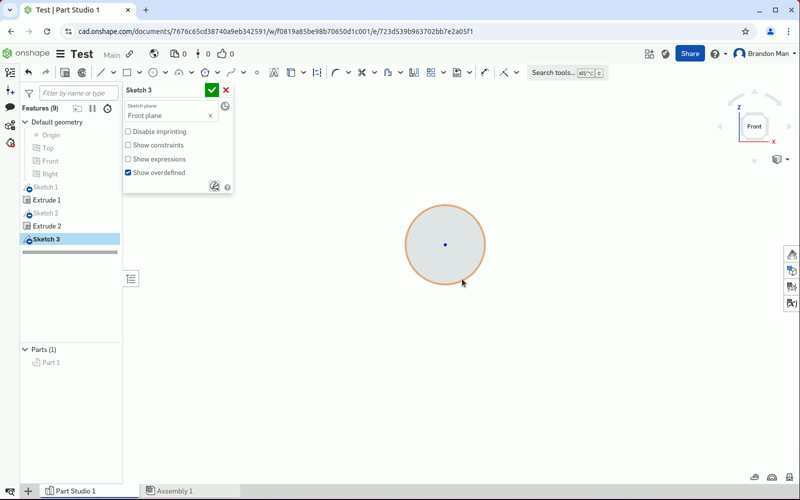
scroll(-6)
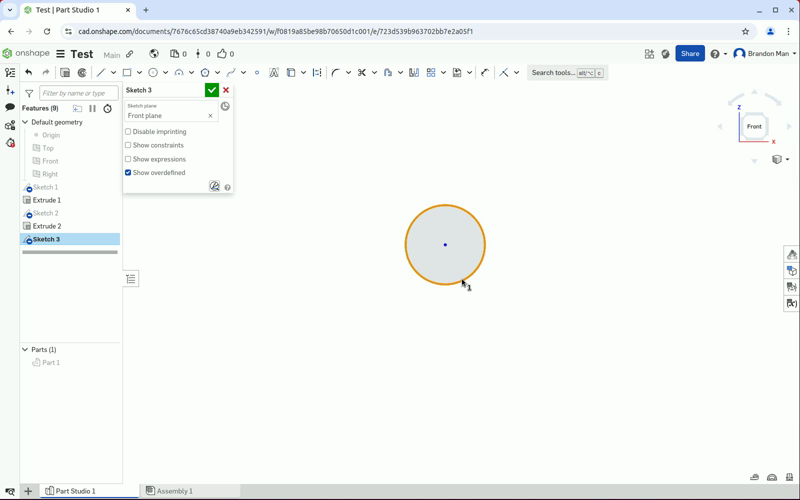
scroll(-6)
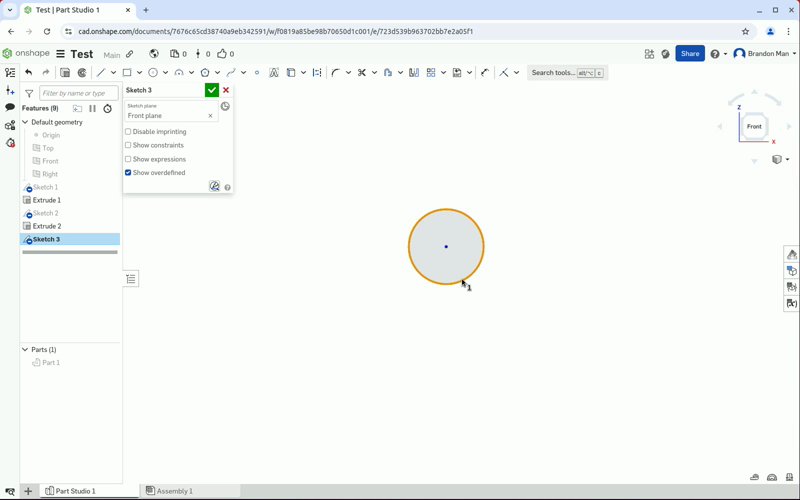
scroll(-6)
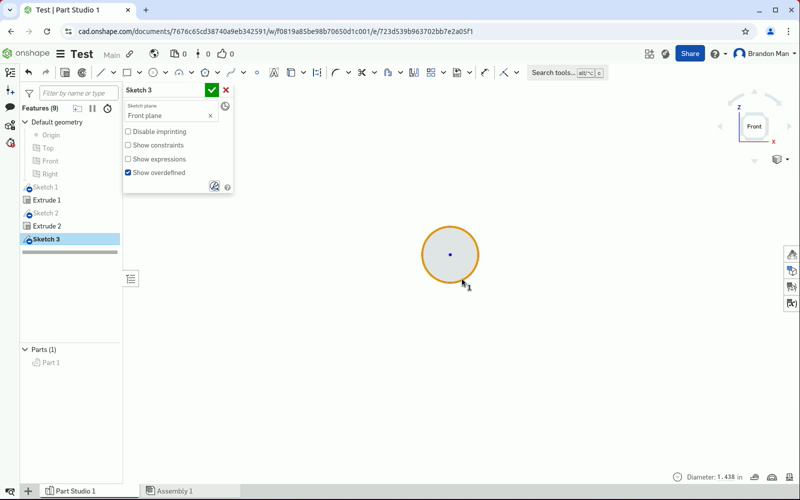
scroll(-6)
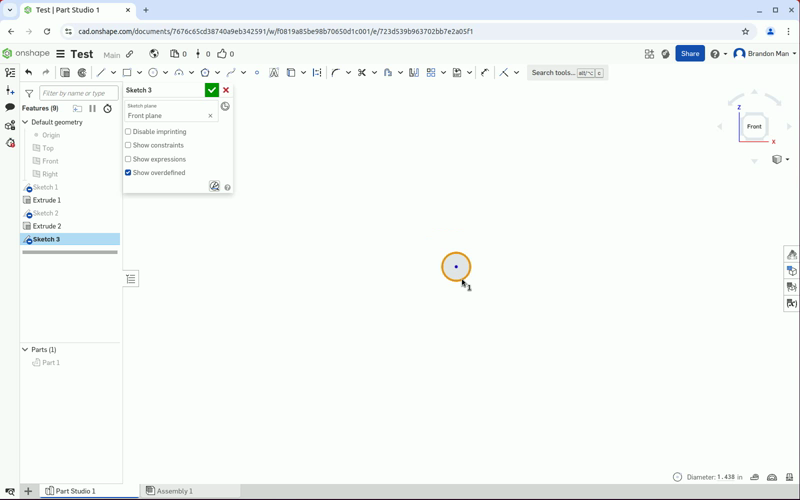
scroll(-6)
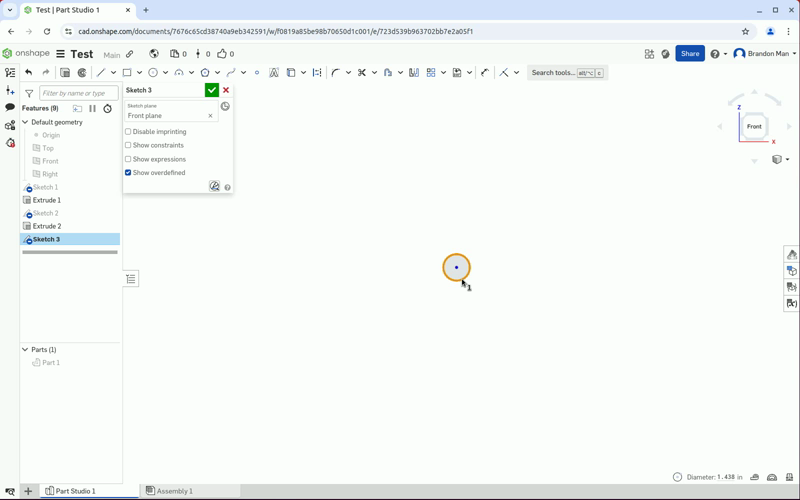
scroll(-6)
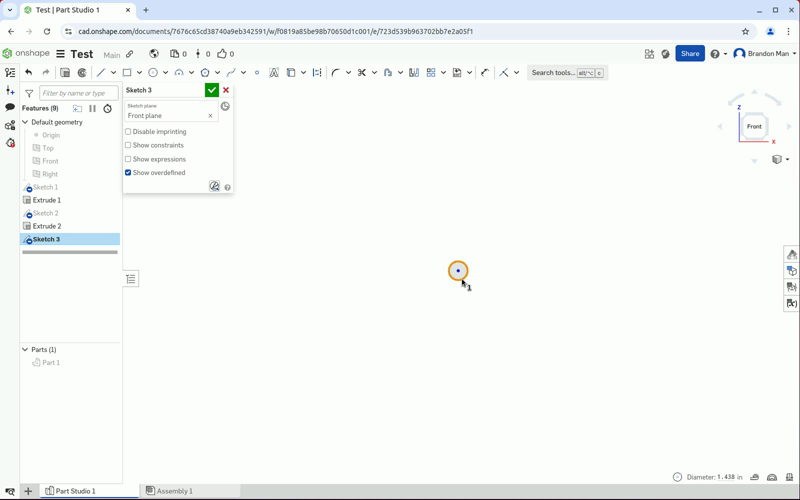
scroll(-6)
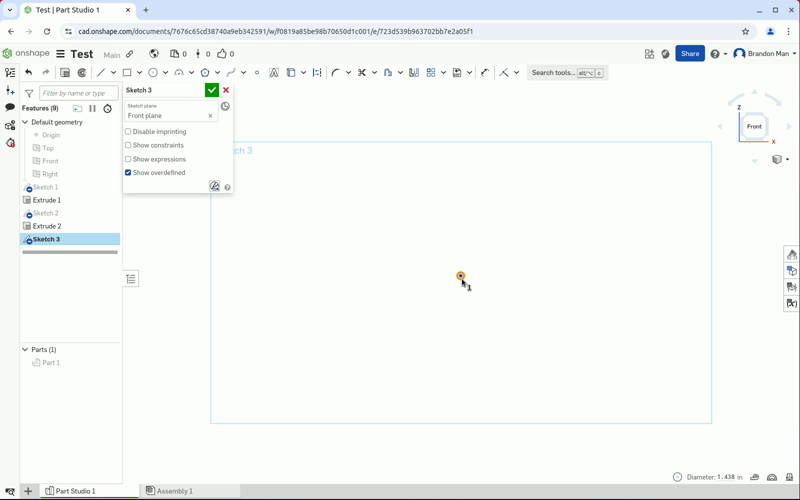
mouse_move(73, 352)
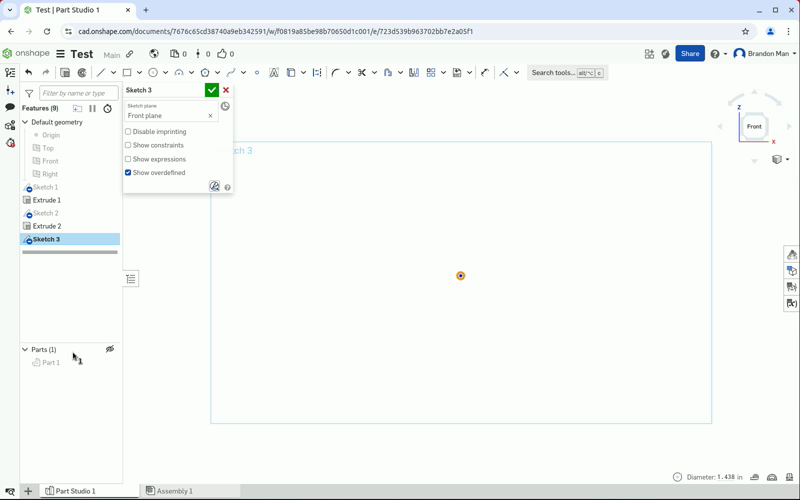
key(shift+y)
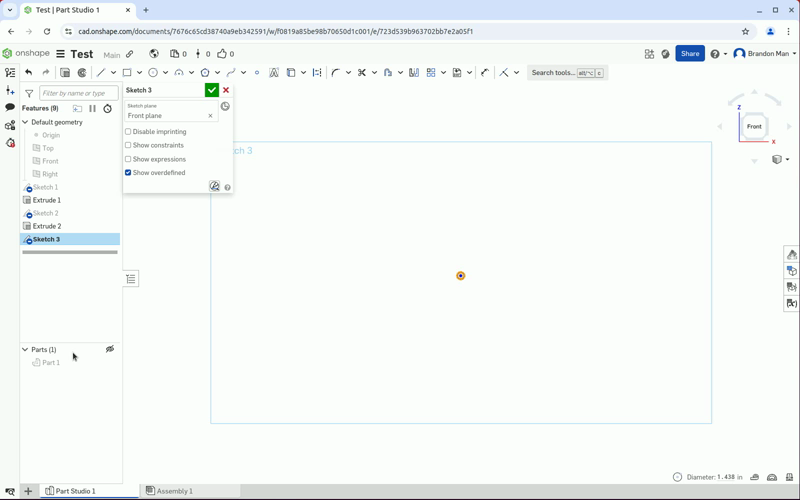
key(shift+e)
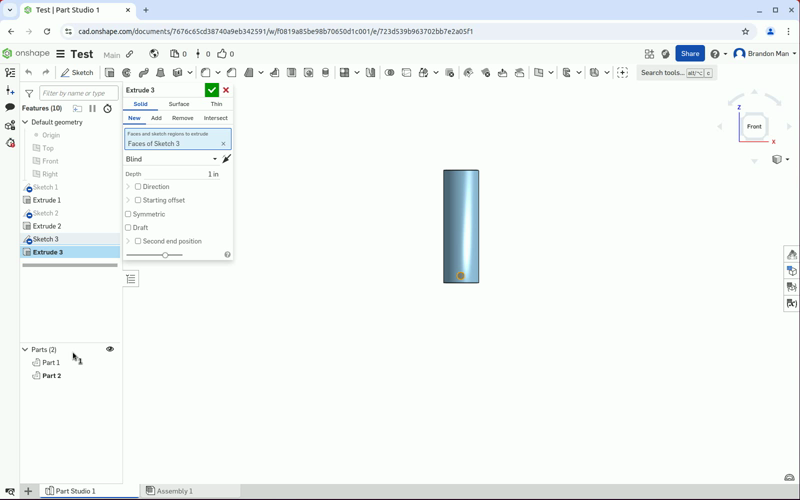
mouse_move(143, 106)
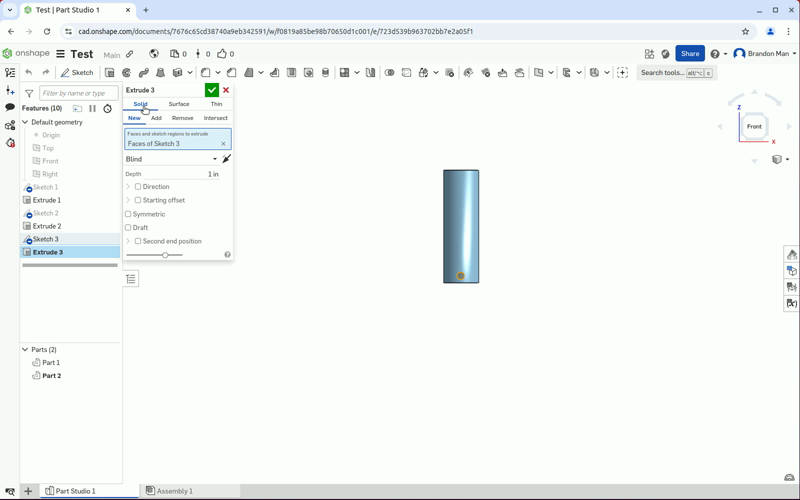
click(143, 106)
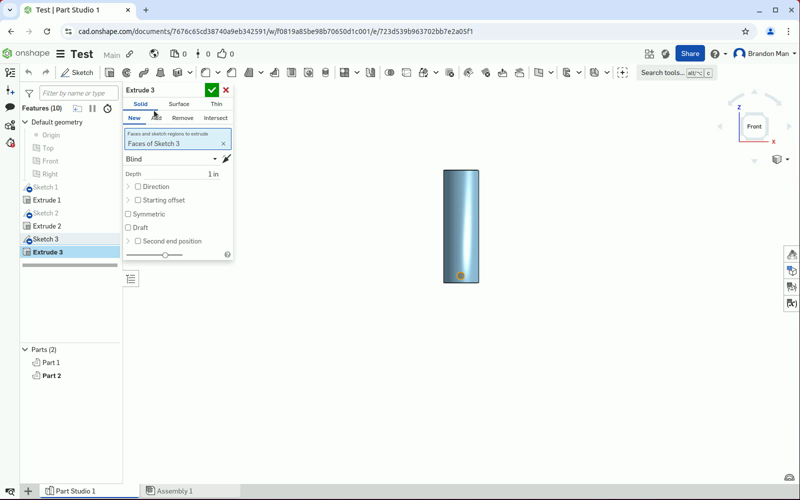
mouse_move(186, 120)
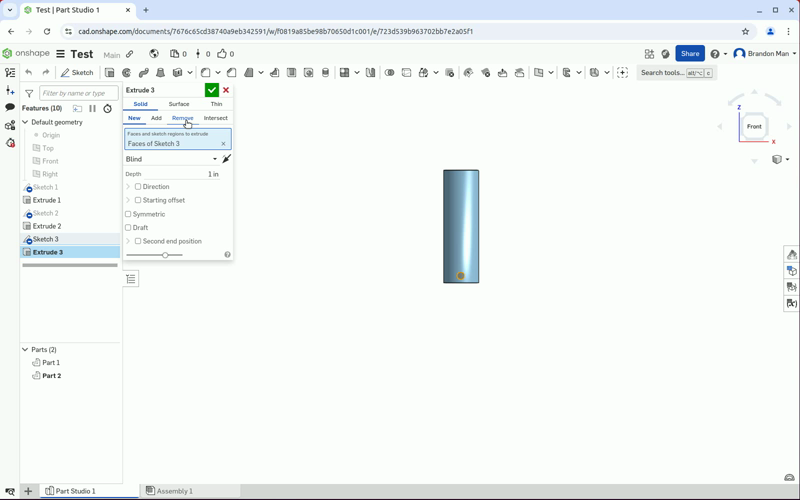
click(186, 120)
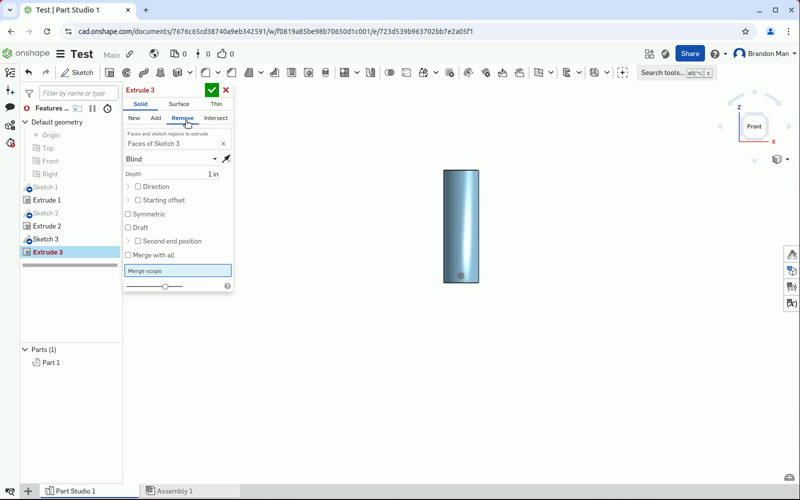
key(tab, 4)
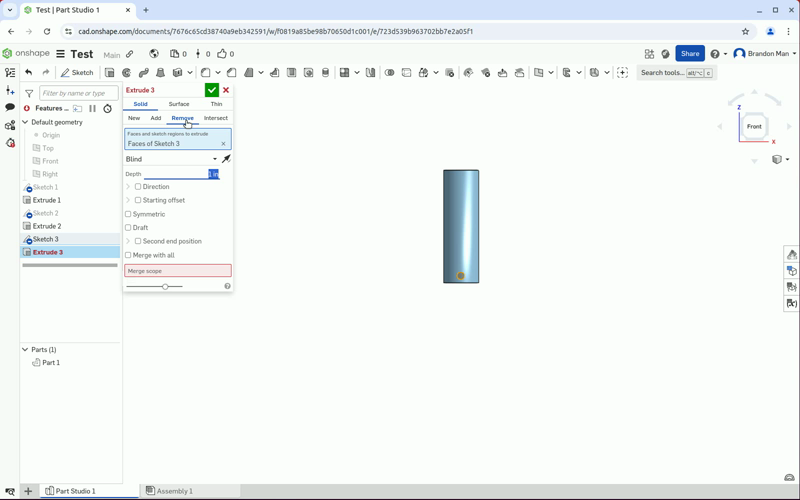
text(7.703)
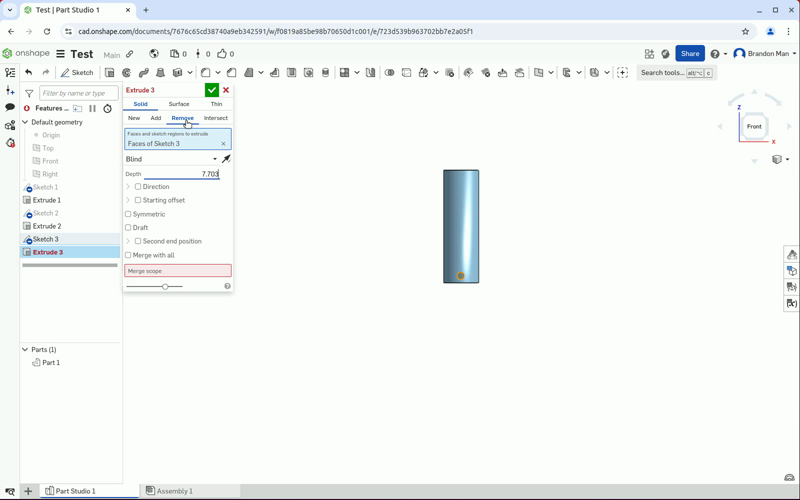
key(tab, 3)
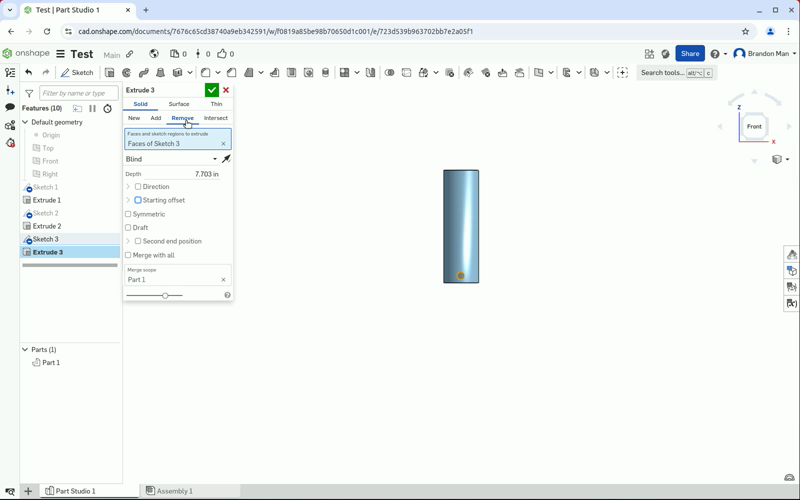
key(tab, 2)
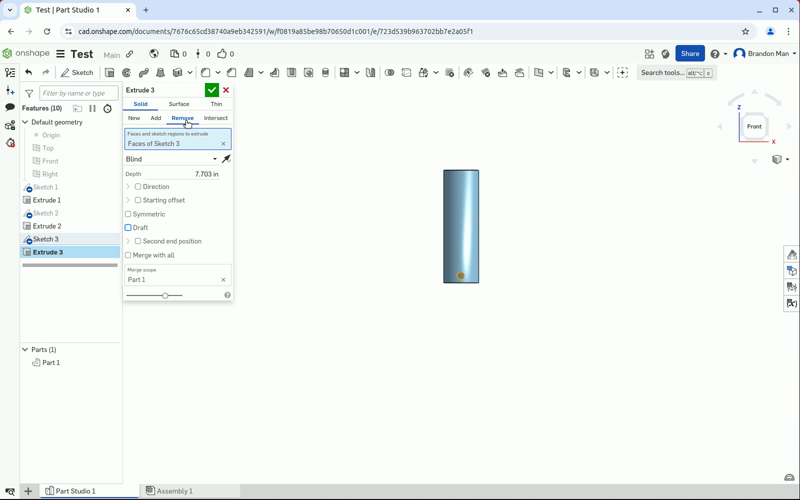
key(space)
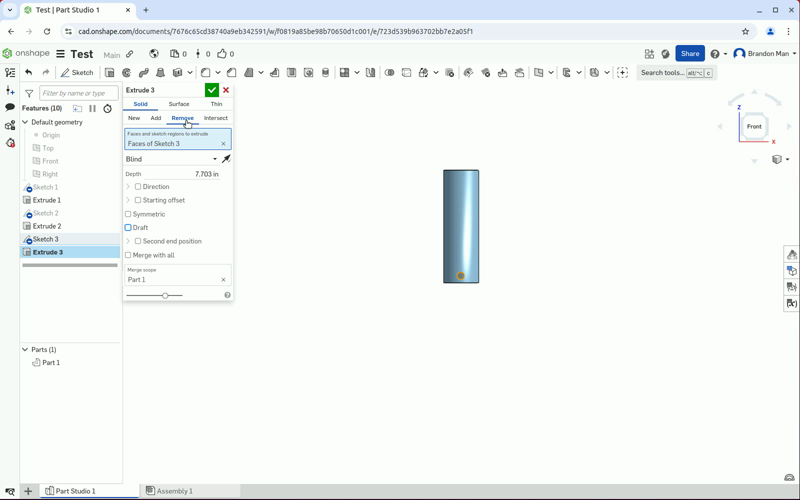
key(tab, 3)
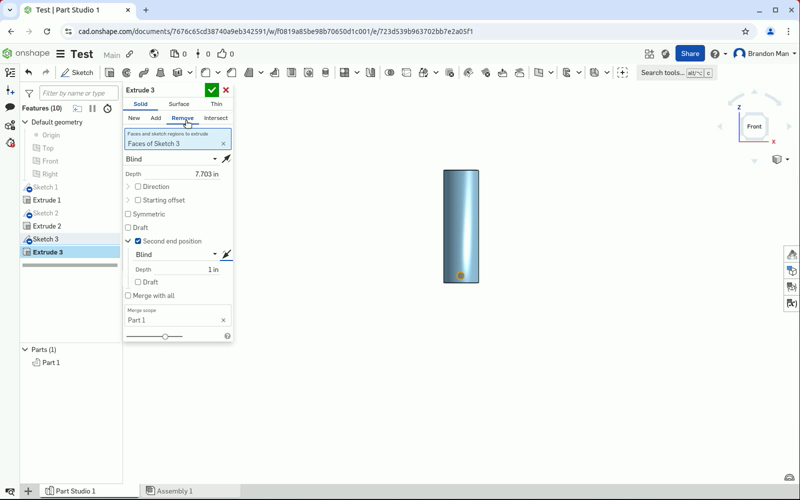
text(7.703)
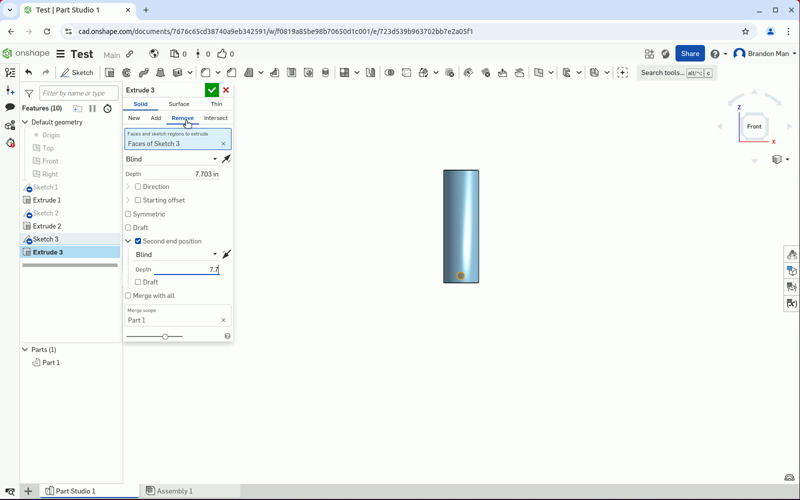
key(tab, 2)
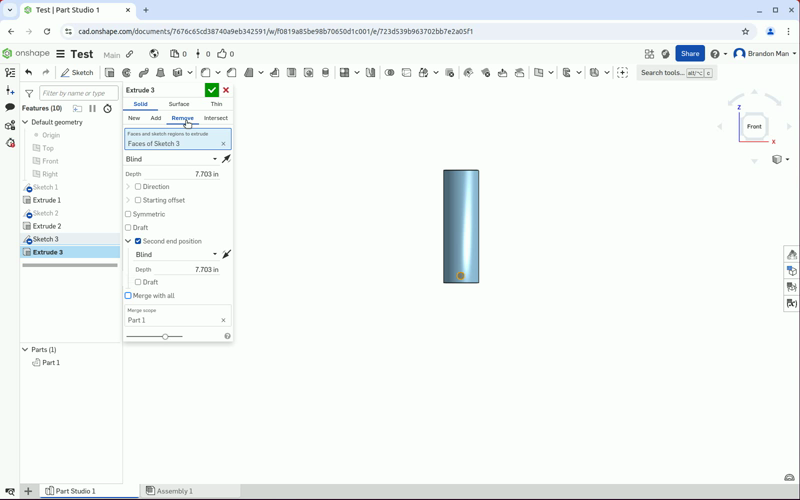
key(space)
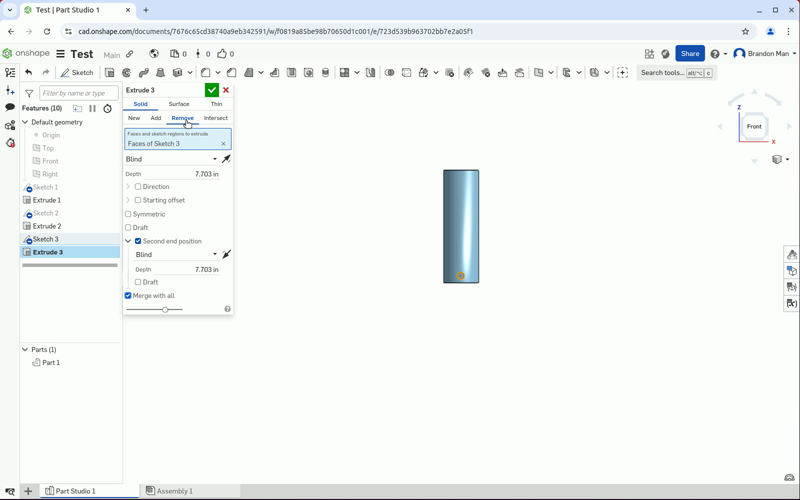
key(enter)
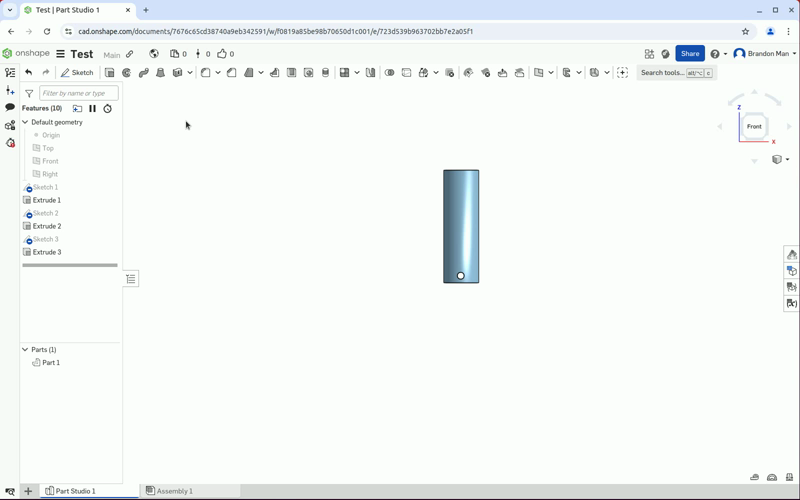
key(shift+h)
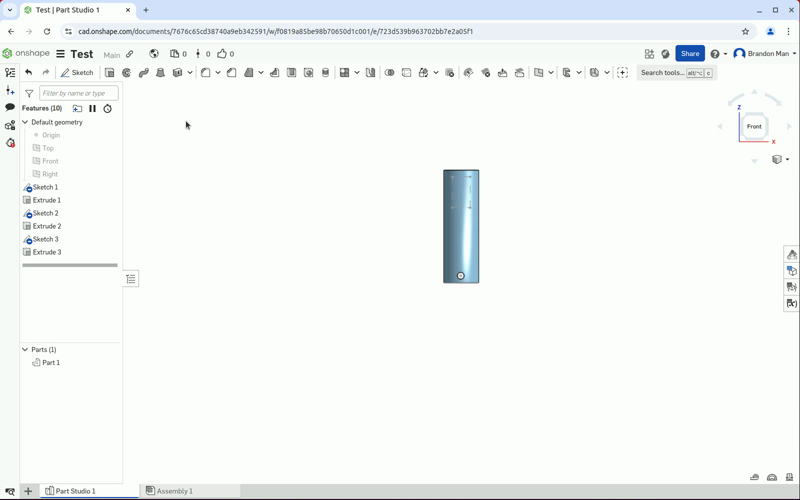
key(shift+h)
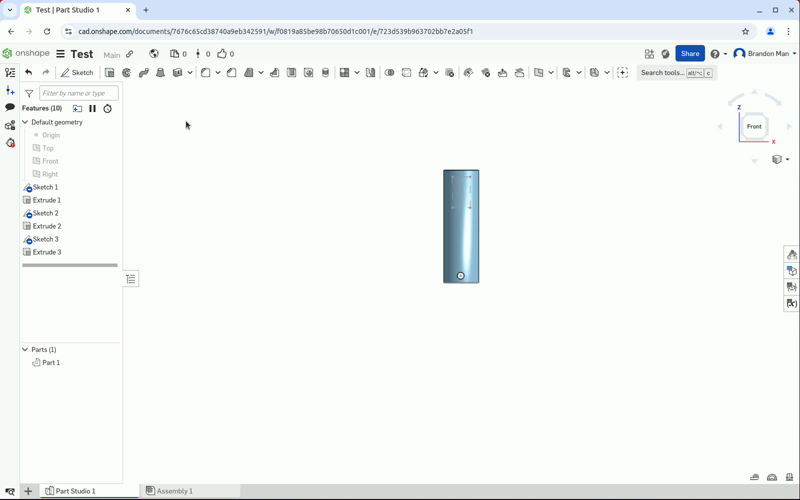
key(shift+7)
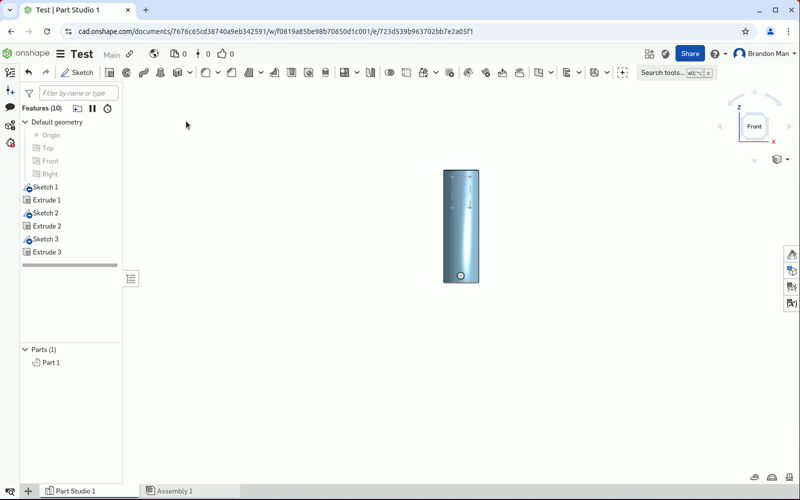
key(left, 2)
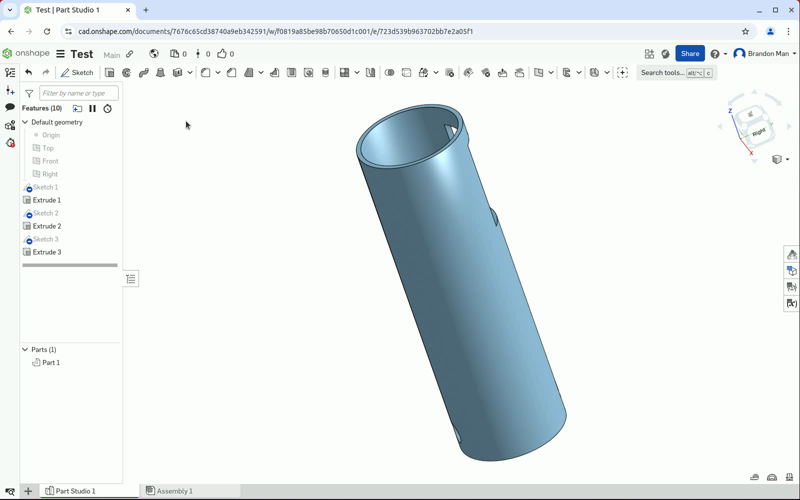
key(down, 2)
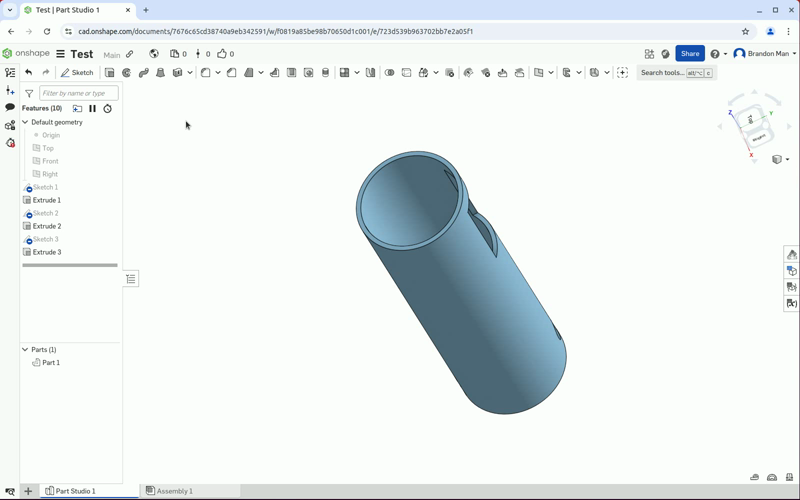
key(up, 2)
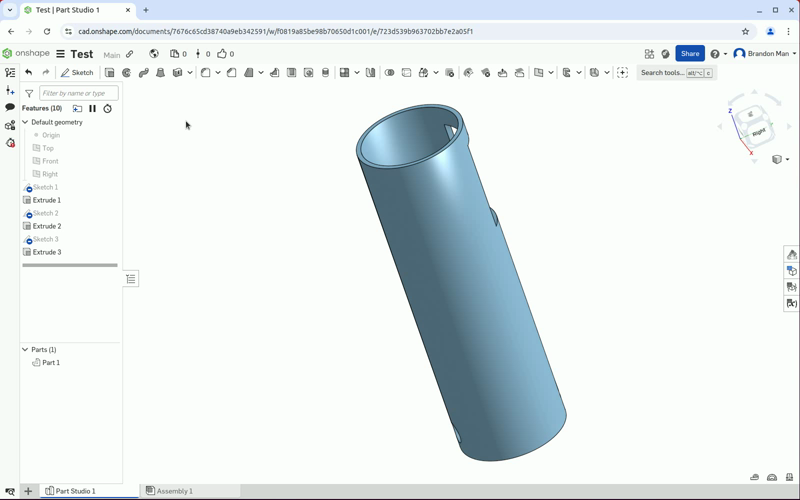
key(right, 2)
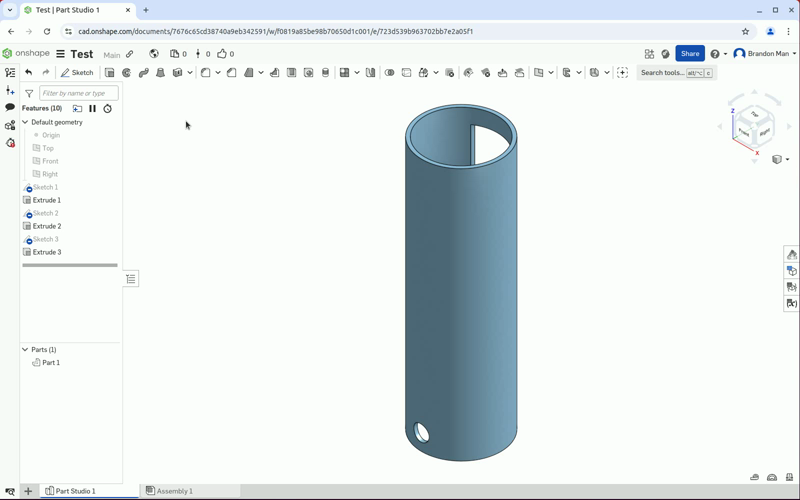
mouse_move(73, 189)
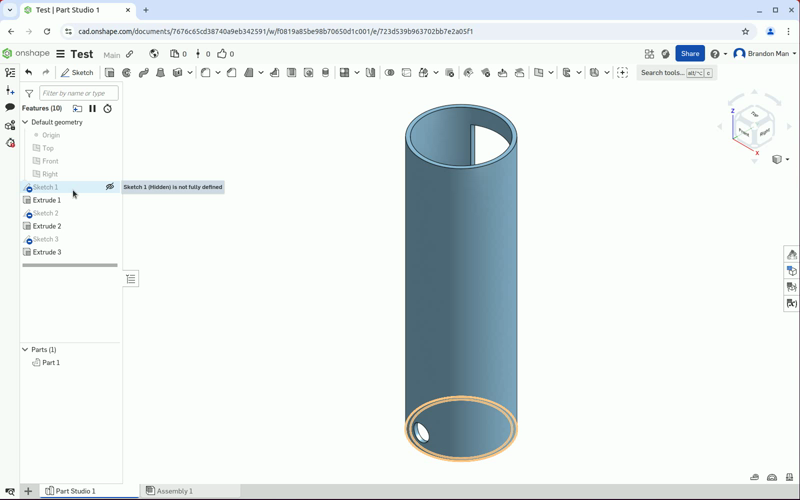
click(73, 189)